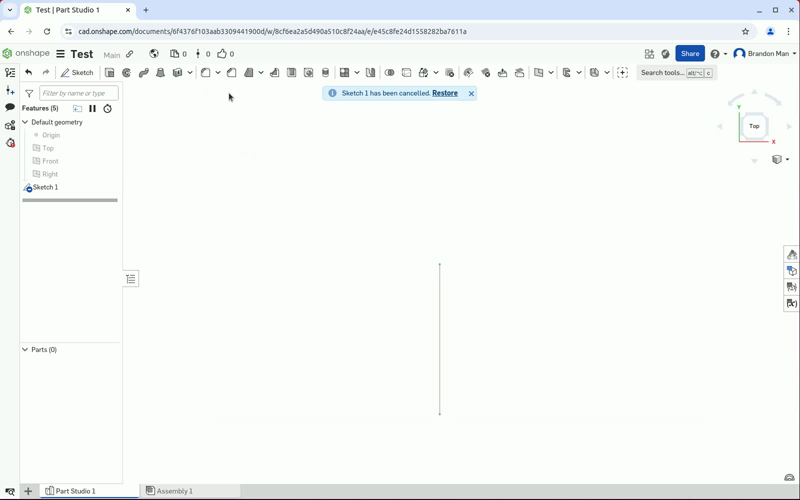
key(shift+h)
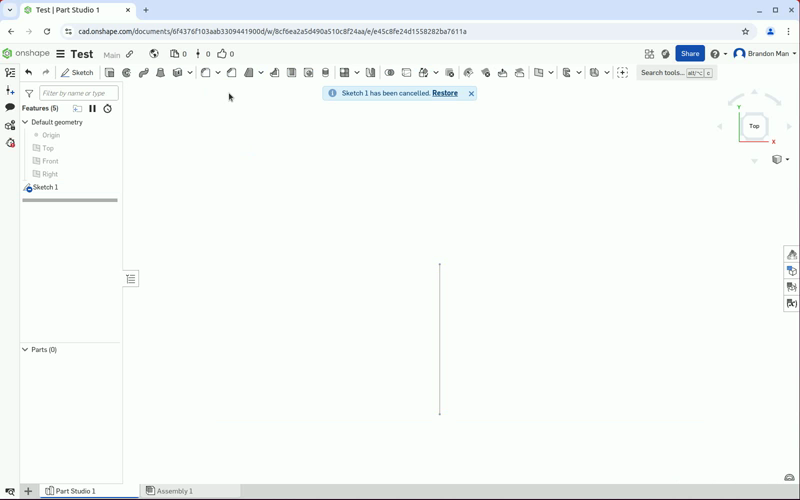
key(shift+s)
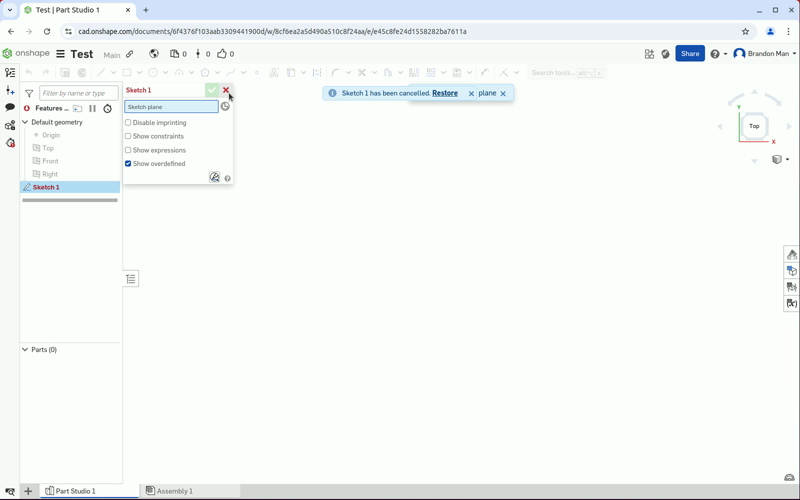
mouse_move(73, 150)
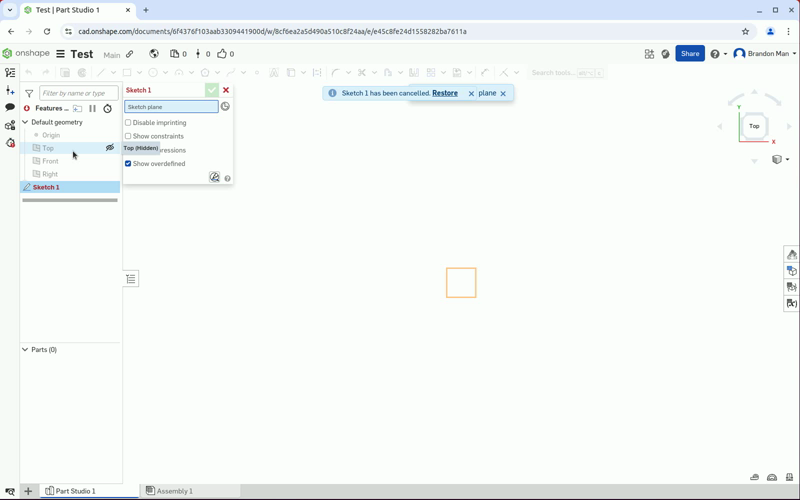
click(73, 150)
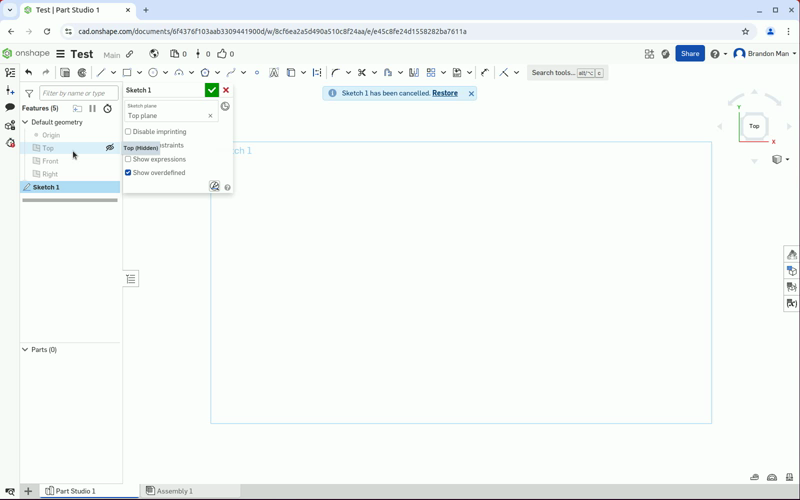
mouse_move(73, 352)
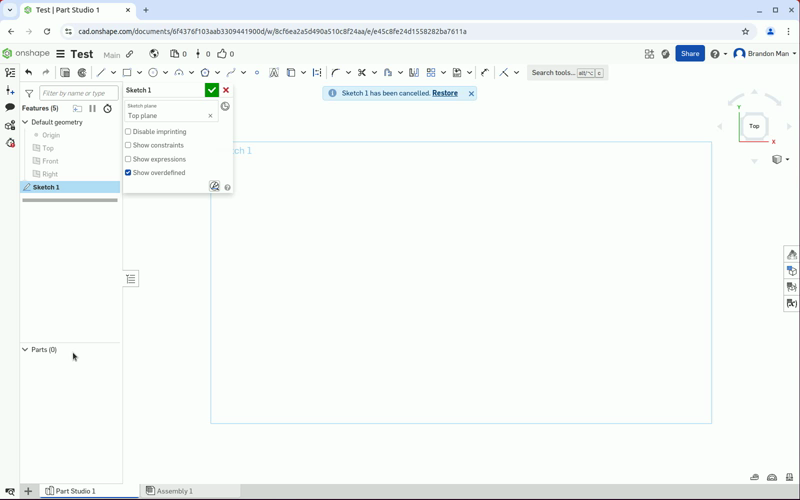
key(y)
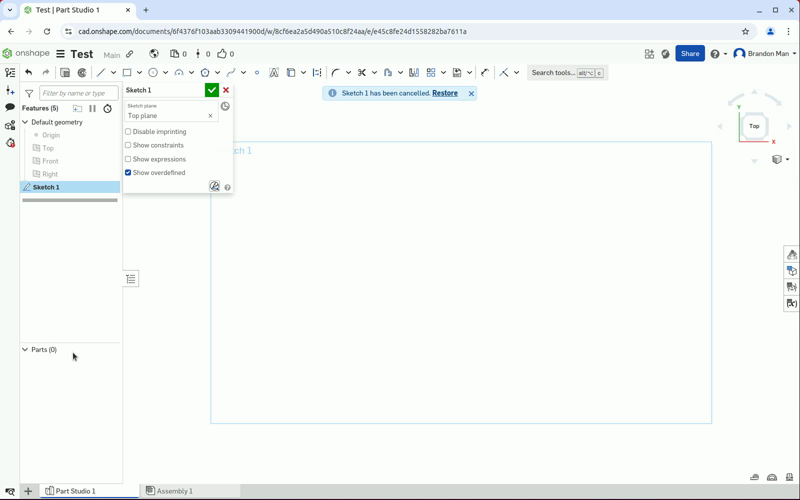
key(a)
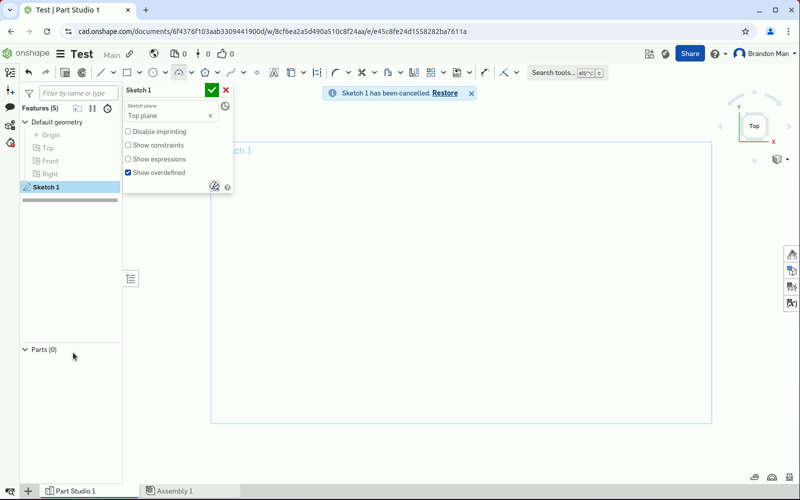
key_down(shift)
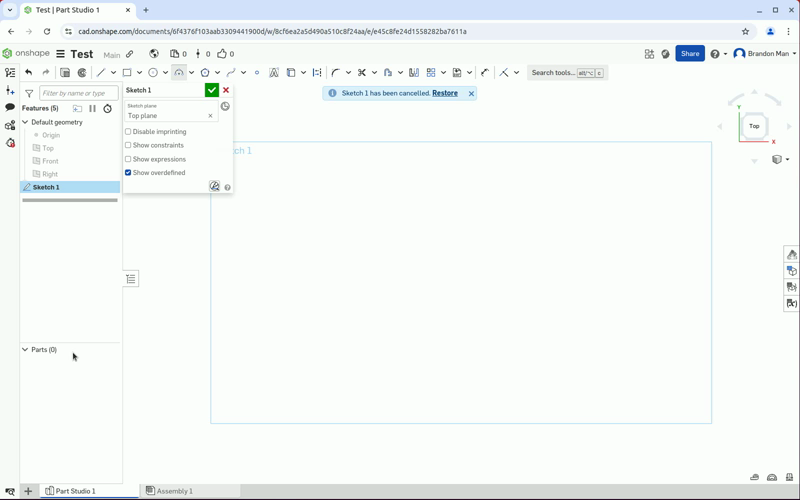
mouse_move(348, 376)
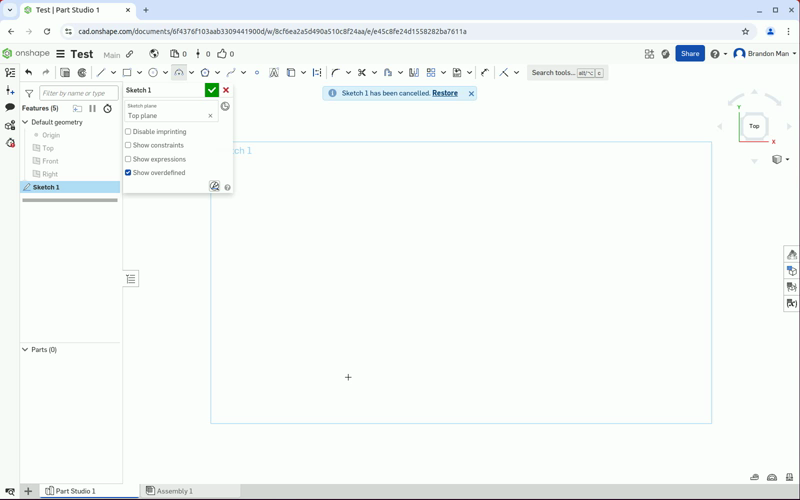
click(348, 376)
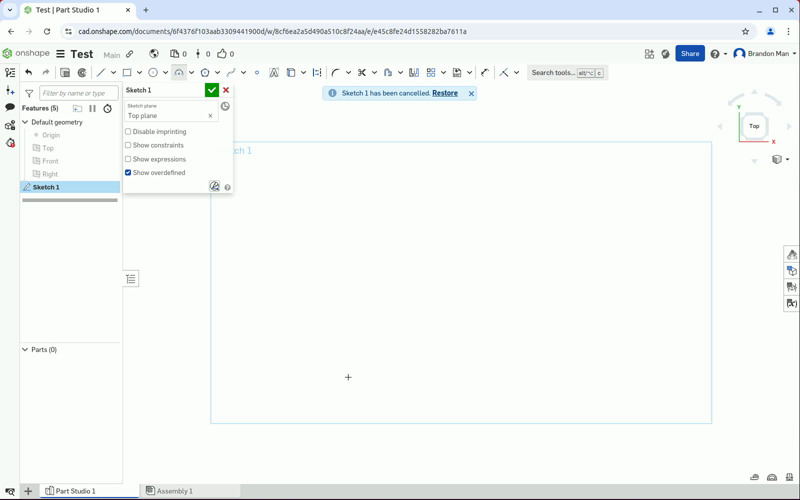
key_up(shift)
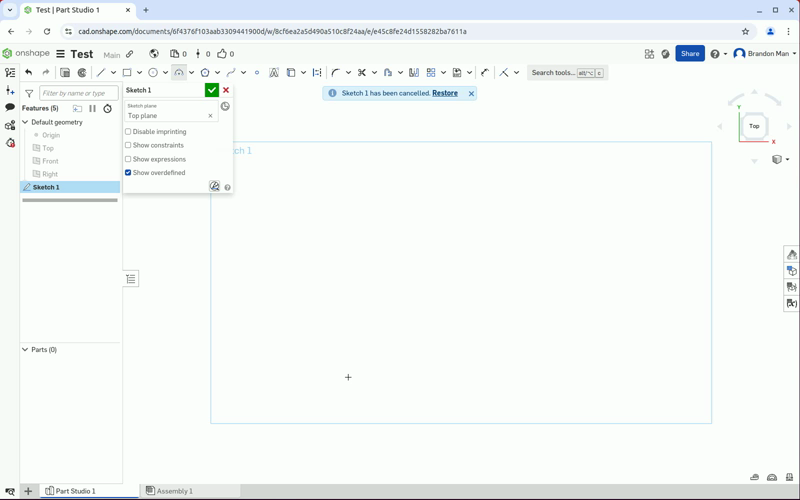
key_down(shift)
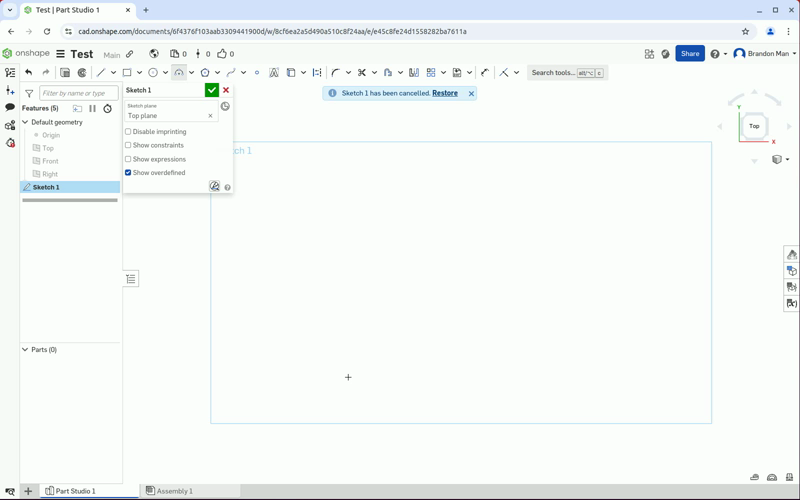
mouse_move(367, 395)
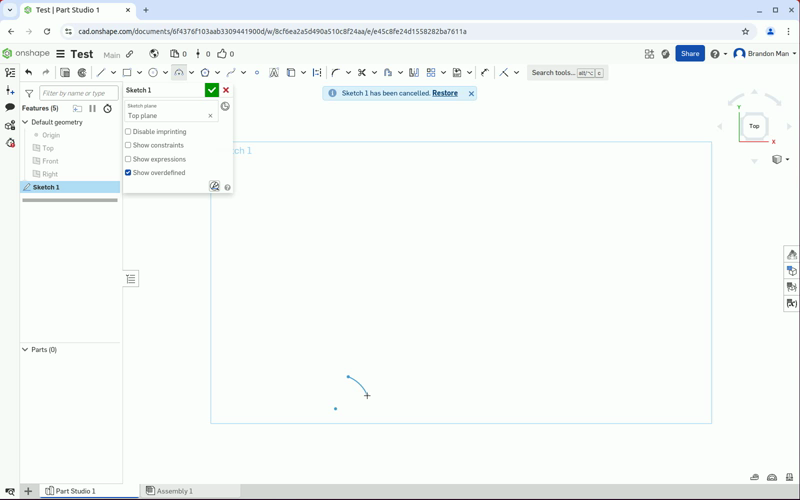
click(367, 395)
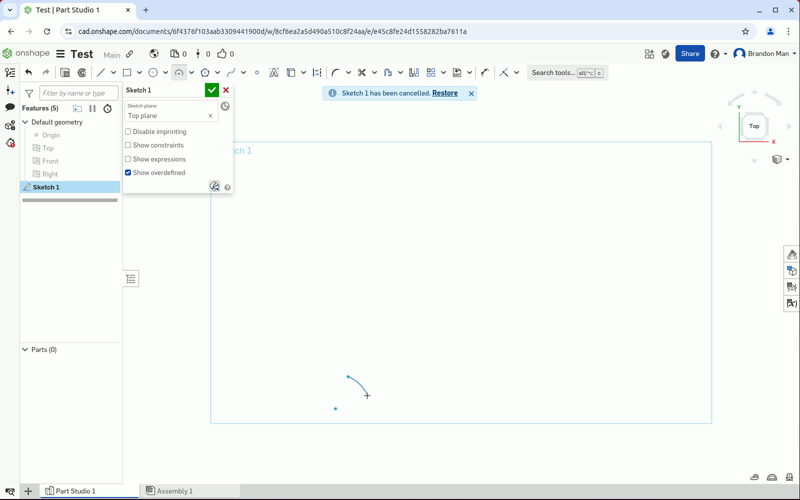
mouse_move(353, 390)
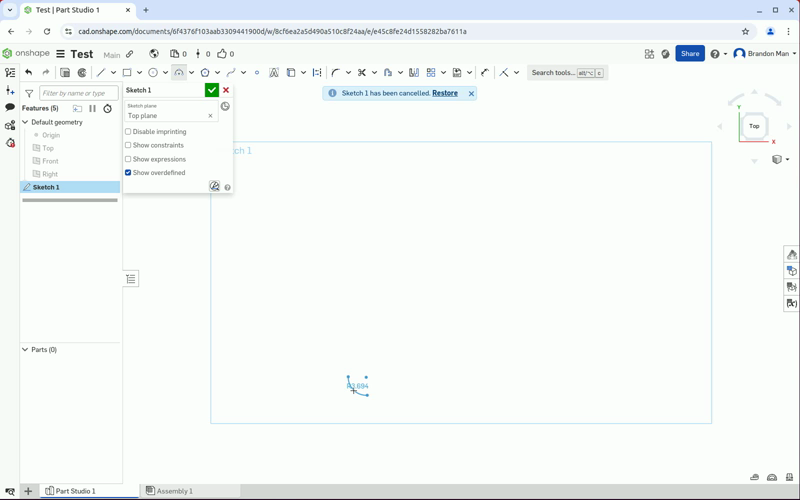
click(353, 390)
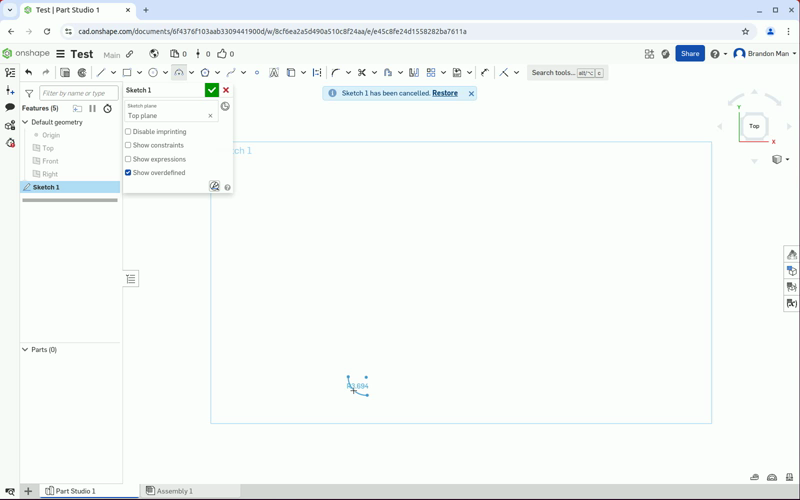
key_up(shift)
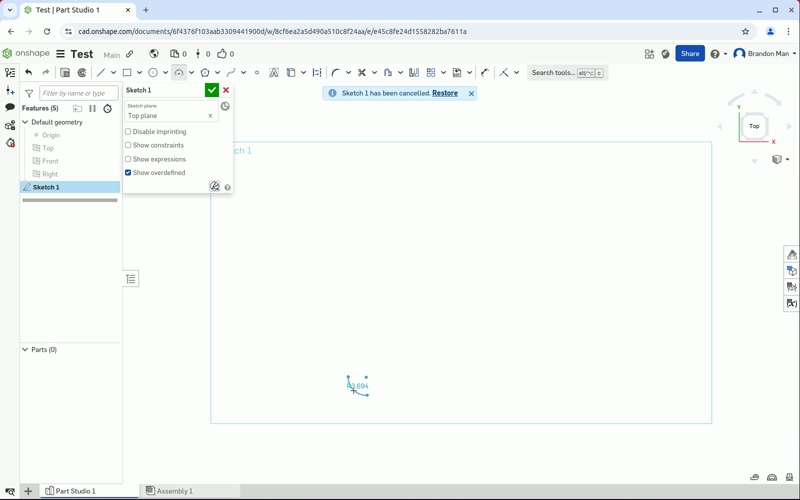
key(esc)
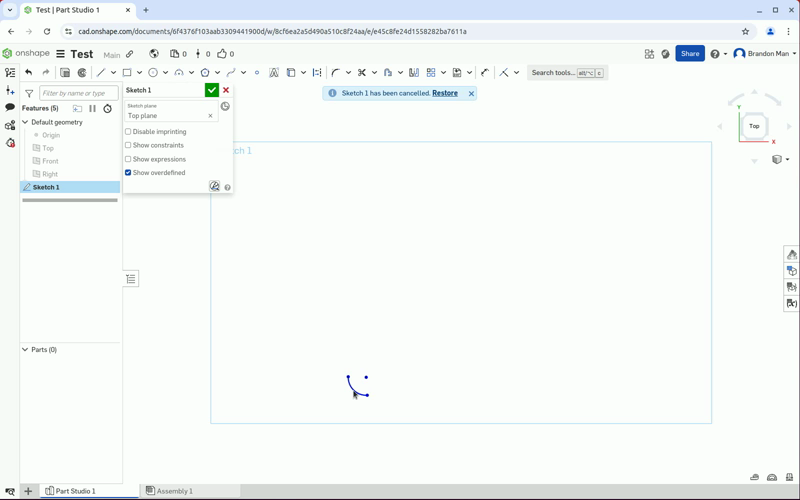
key(l)
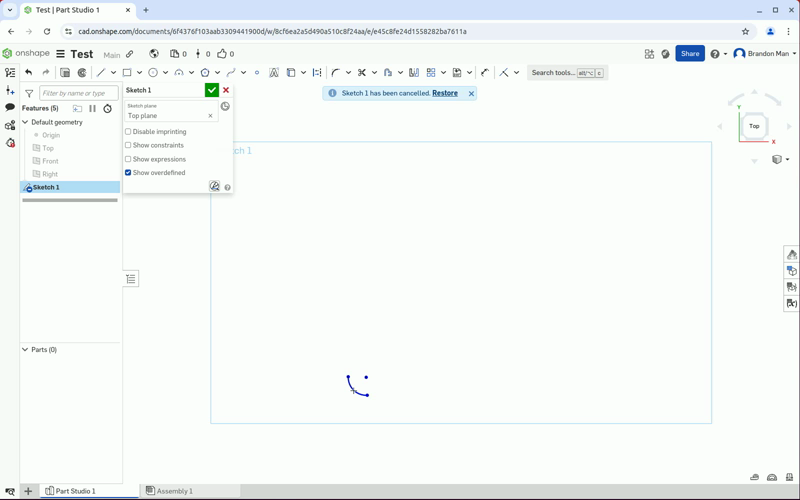
mouse_move(367, 395)
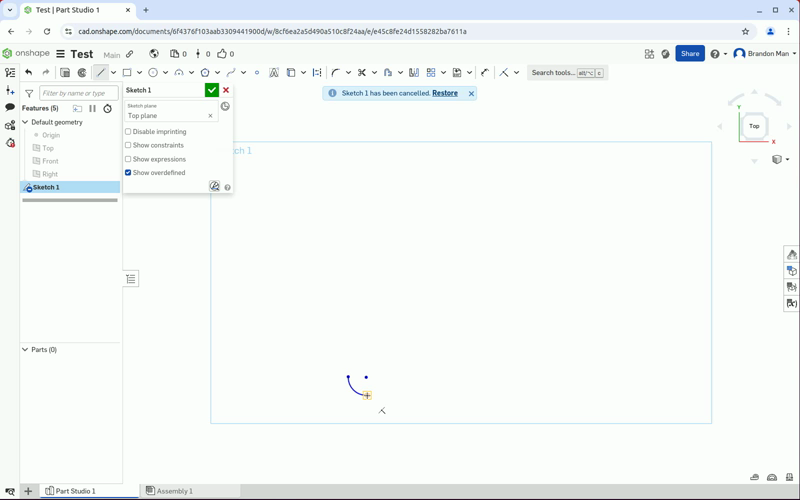
click(367, 395)
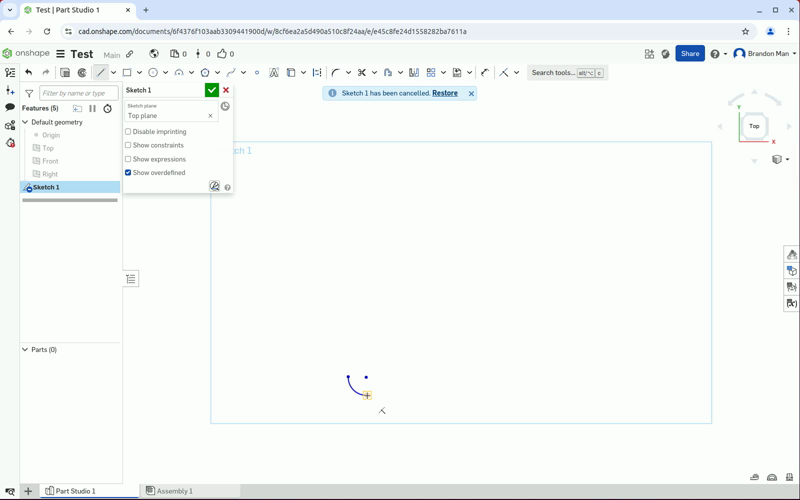
key_down(shift)
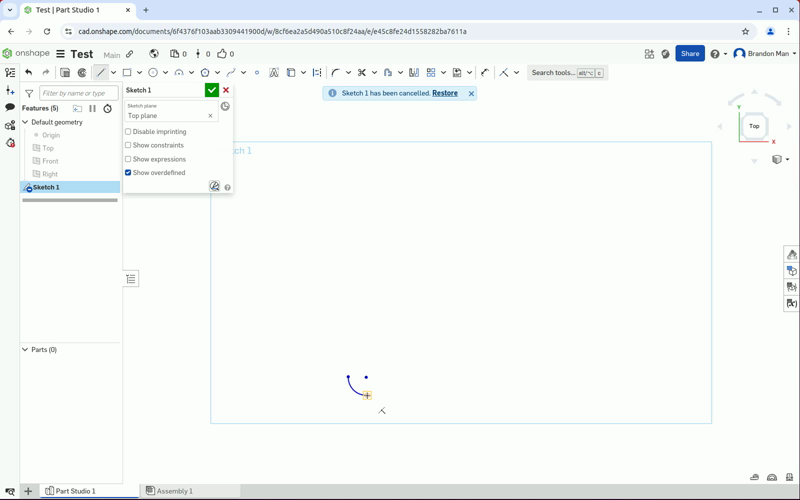
mouse_move(553, 395)
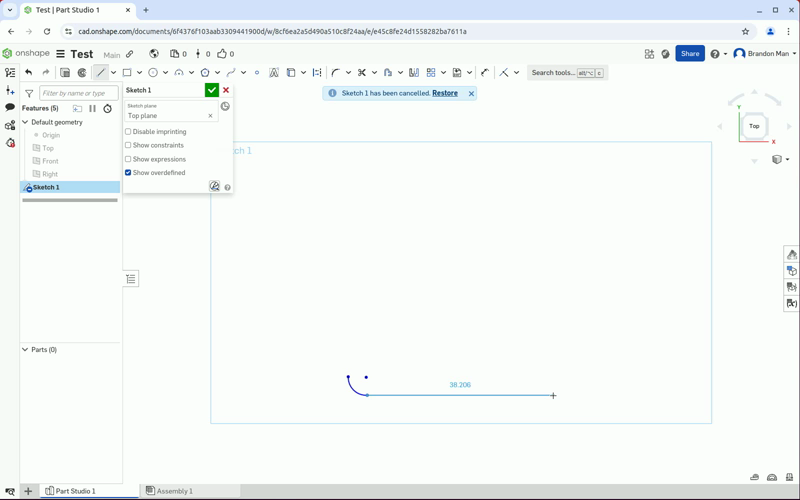
click(553, 395)
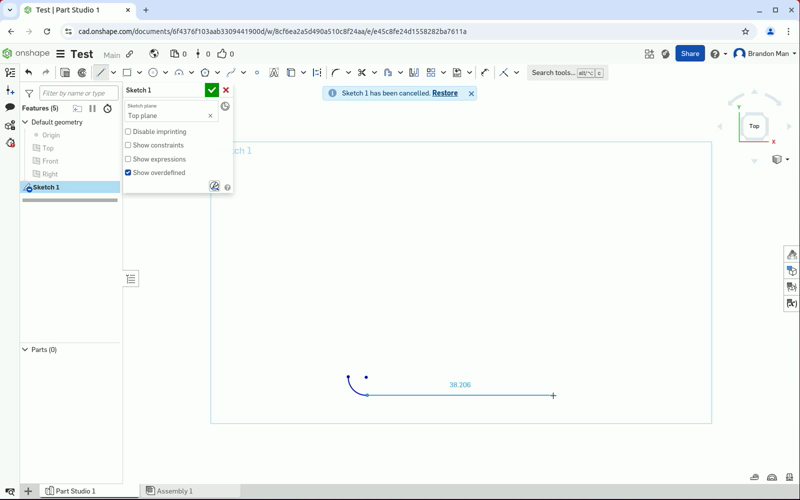
key_up(shift)
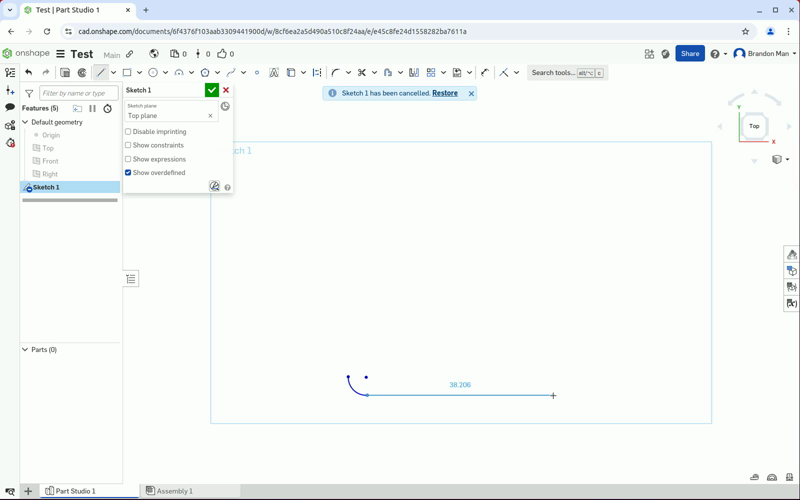
key(esc)
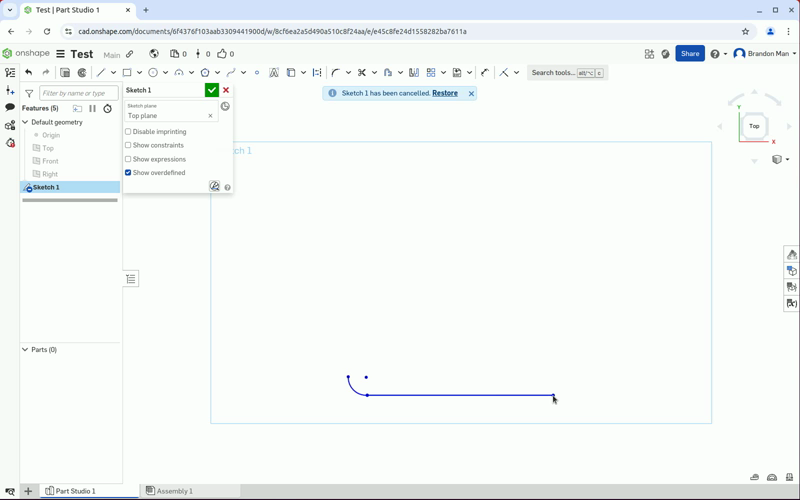
key(a)
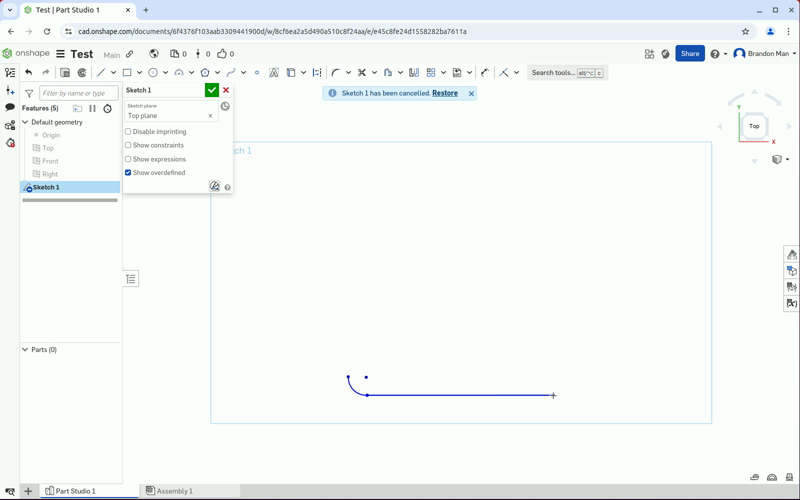
mouse_move(553, 395)
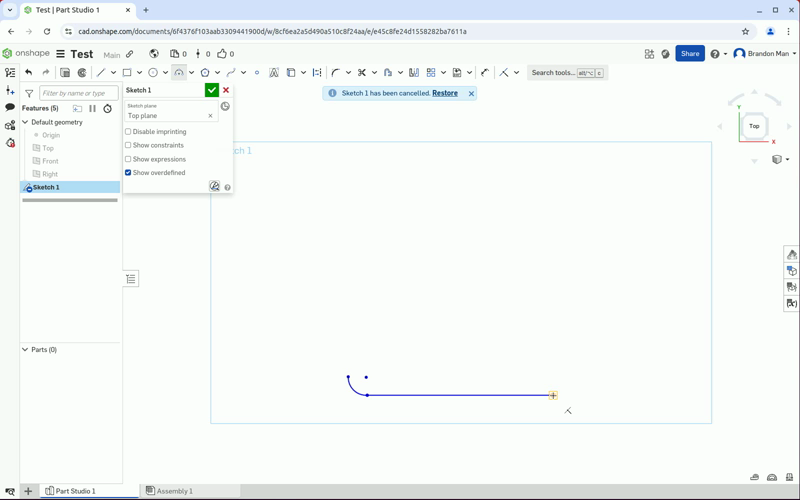
click(553, 395)
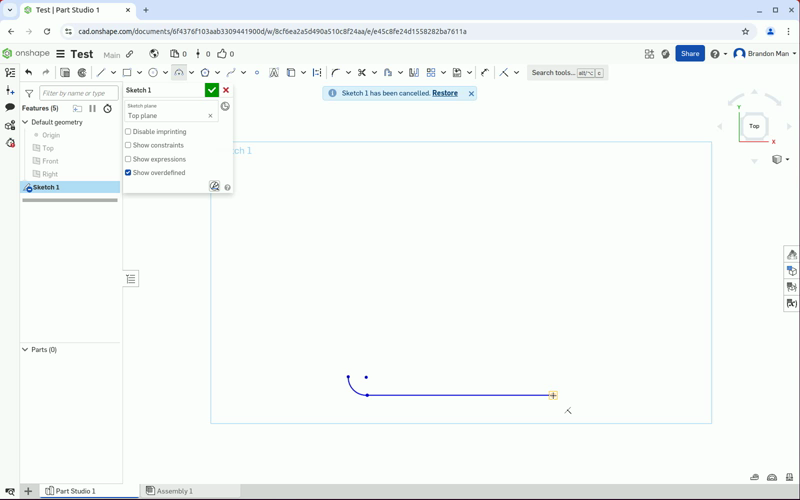
key_down(shift)
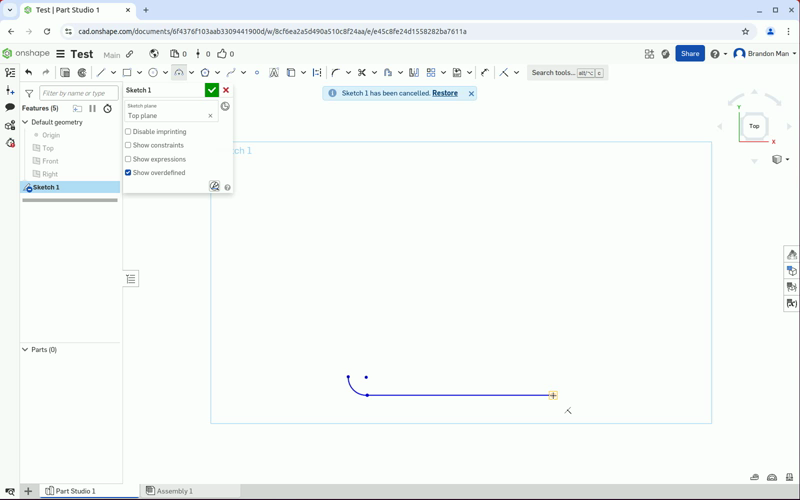
mouse_move(572, 376)
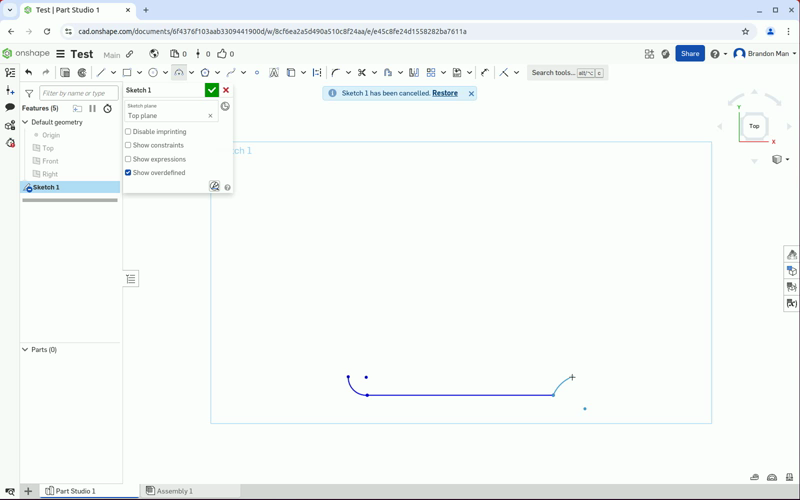
click(572, 376)
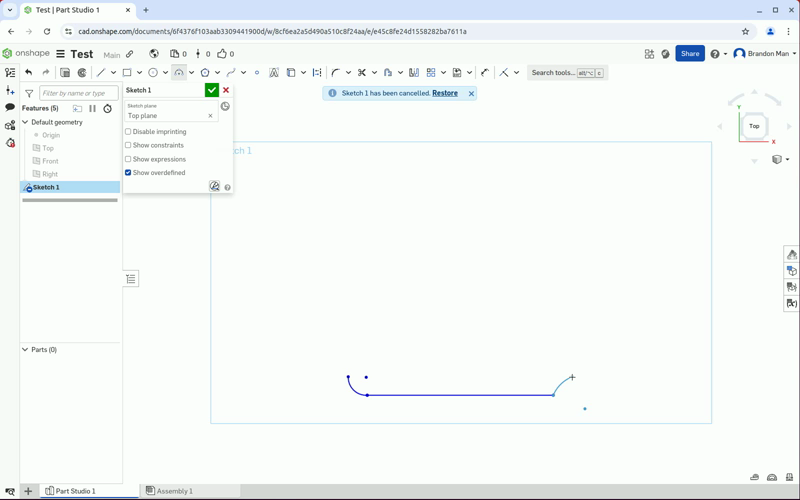
mouse_move(566, 390)
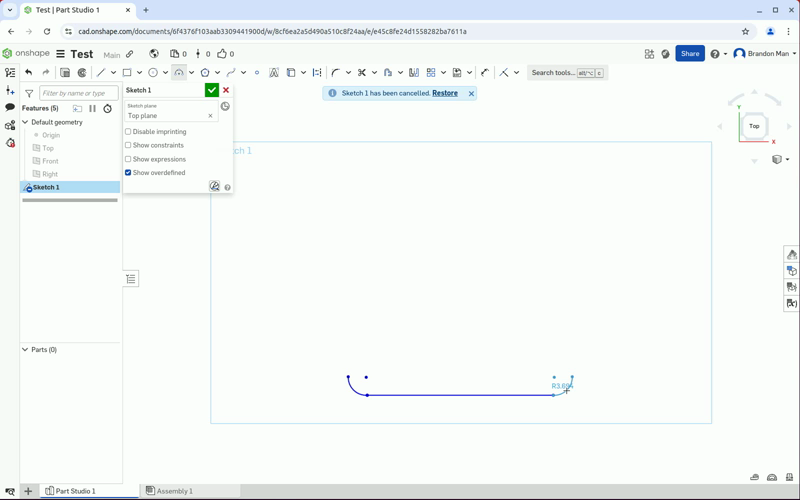
click(566, 390)
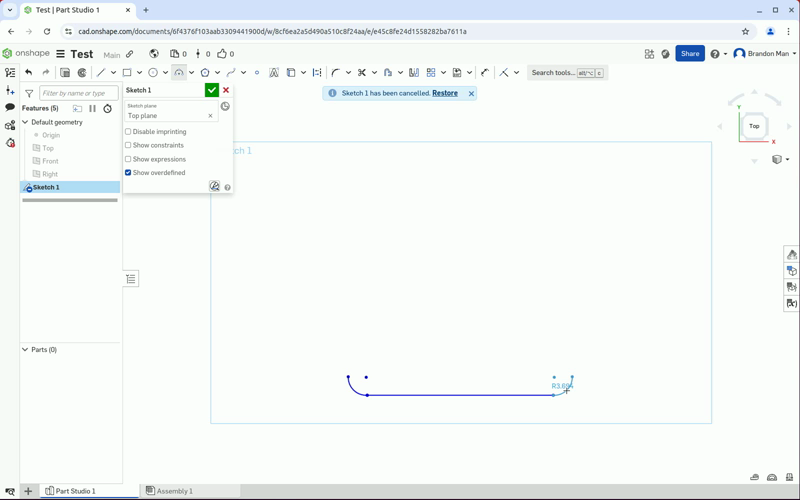
key_up(shift)
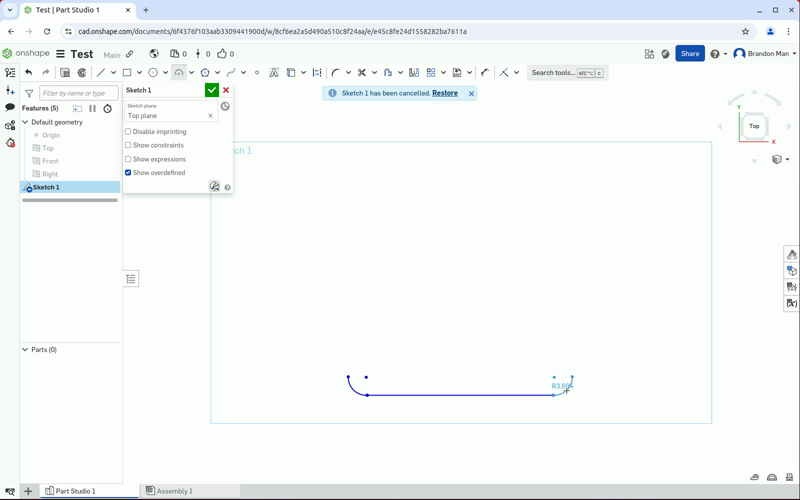
key(esc)
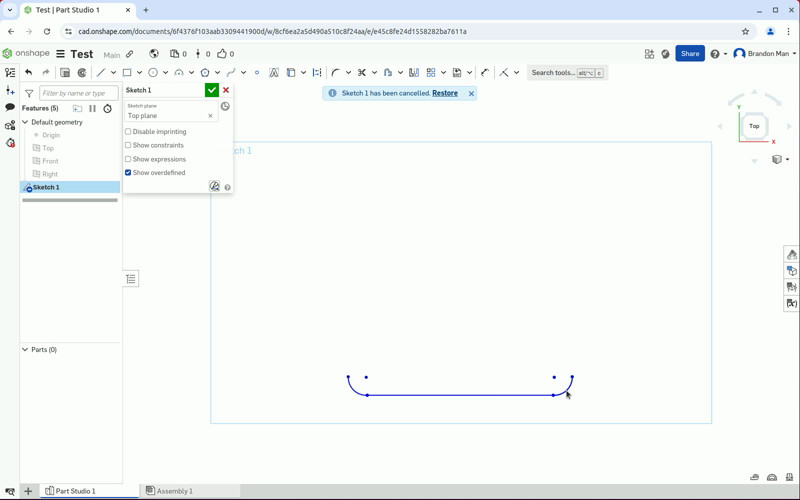
key(l)
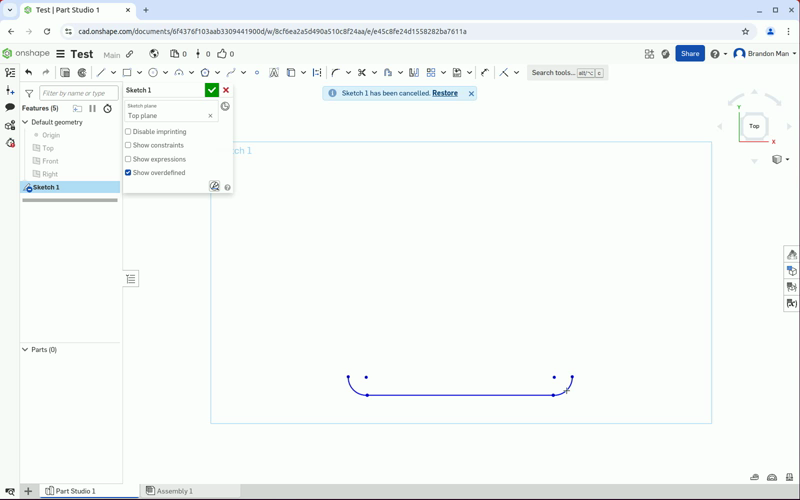
mouse_move(572, 376)
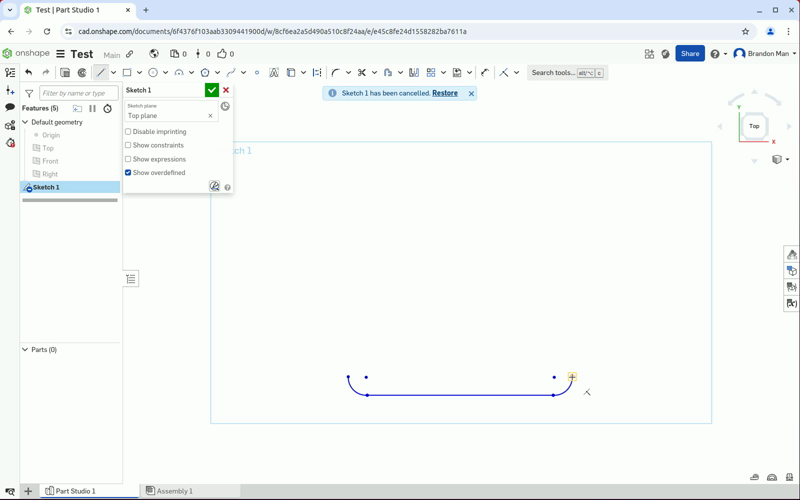
click(572, 376)
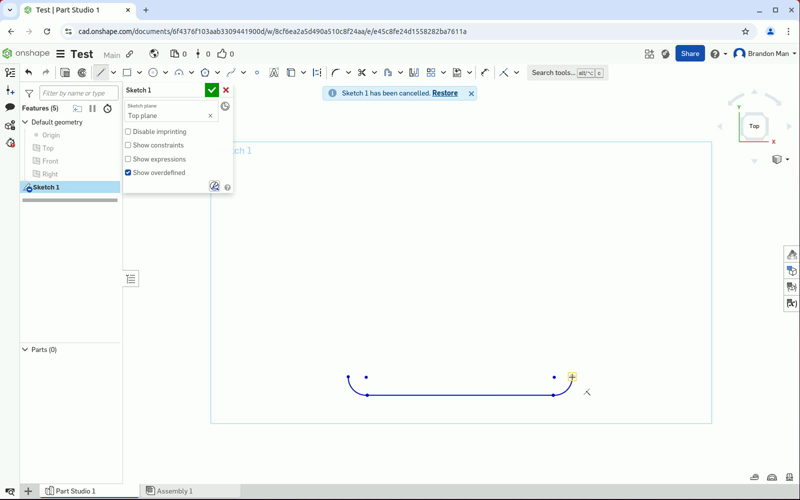
key_down(shift)
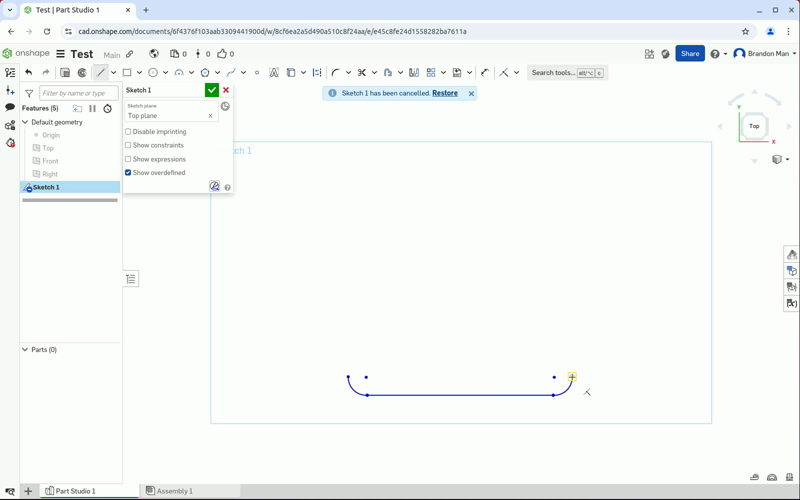
mouse_move(572, 190)
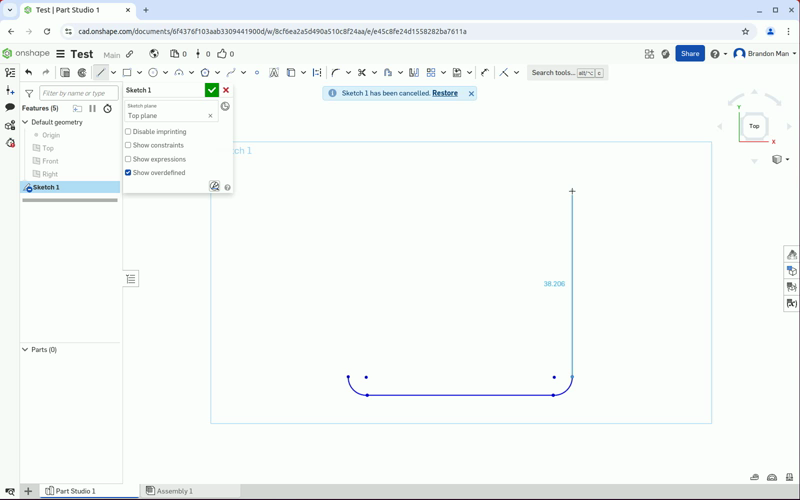
click(572, 190)
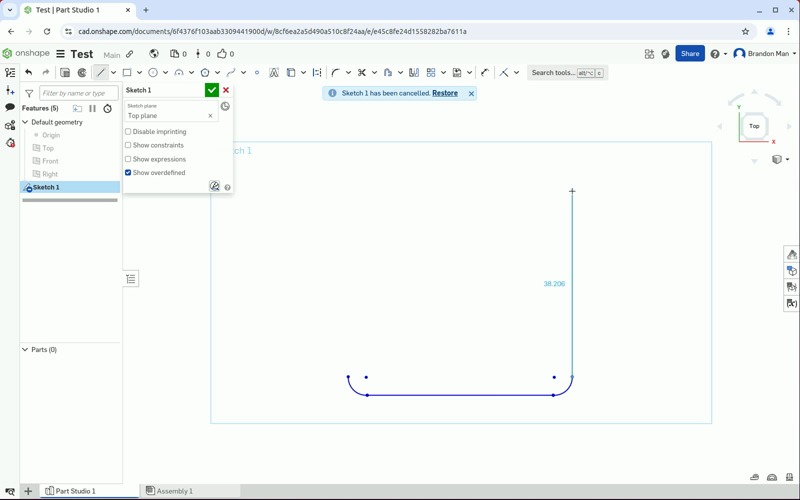
key_up(shift)
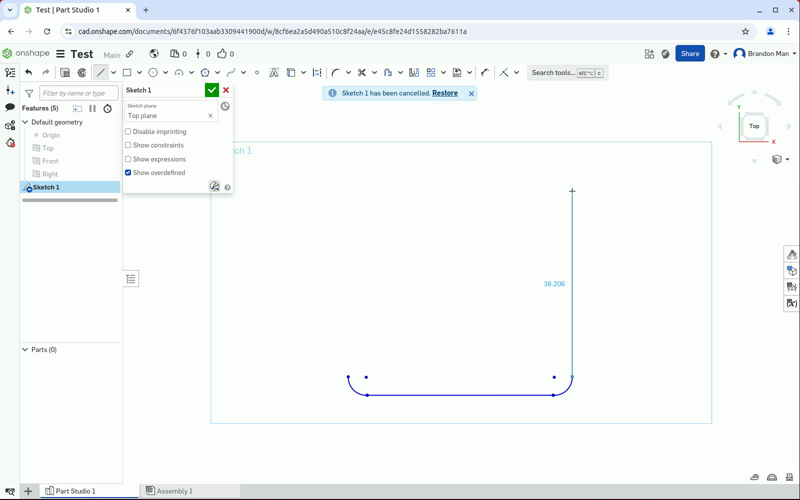
key(esc)
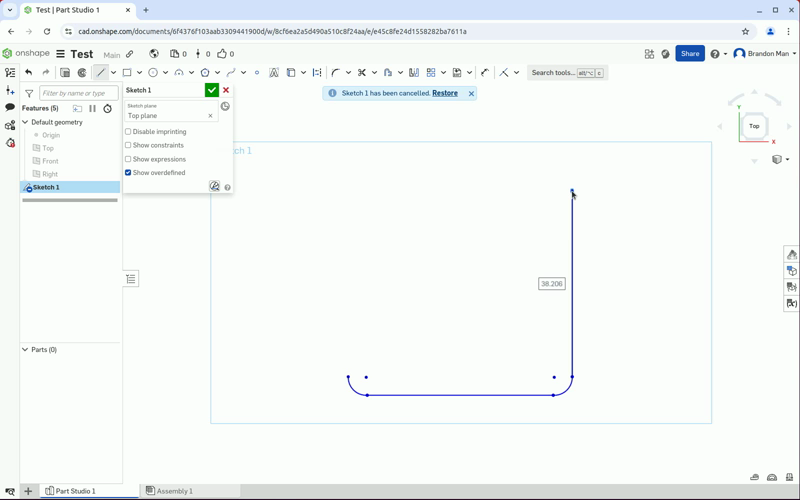
key(a)
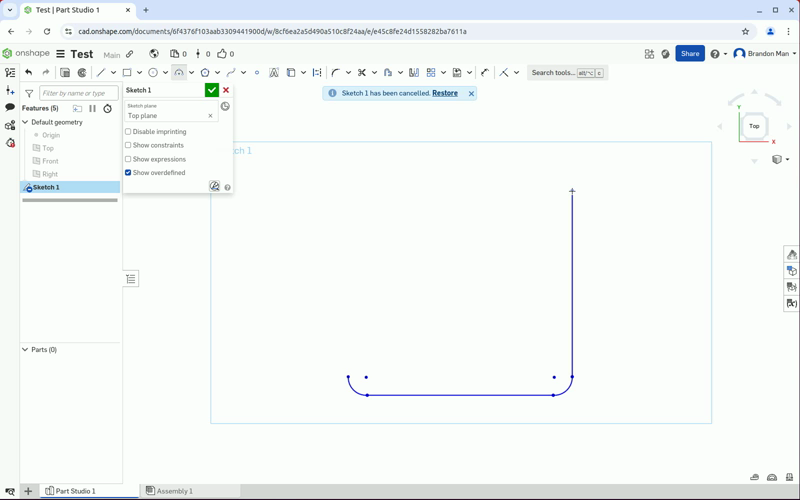
mouse_move(572, 190)
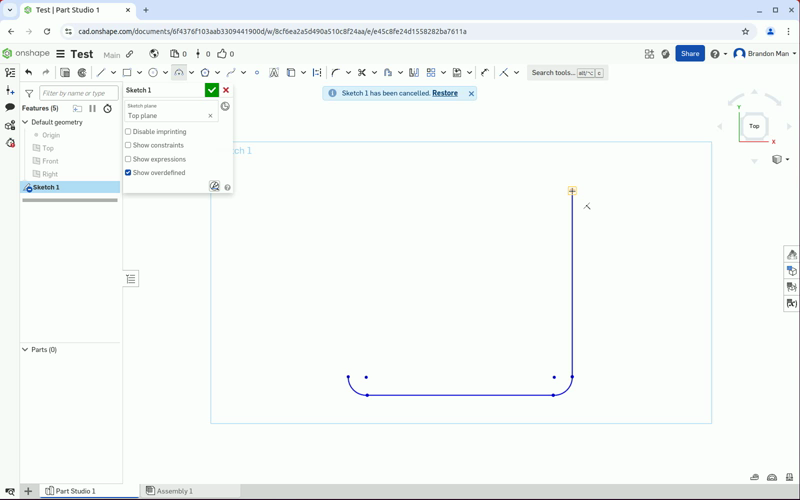
click(572, 190)
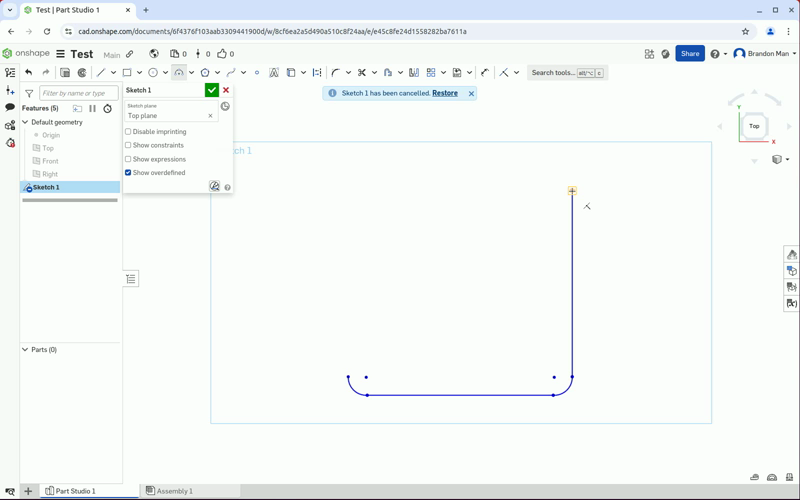
key_down(shift)
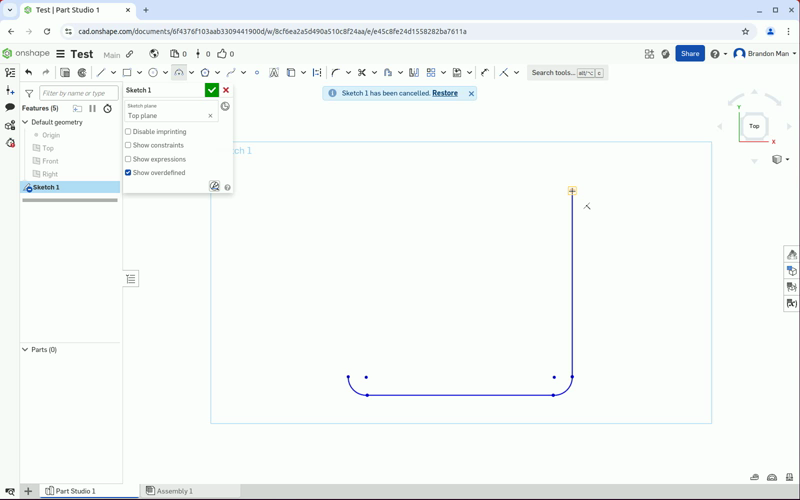
mouse_move(553, 171)
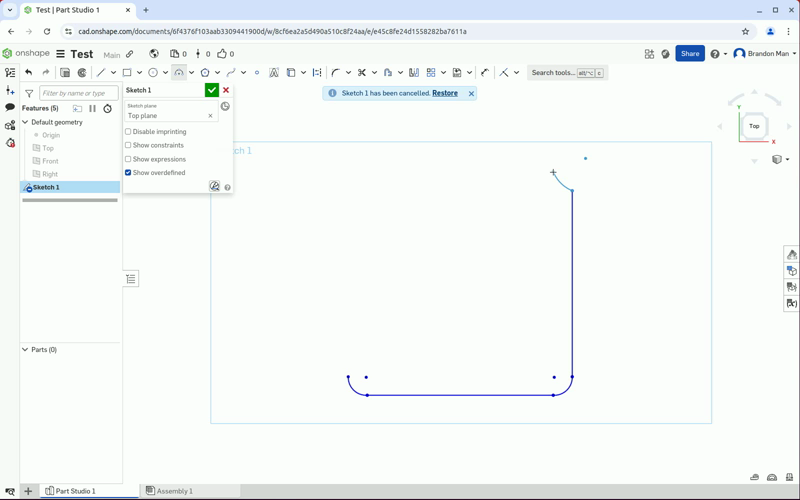
click(553, 171)
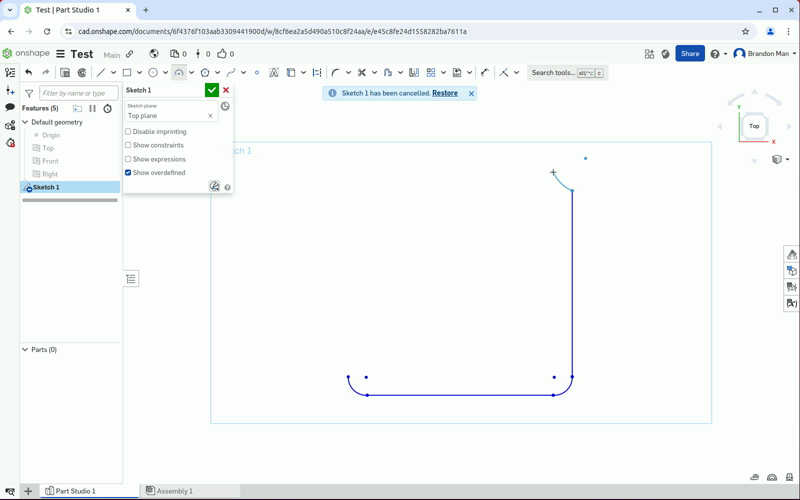
mouse_move(566, 177)
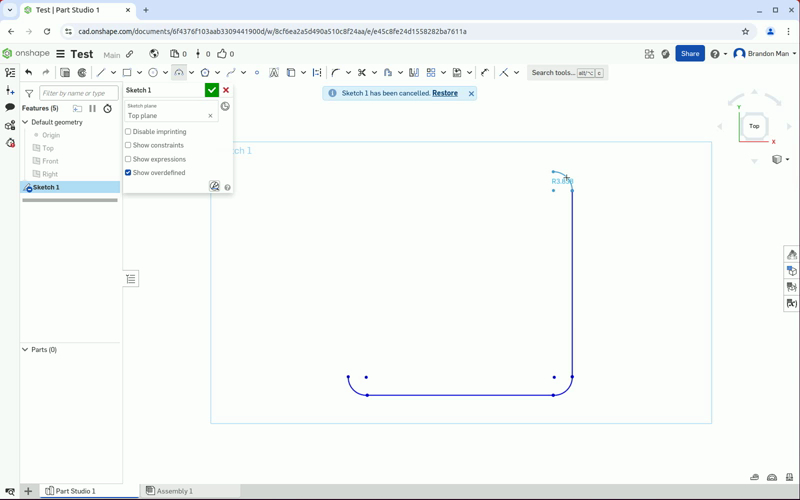
click(566, 177)
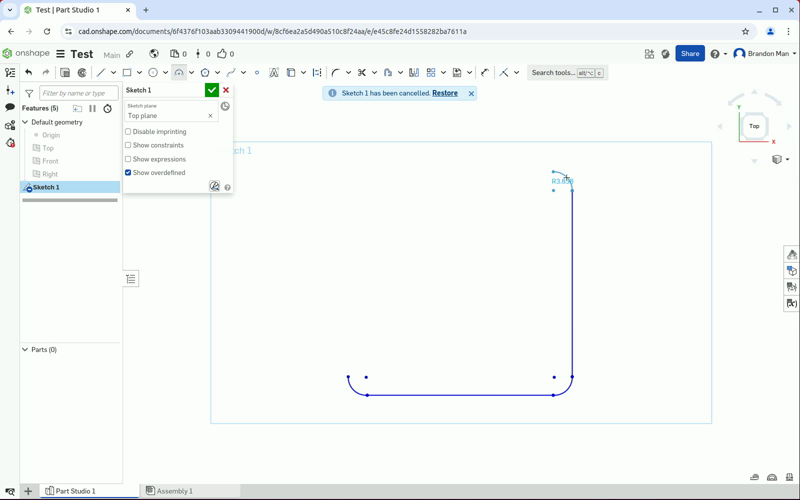
key_up(shift)
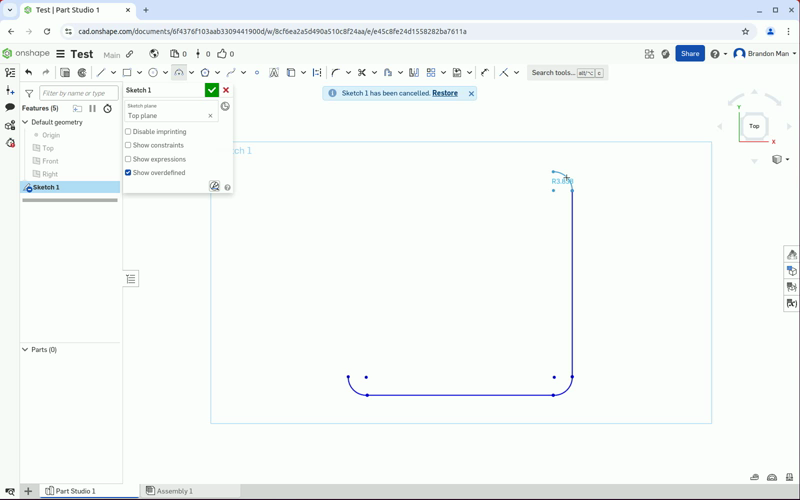
key(esc)
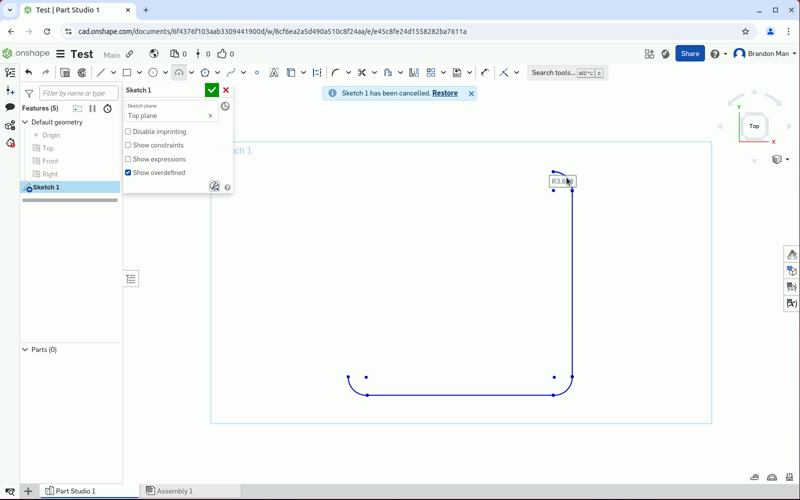
key(l)
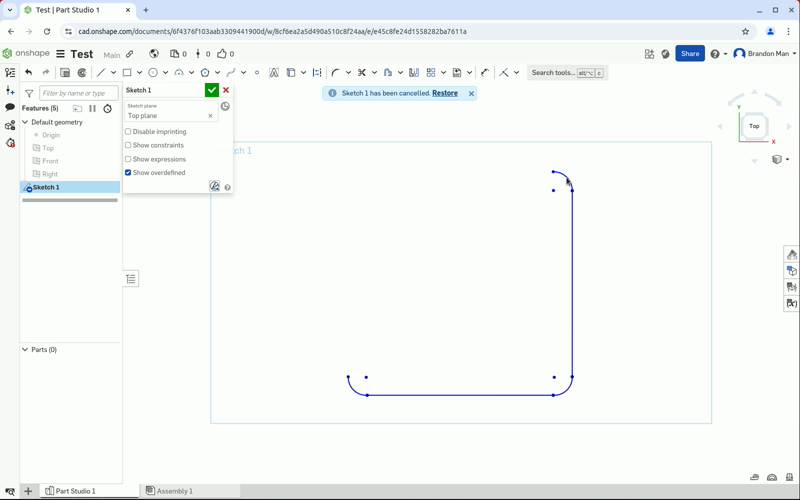
mouse_move(553, 171)
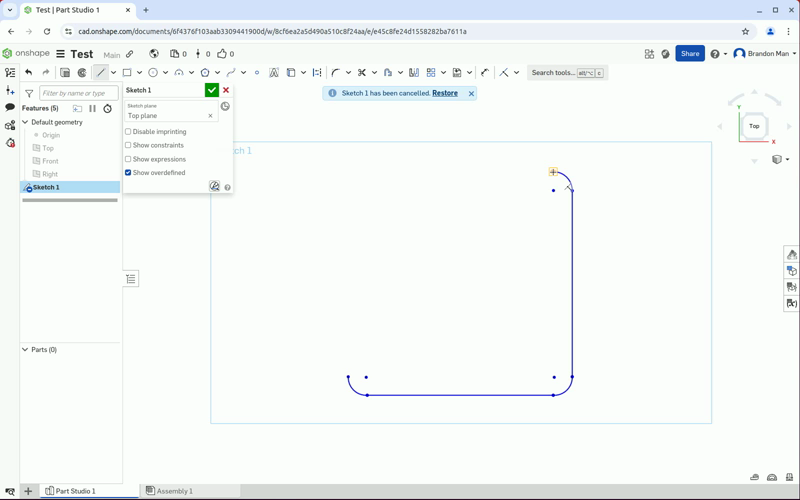
click(553, 171)
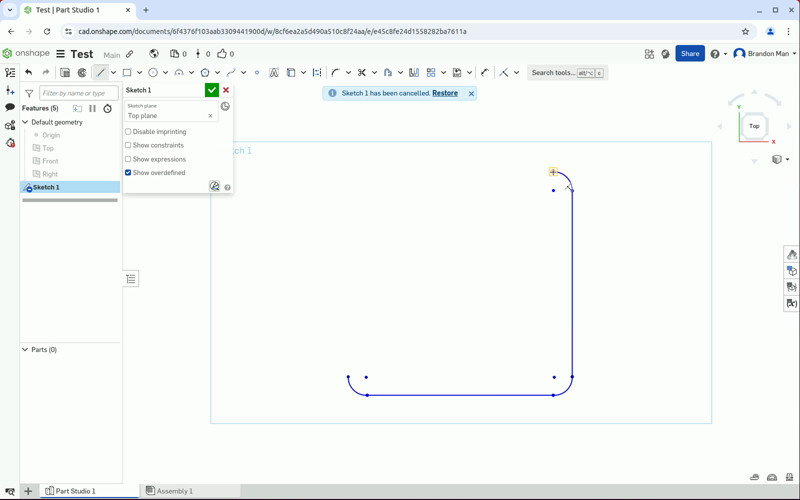
key_down(shift)
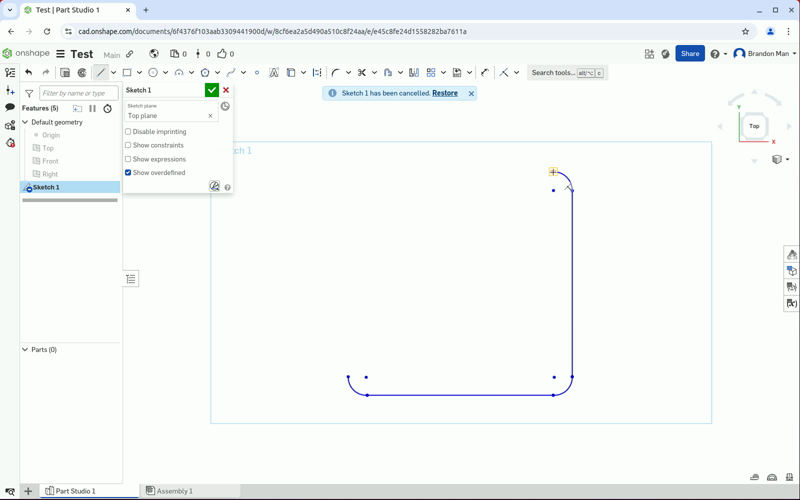
mouse_move(367, 171)
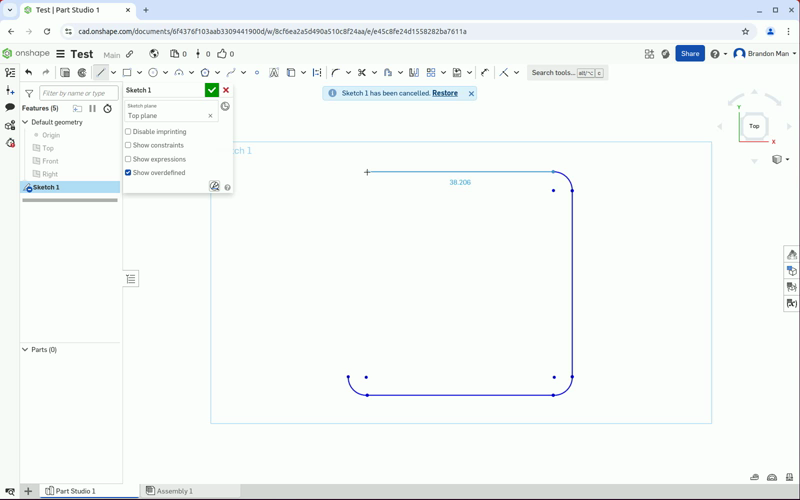
click(367, 171)
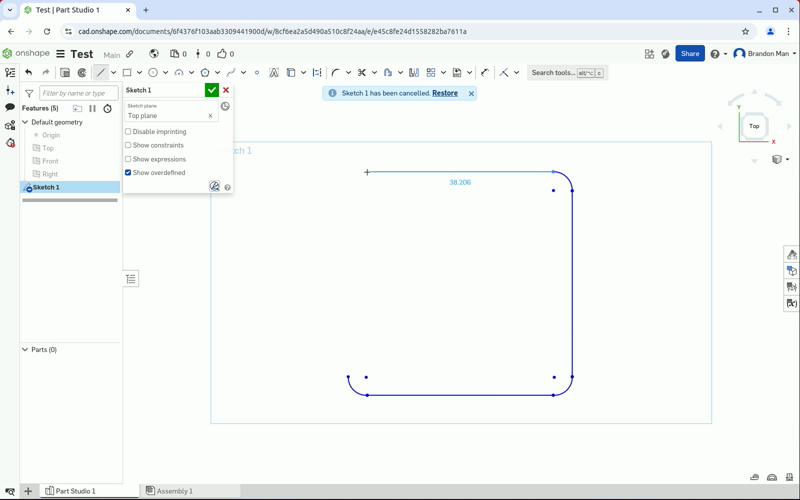
key_up(shift)
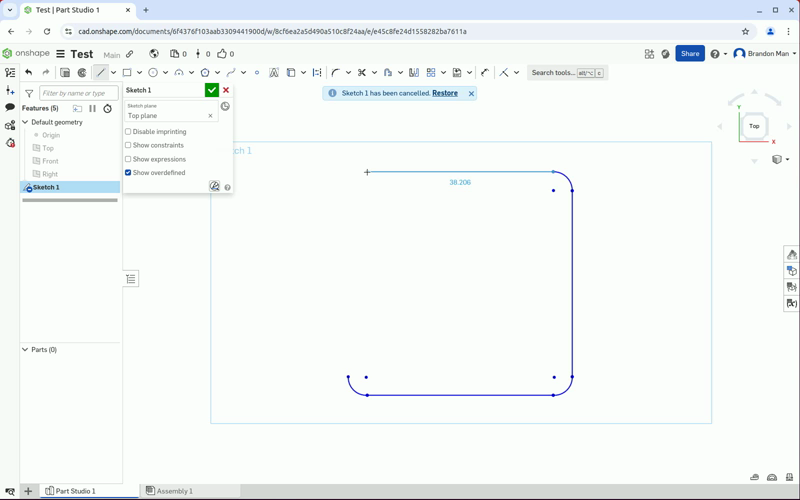
key(esc)
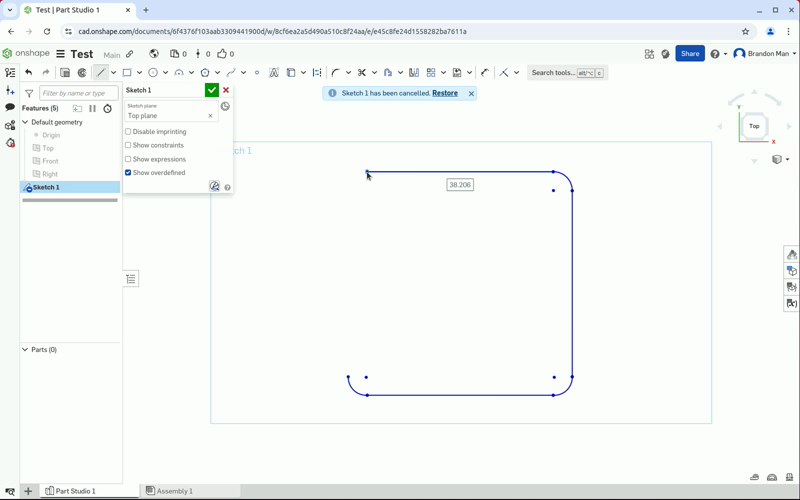
key(a)
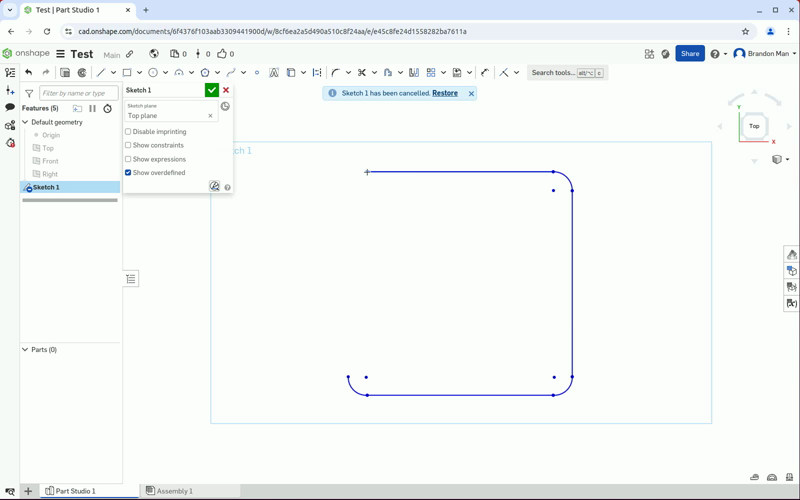
mouse_move(367, 171)
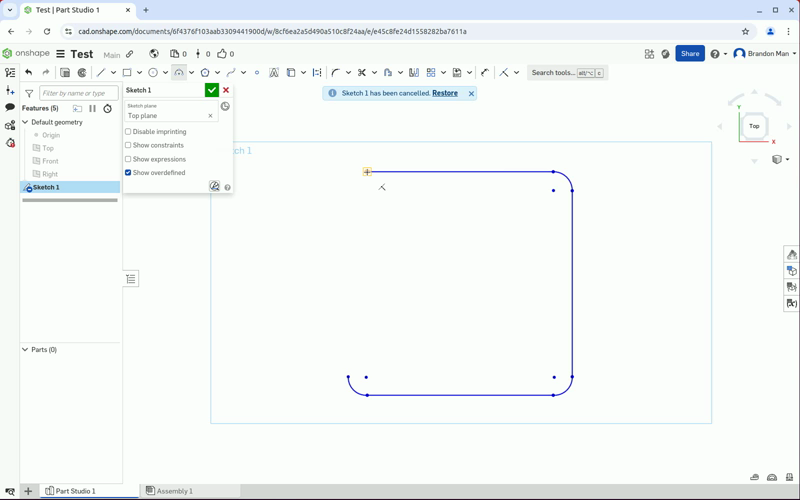
click(367, 171)
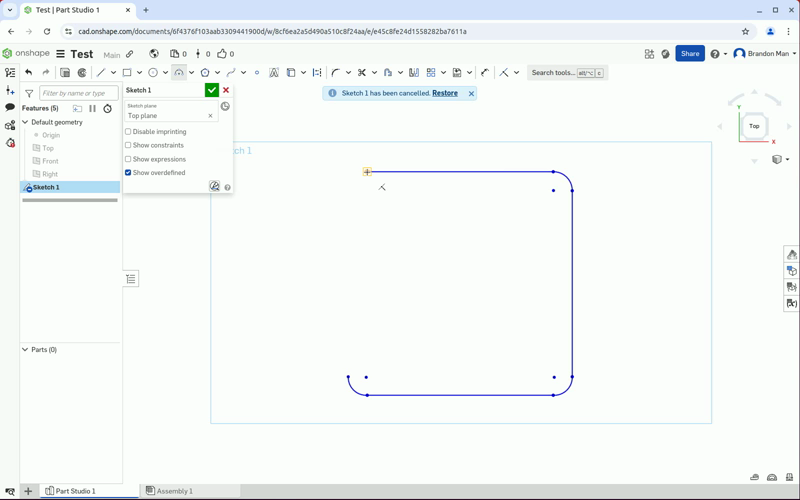
key_down(shift)
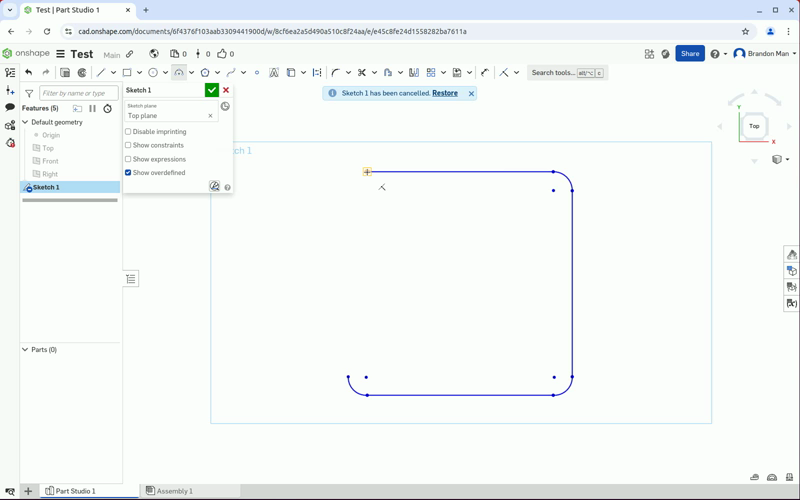
mouse_move(348, 190)
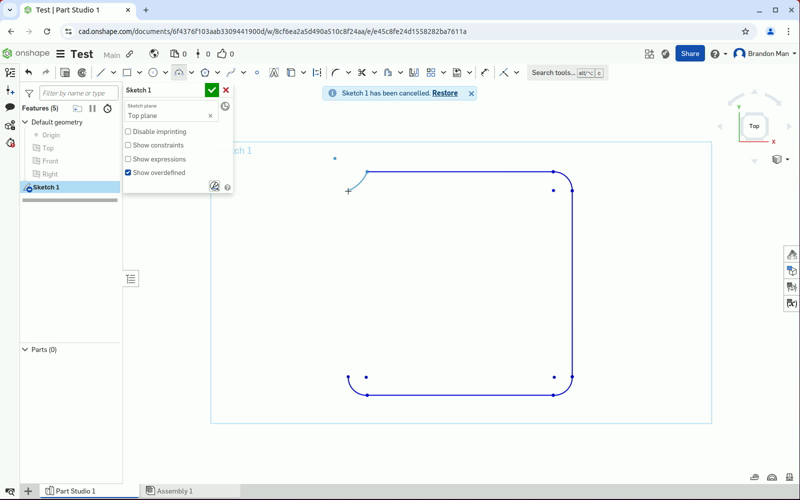
click(348, 190)
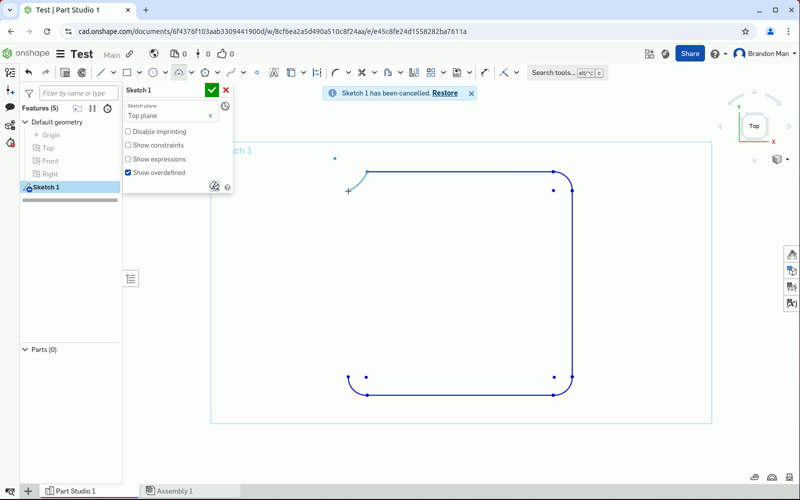
mouse_move(353, 177)
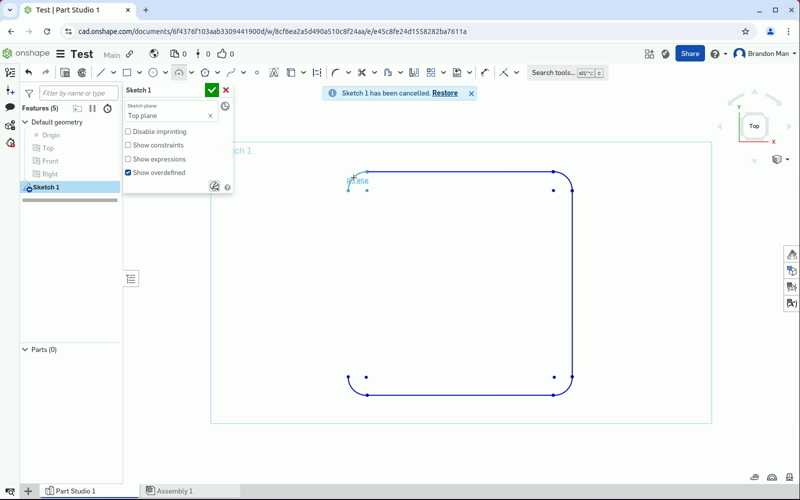
click(353, 177)
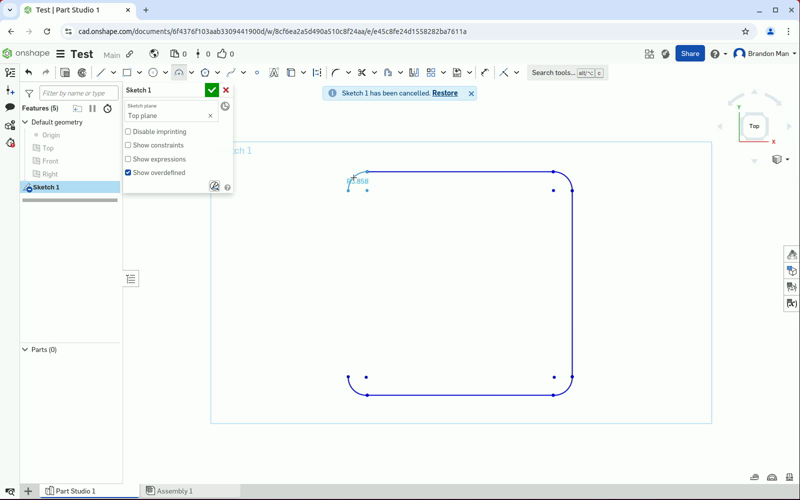
key_up(shift)
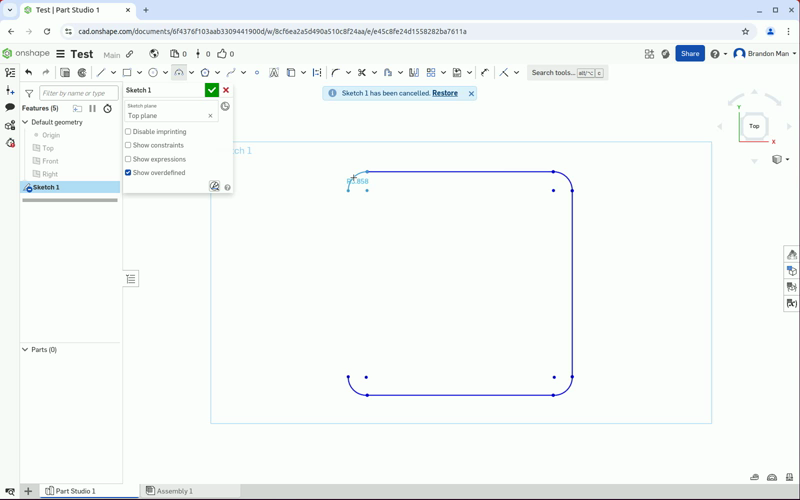
key(esc)
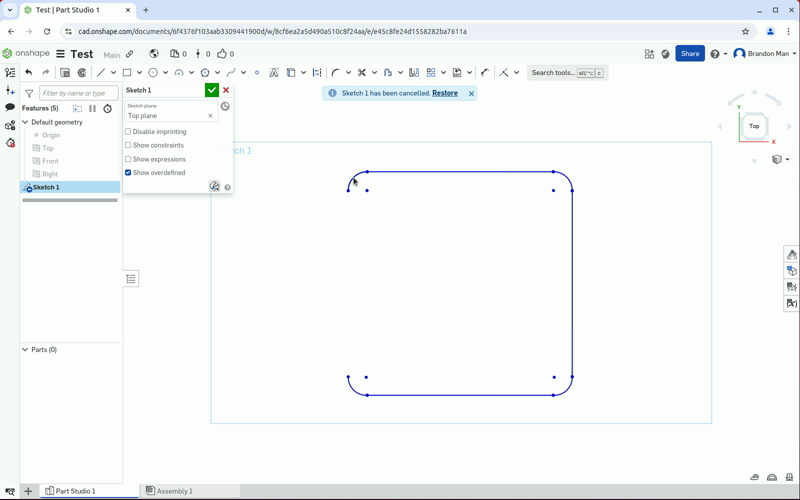
key(l)
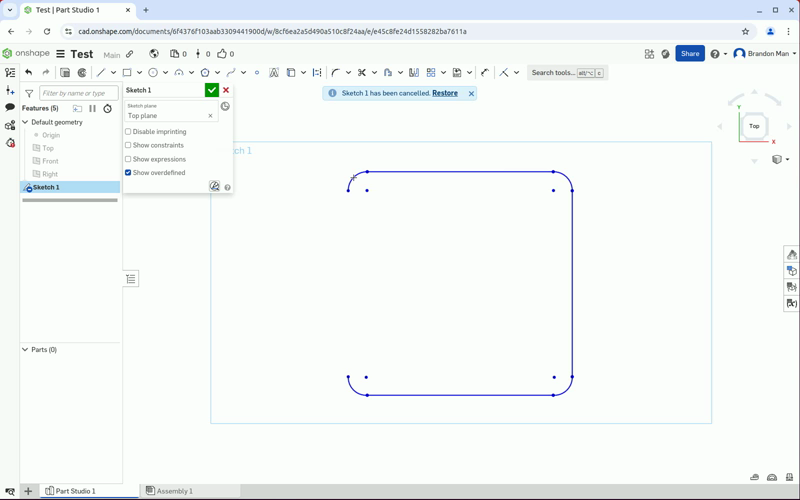
mouse_move(348, 190)
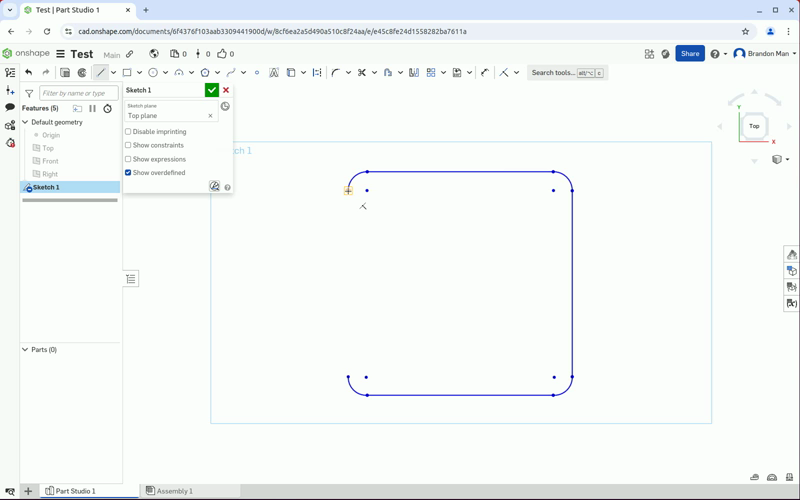
click(348, 190)
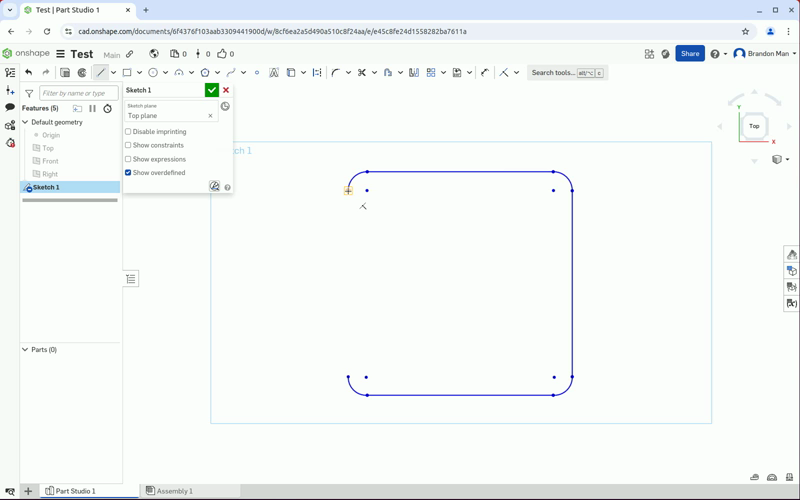
key_down(shift)
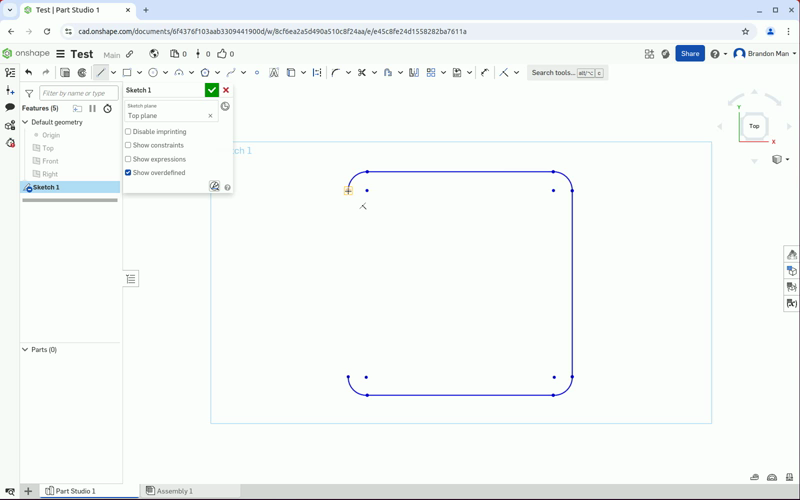
mouse_move(348, 376)
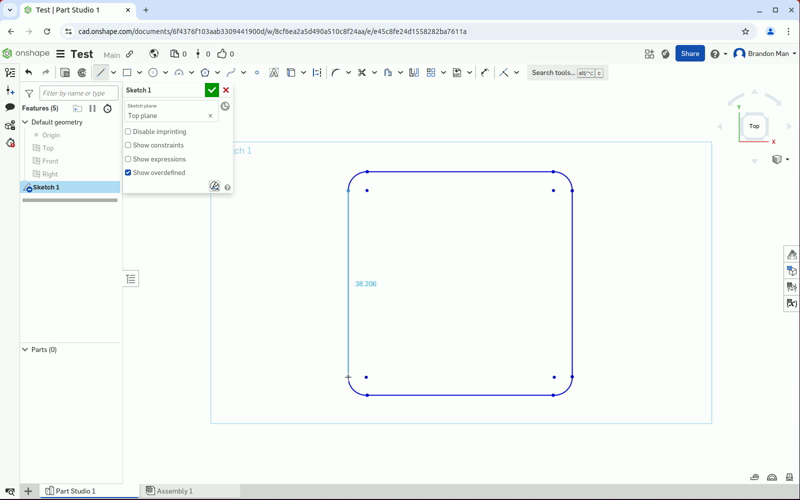
key_up(shift)
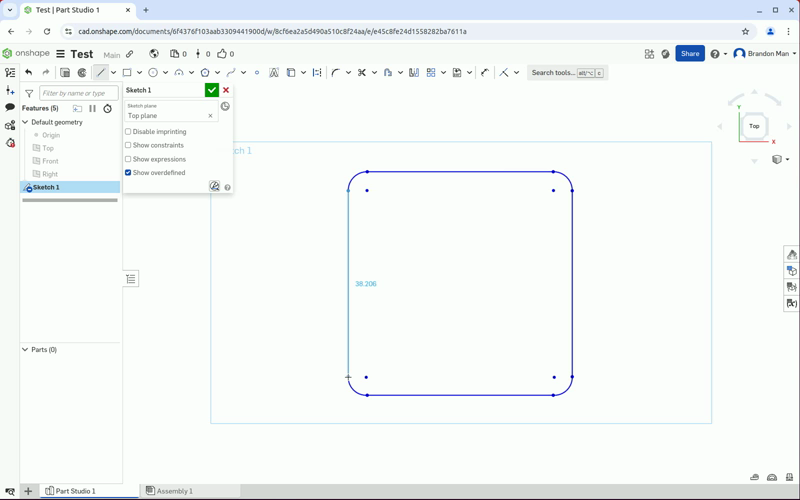
click(348, 376)
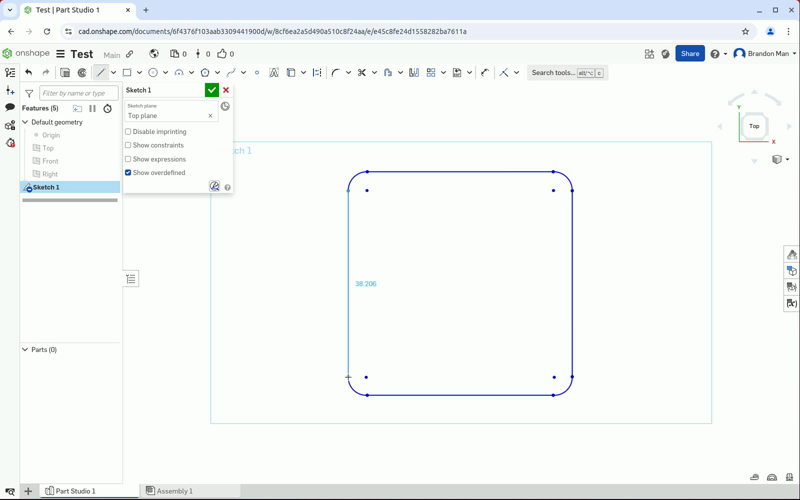
key(esc)
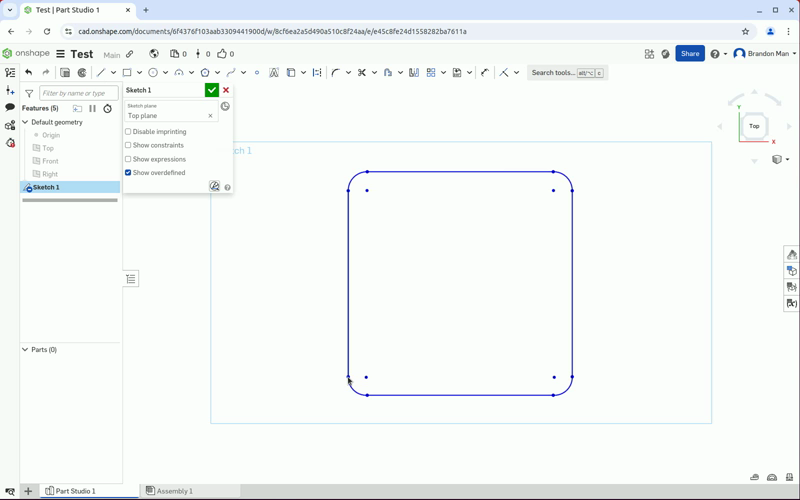
key(a)
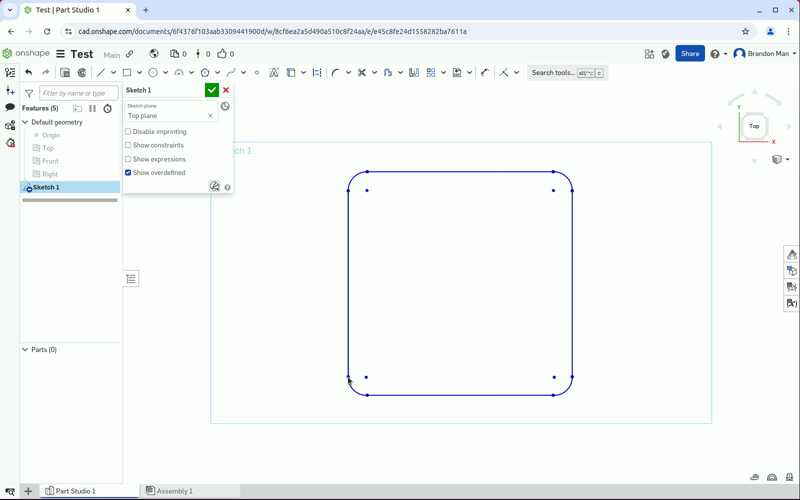
key_down(shift)
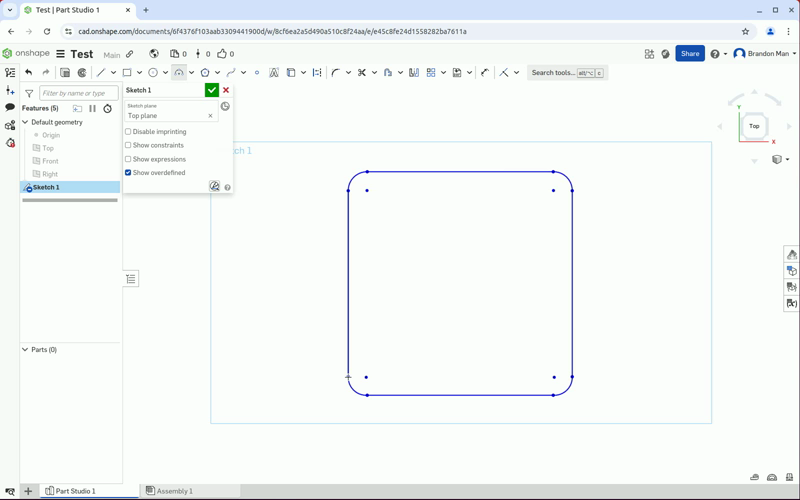
mouse_move(357, 367)
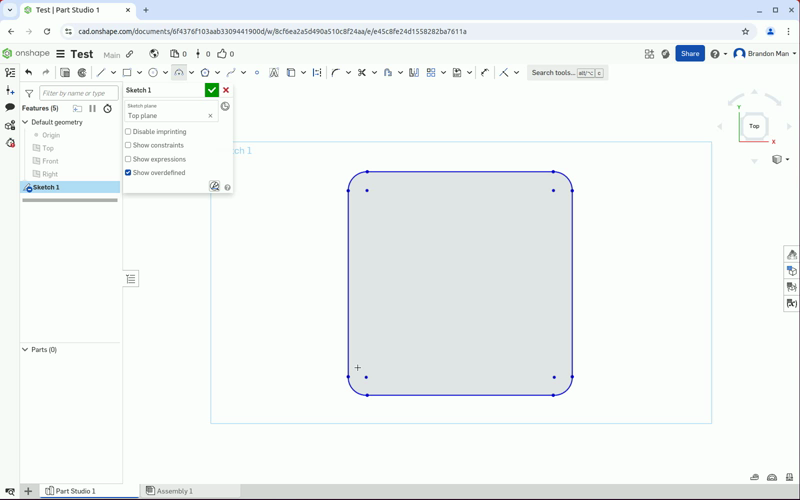
click(357, 367)
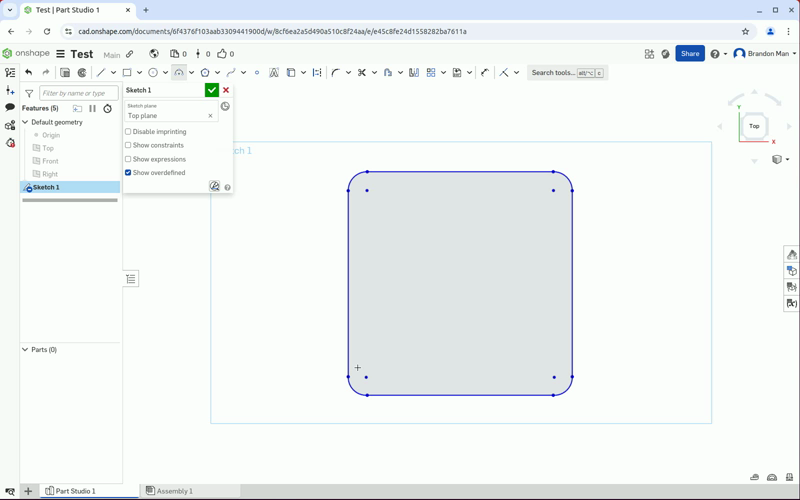
key_up(shift)
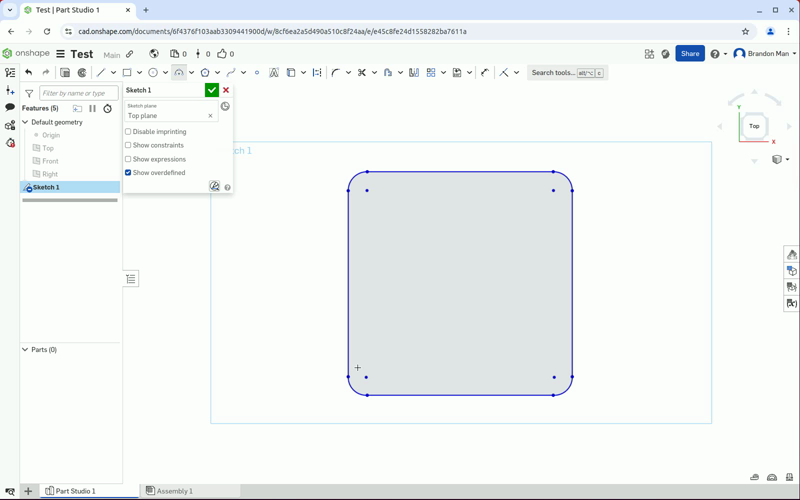
key_down(shift)
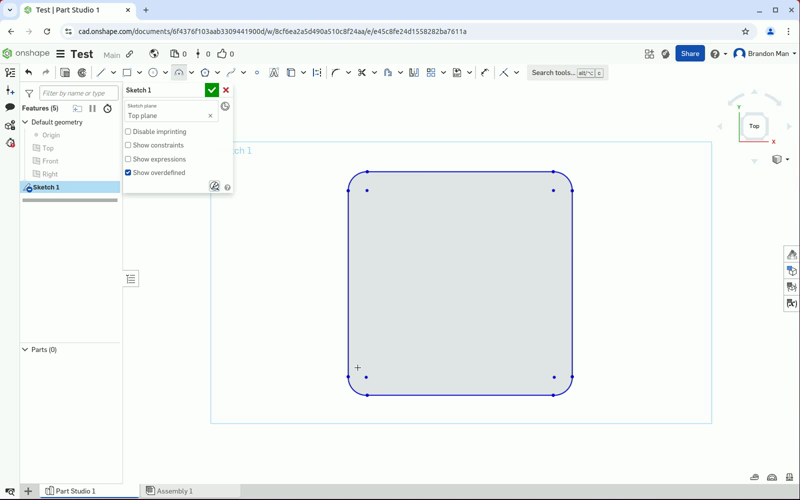
mouse_move(376, 386)
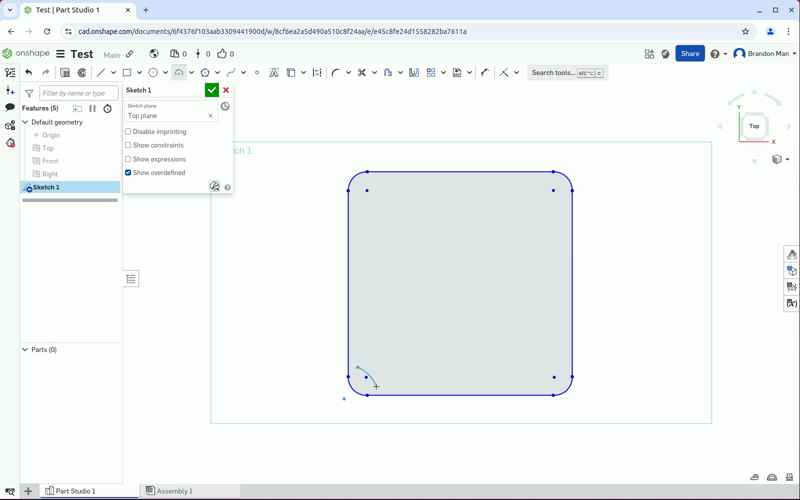
click(376, 386)
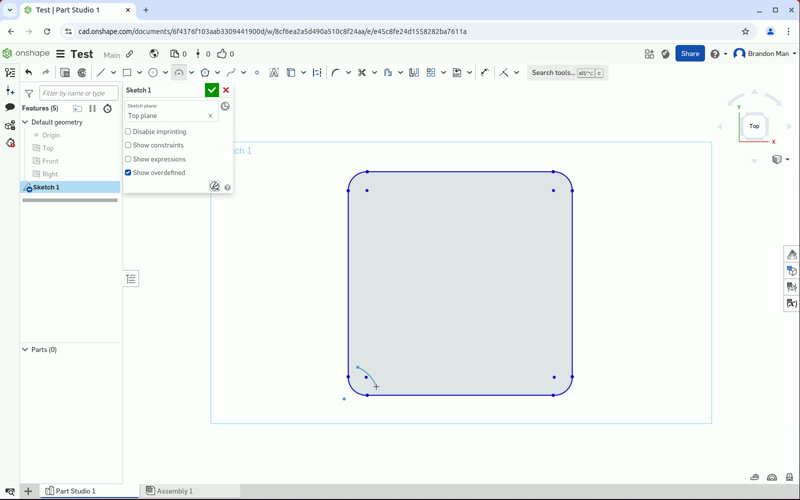
mouse_move(363, 380)
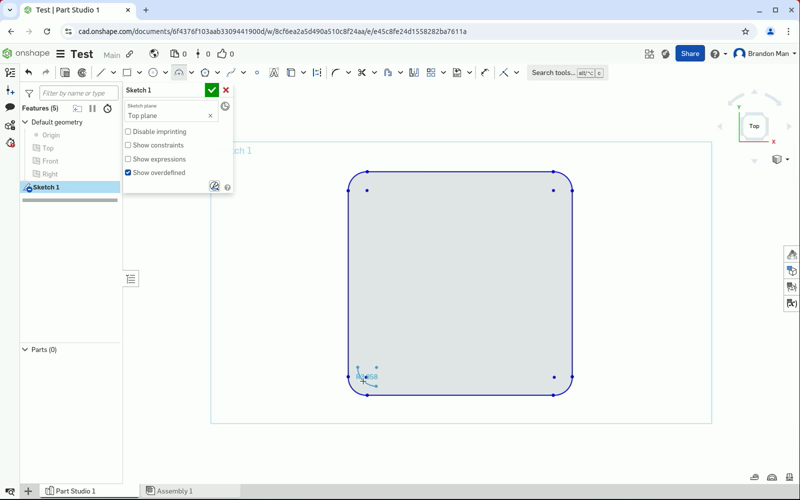
click(363, 380)
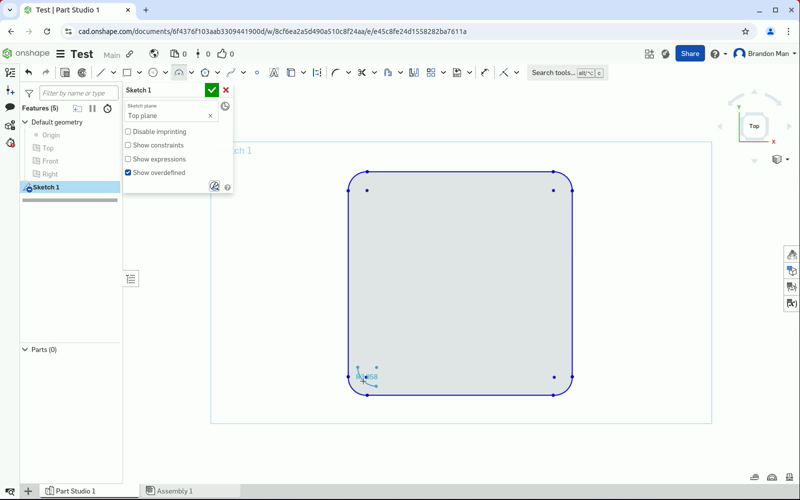
key_up(shift)
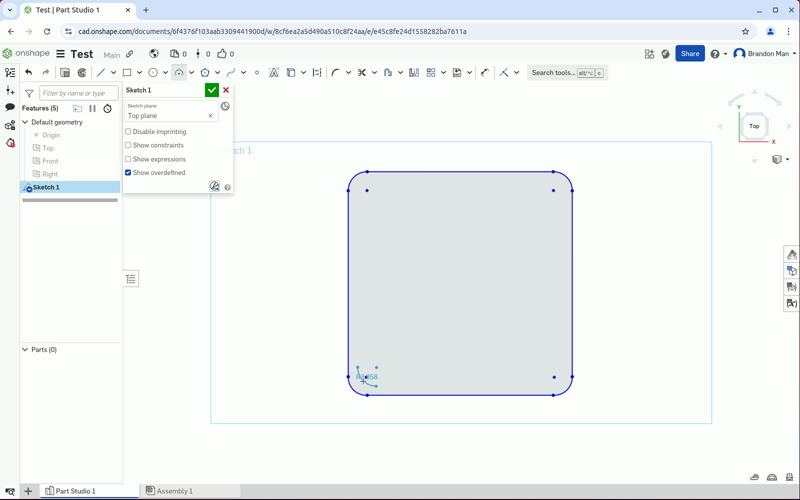
key(esc)
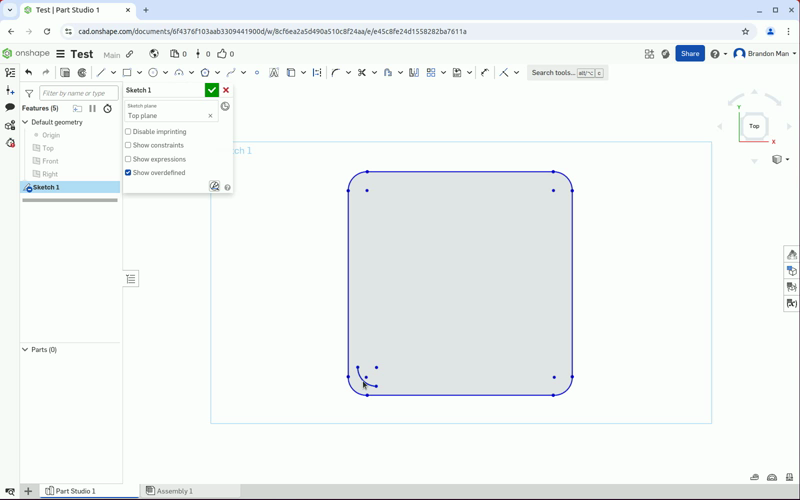
key(l)
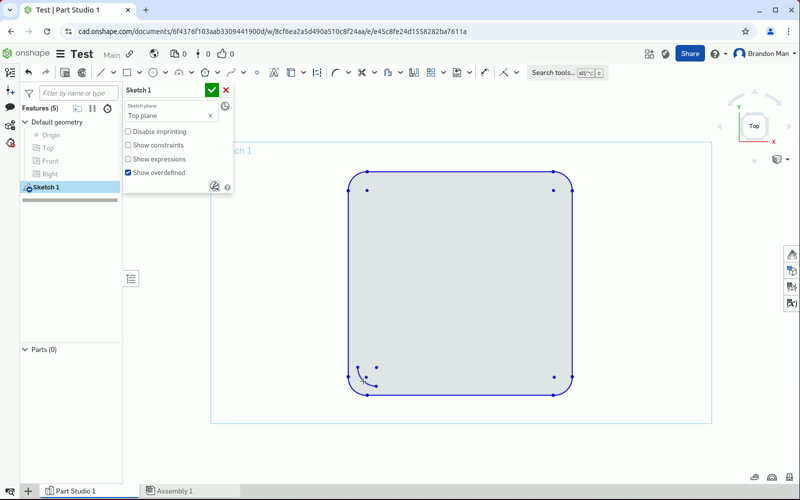
mouse_move(376, 386)
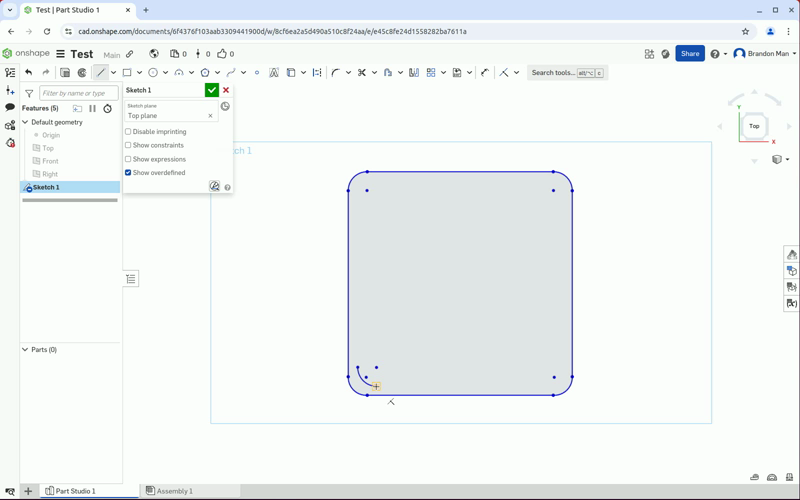
click(376, 386)
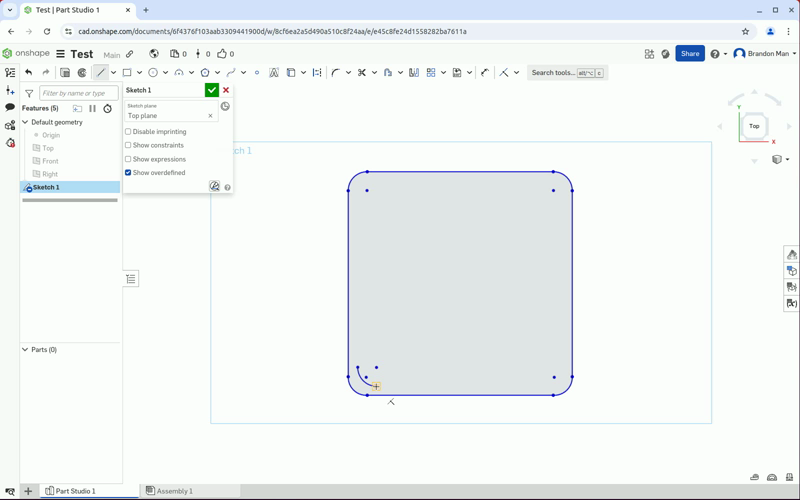
key_down(shift)
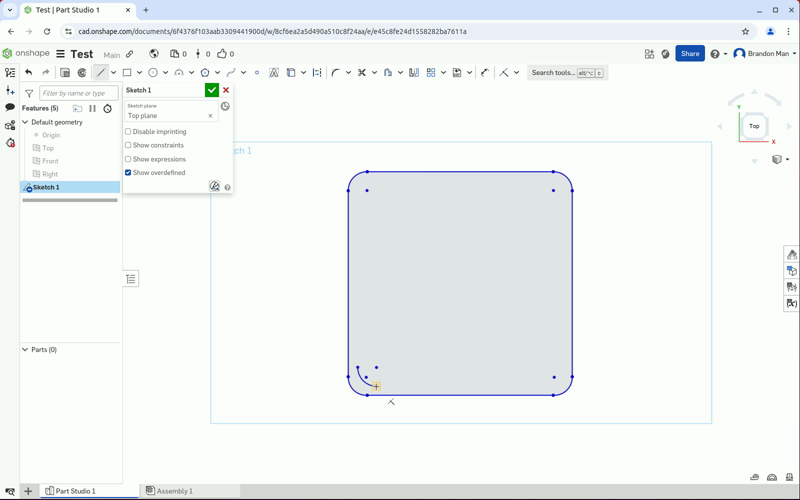
mouse_move(461, 386)
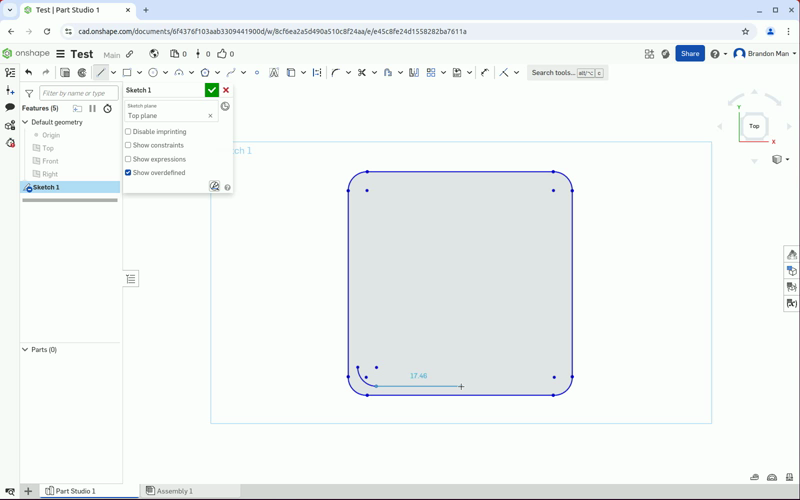
click(461, 386)
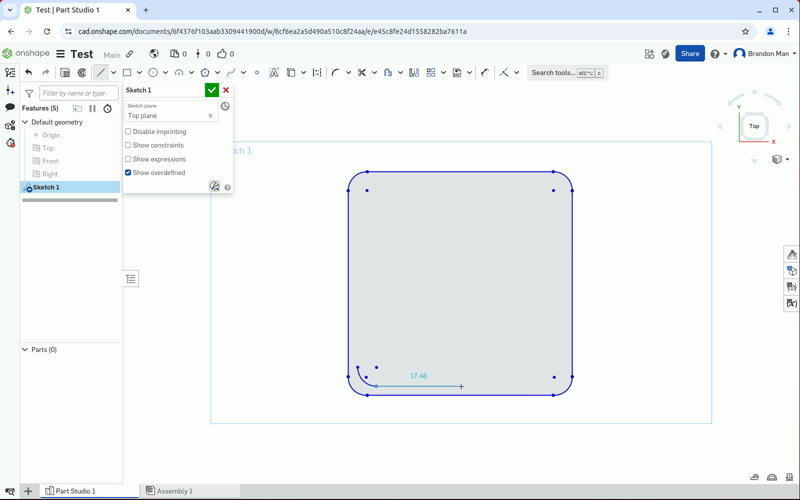
key_up(shift)
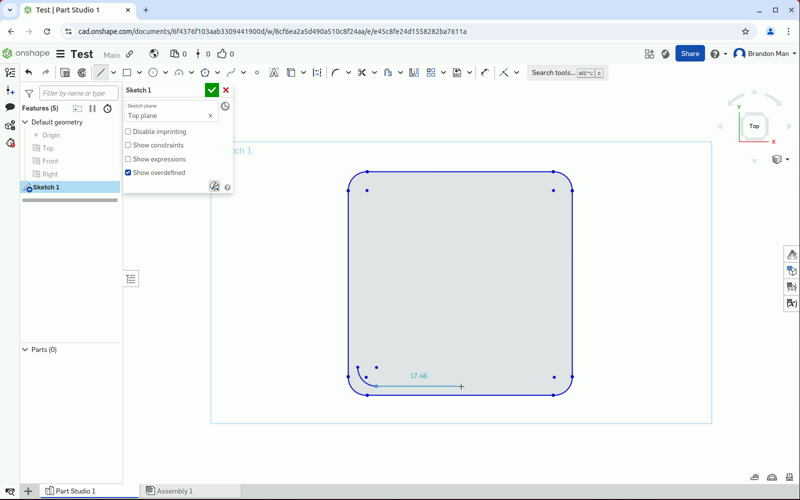
key_down(shift)
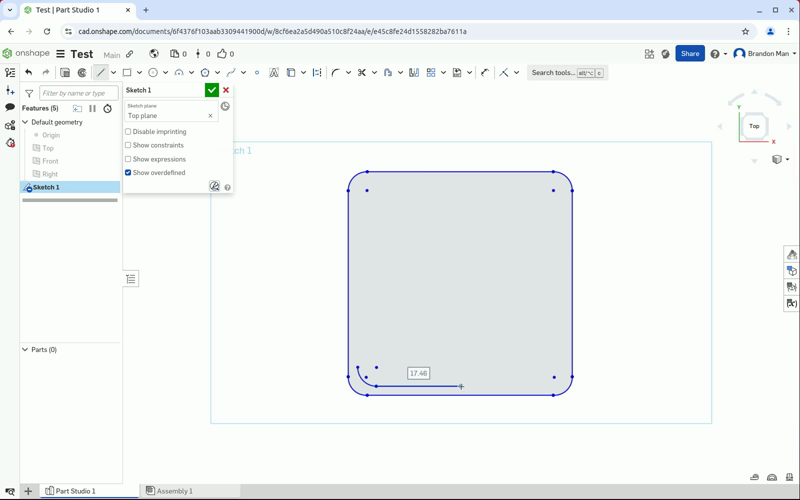
mouse_move(543, 386)
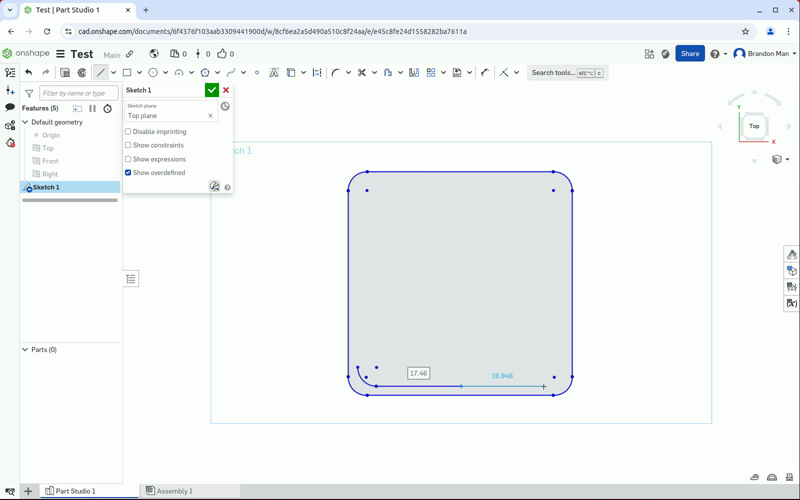
click(543, 386)
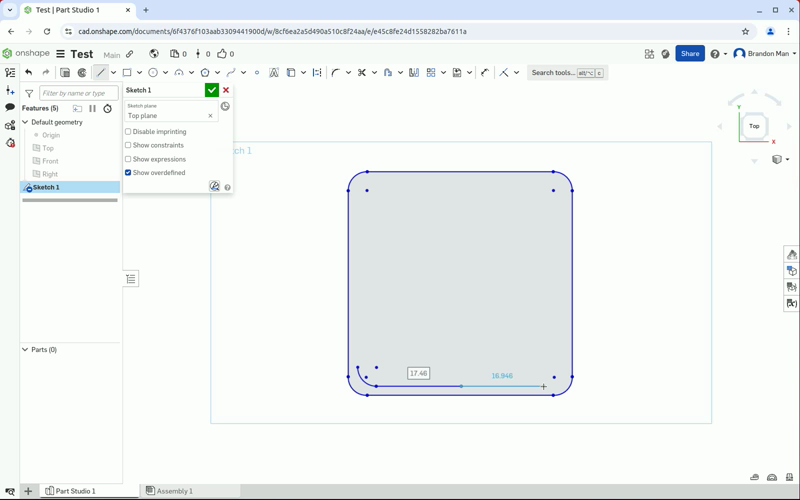
key_up(shift)
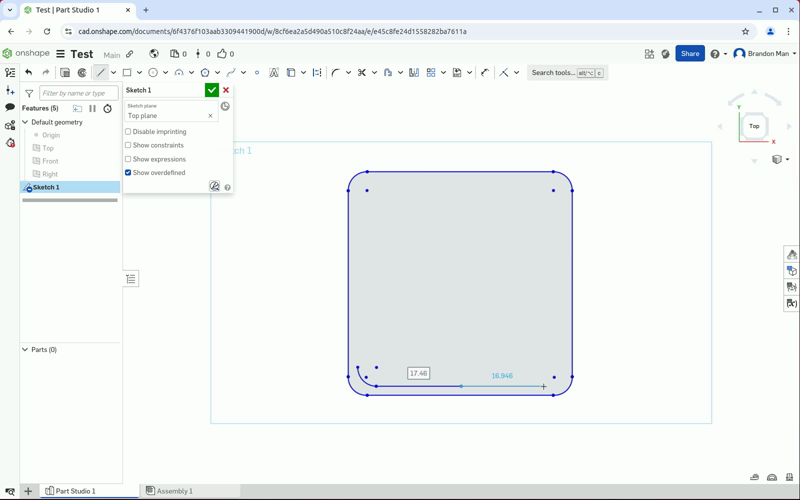
key(esc)
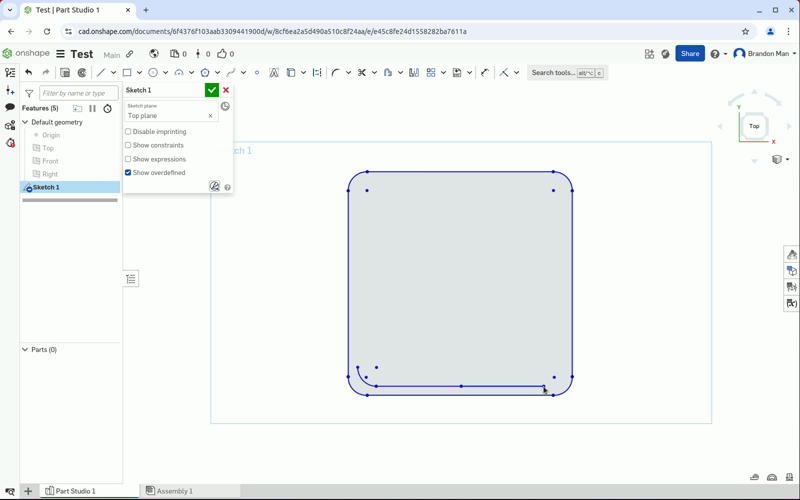
key(a)
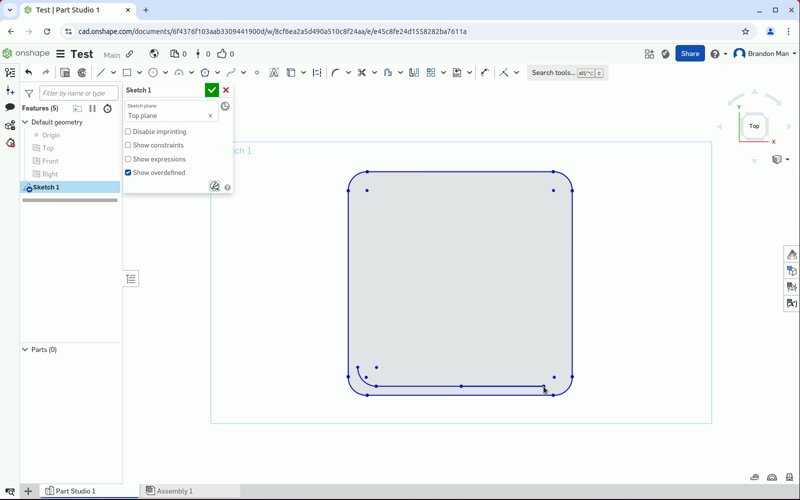
mouse_move(543, 386)
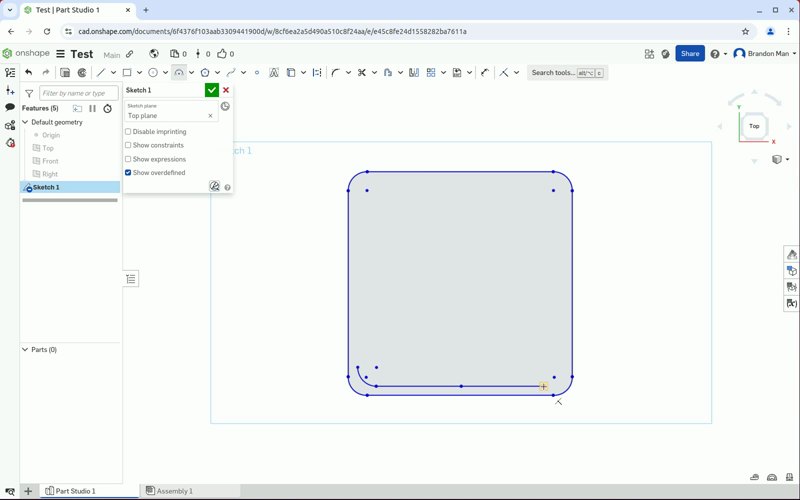
click(543, 386)
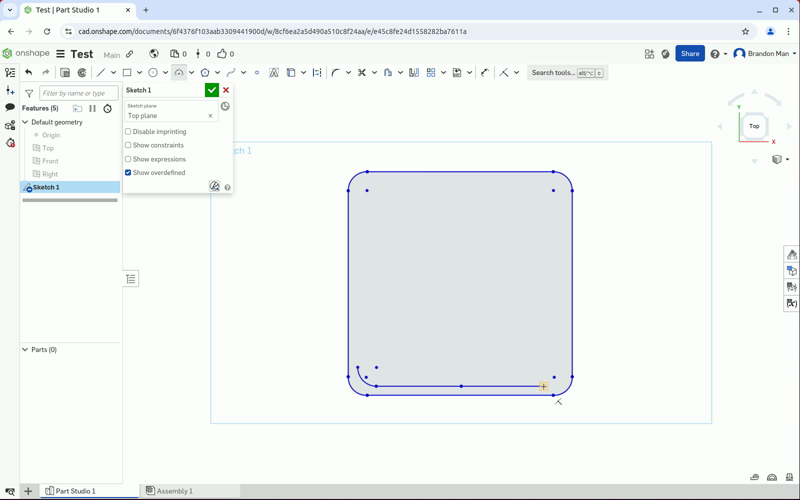
key_down(shift)
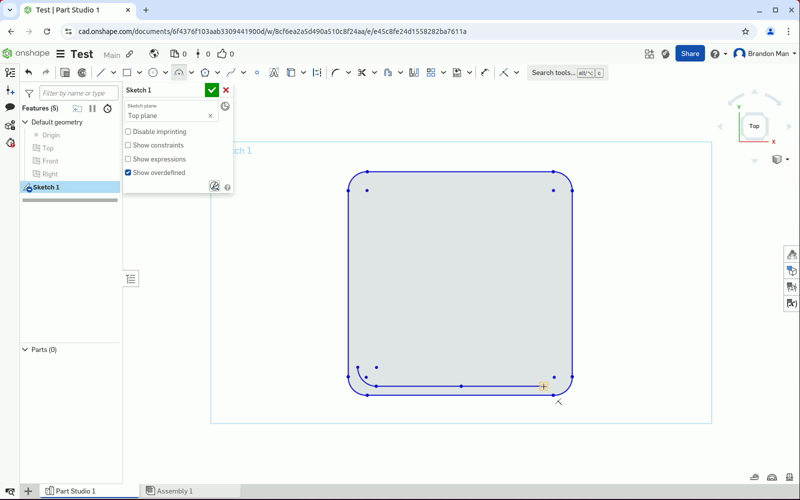
mouse_move(562, 367)
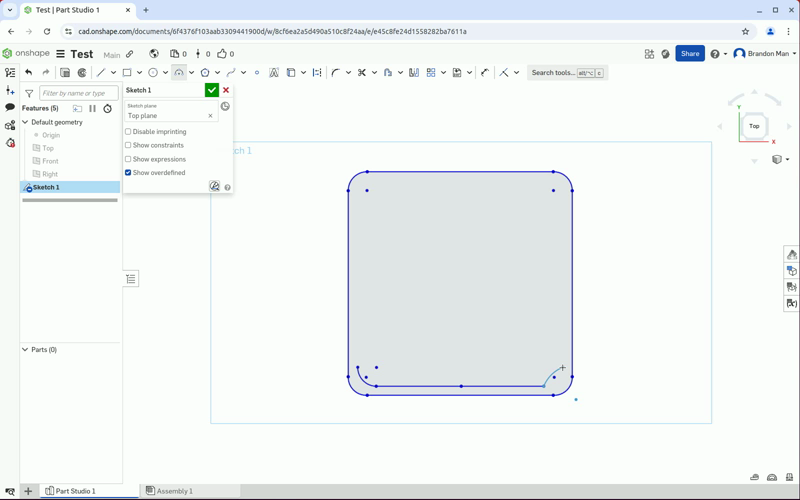
click(562, 367)
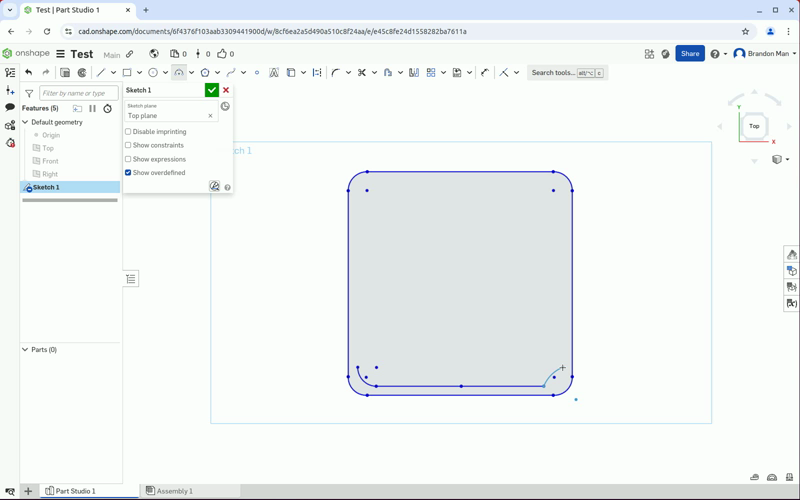
mouse_move(557, 380)
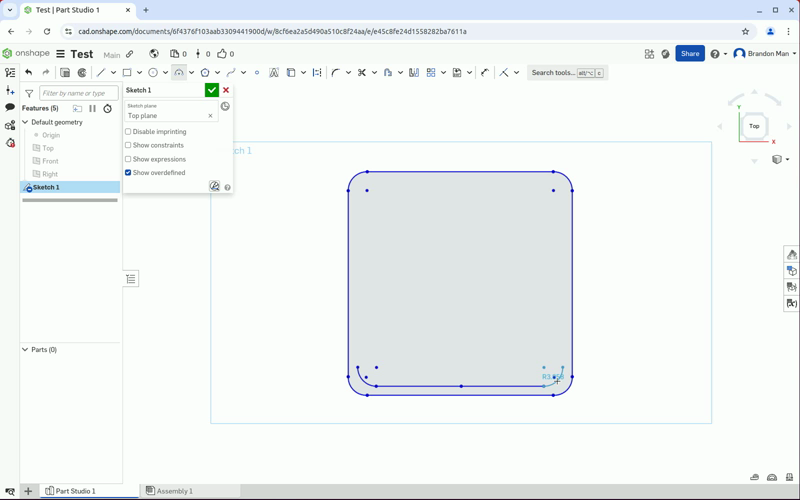
click(557, 380)
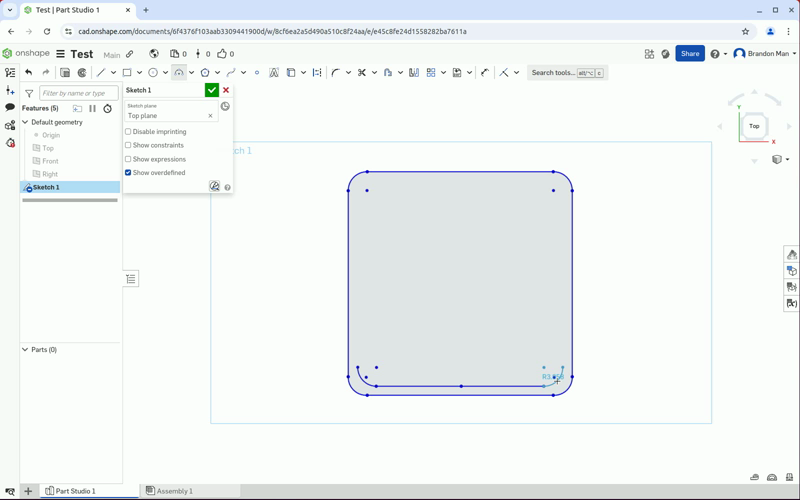
key_up(shift)
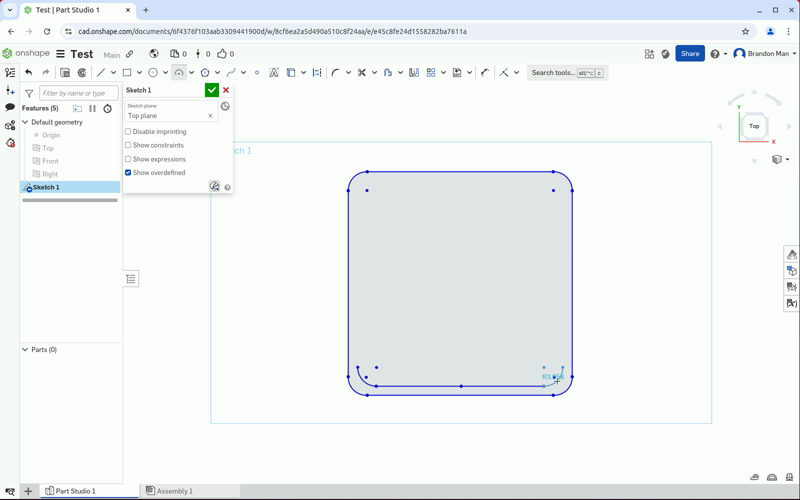
key(esc)
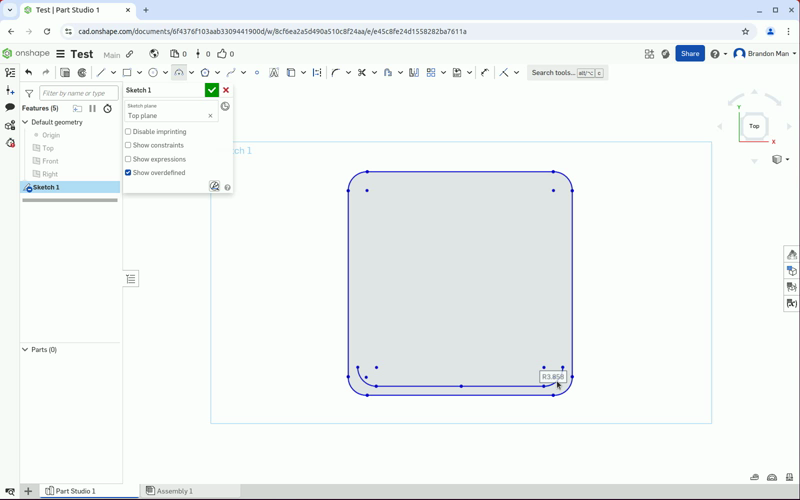
key(l)
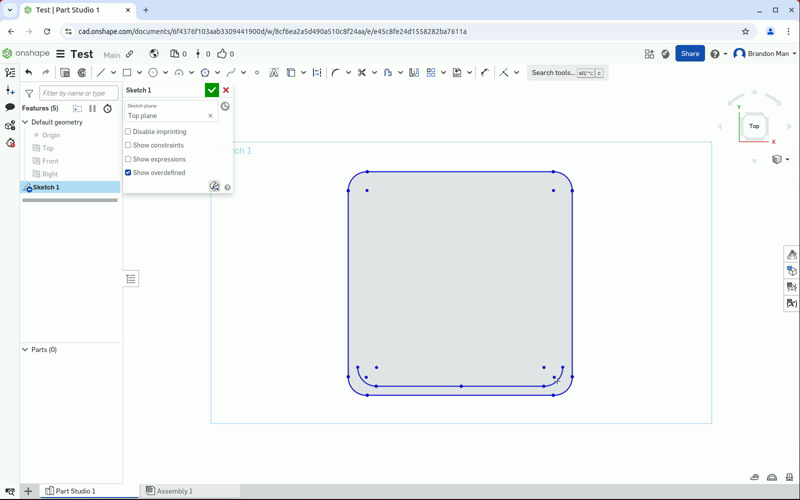
mouse_move(562, 367)
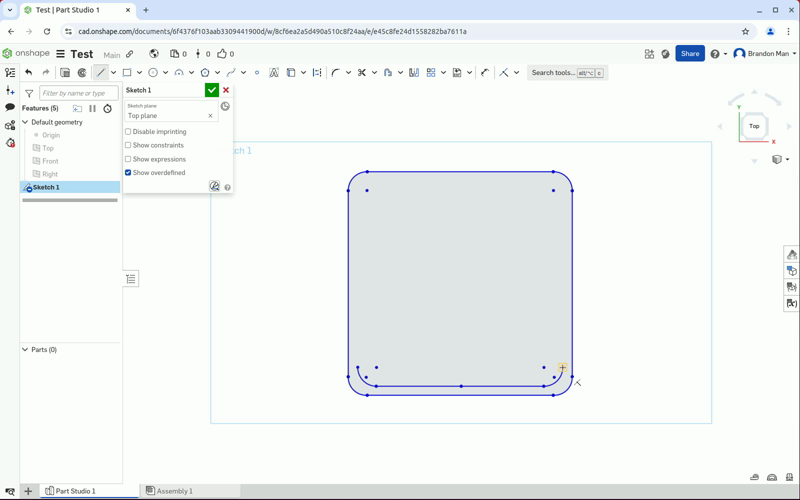
click(562, 367)
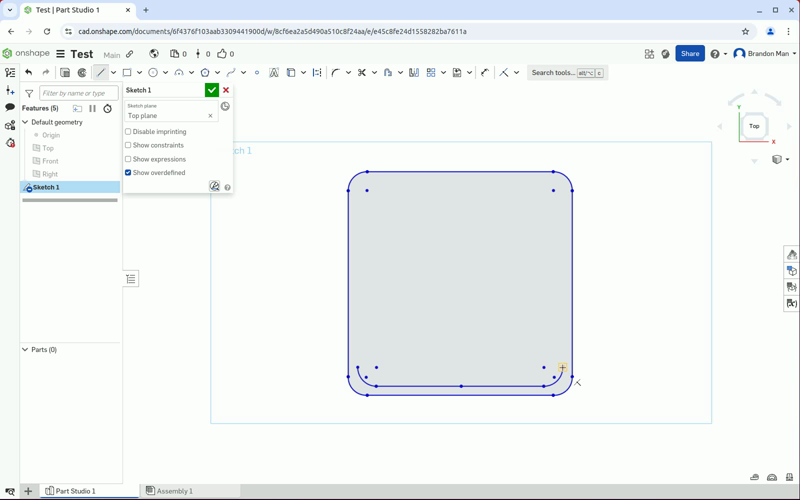
key_down(shift)
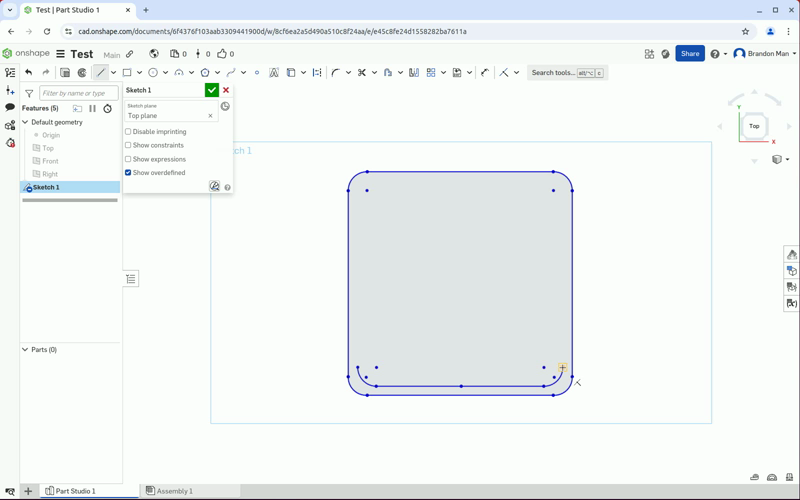
mouse_move(562, 282)
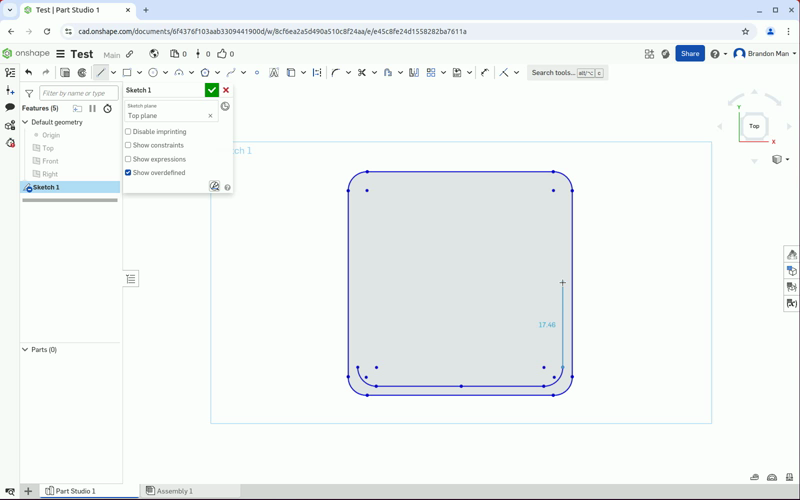
click(562, 282)
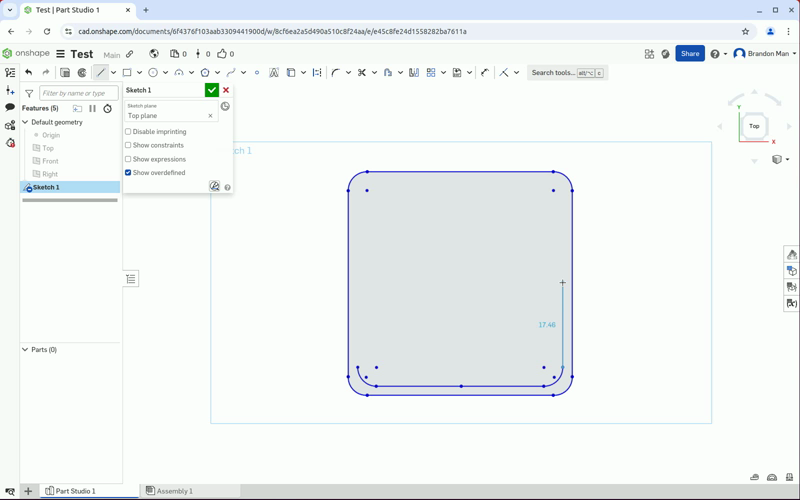
key_up(shift)
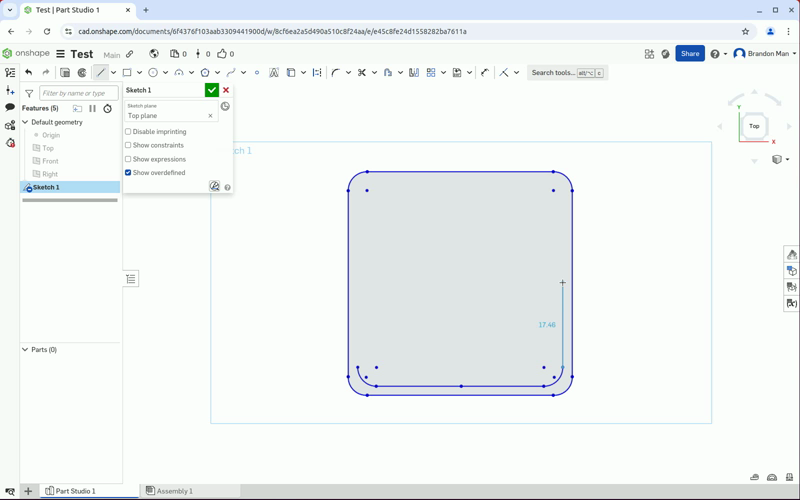
key_down(shift)
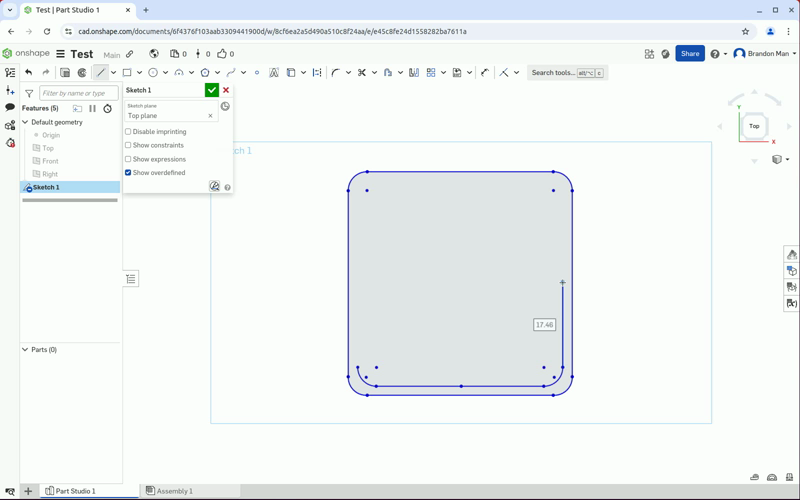
mouse_move(562, 200)
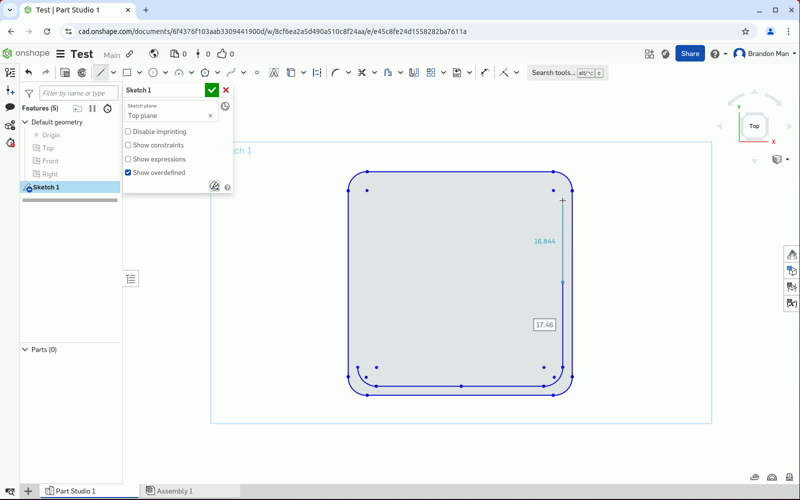
click(562, 200)
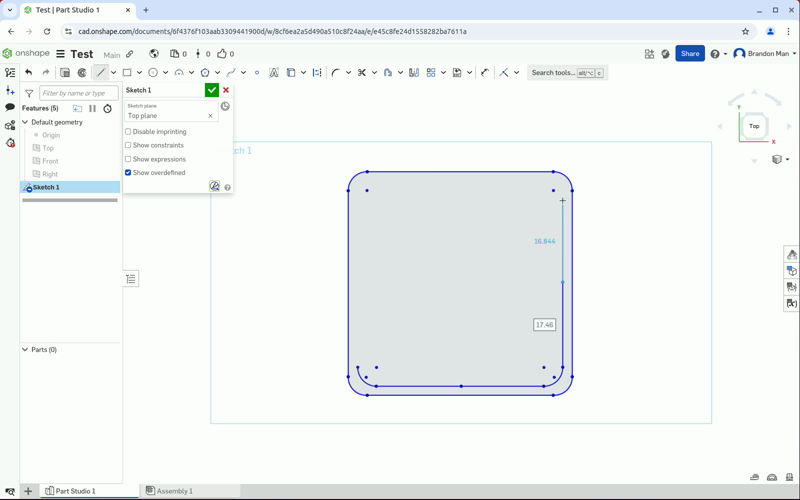
key_up(shift)
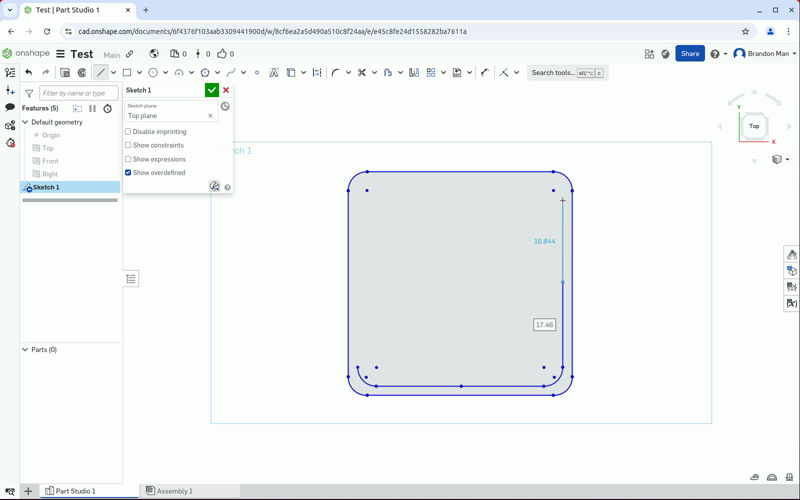
key(esc)
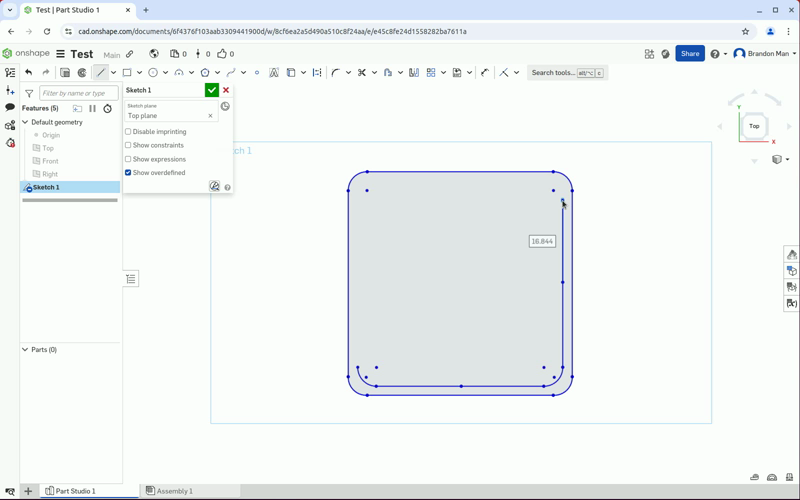
key(a)
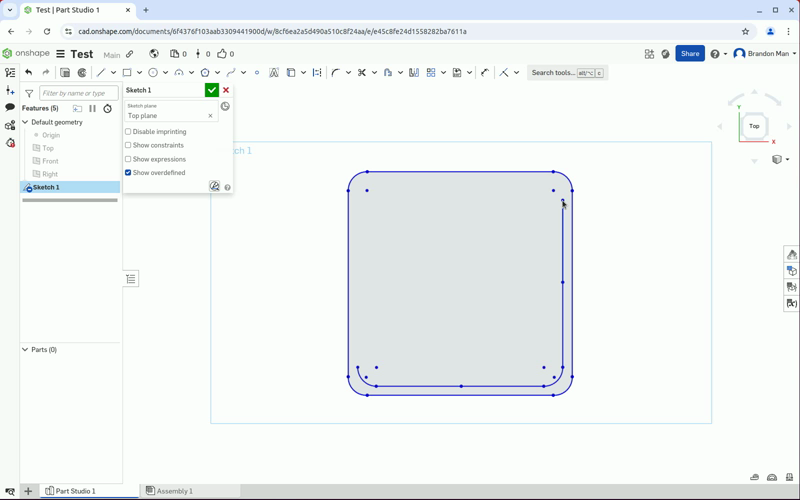
mouse_move(562, 200)
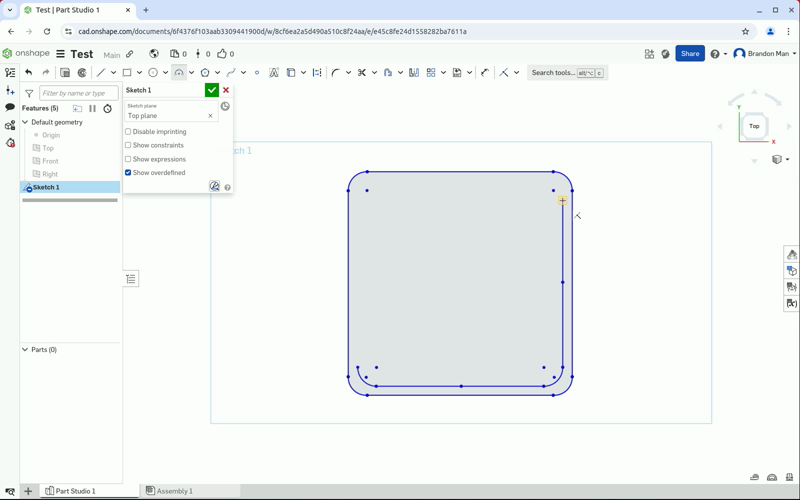
click(562, 200)
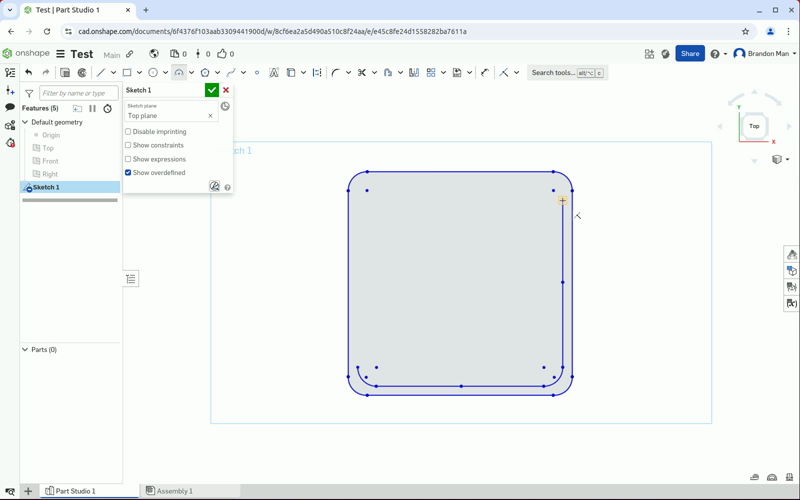
key_down(shift)
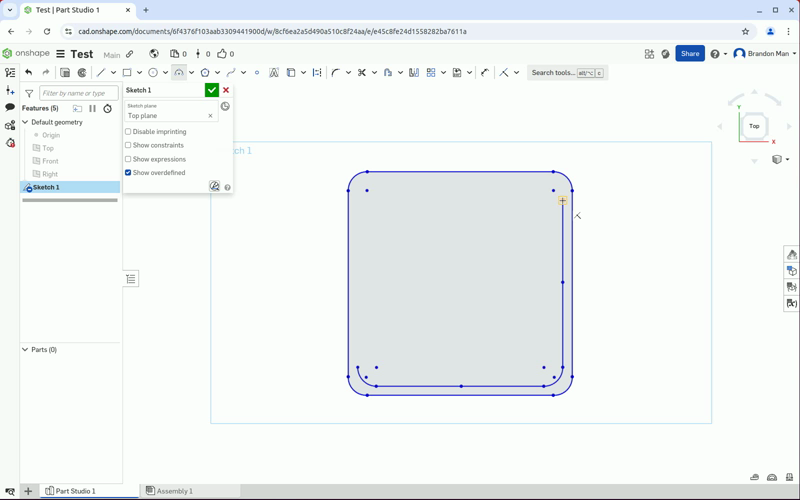
mouse_move(543, 181)
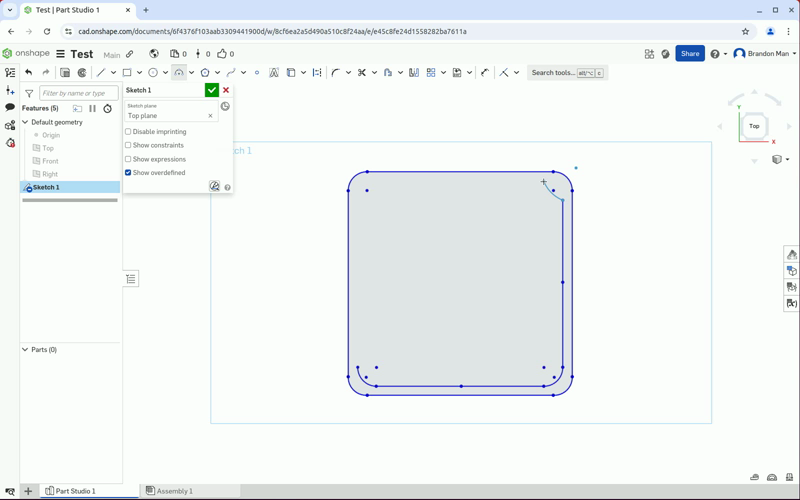
click(543, 181)
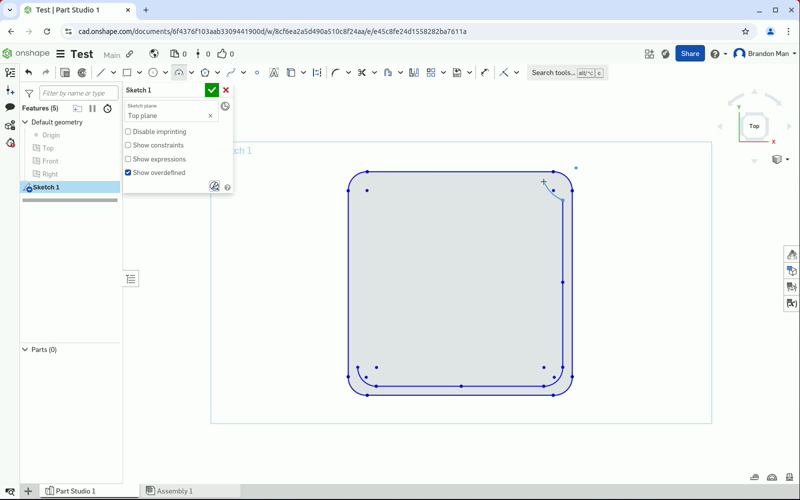
mouse_move(557, 186)
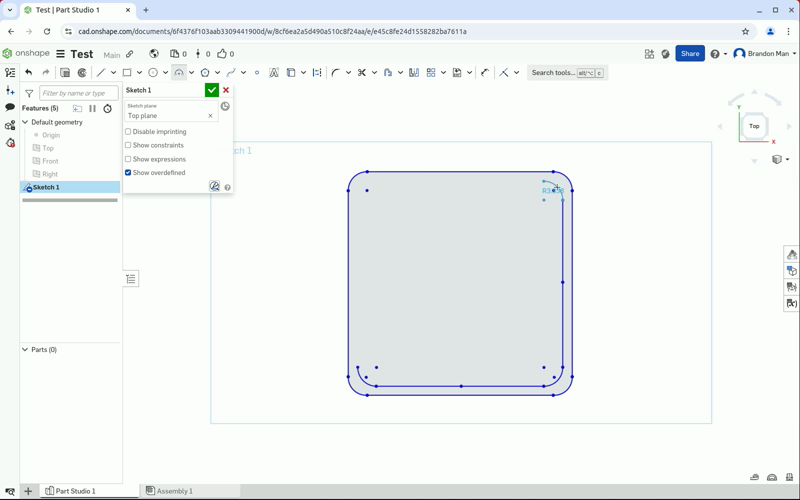
click(557, 186)
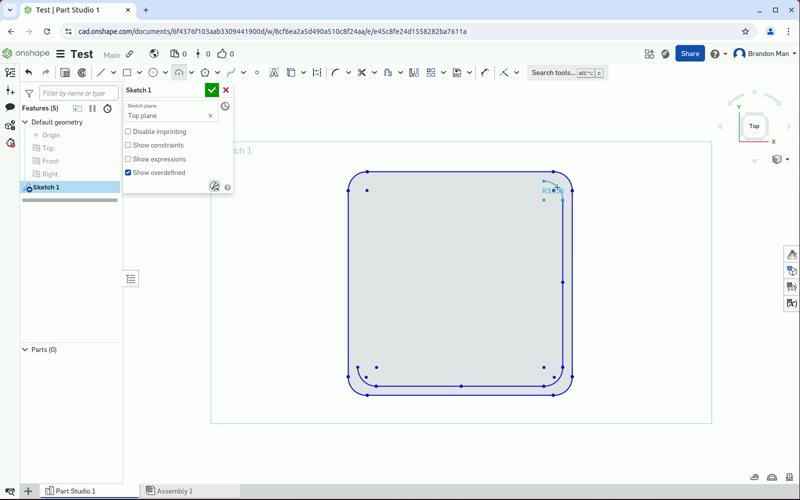
key_up(shift)
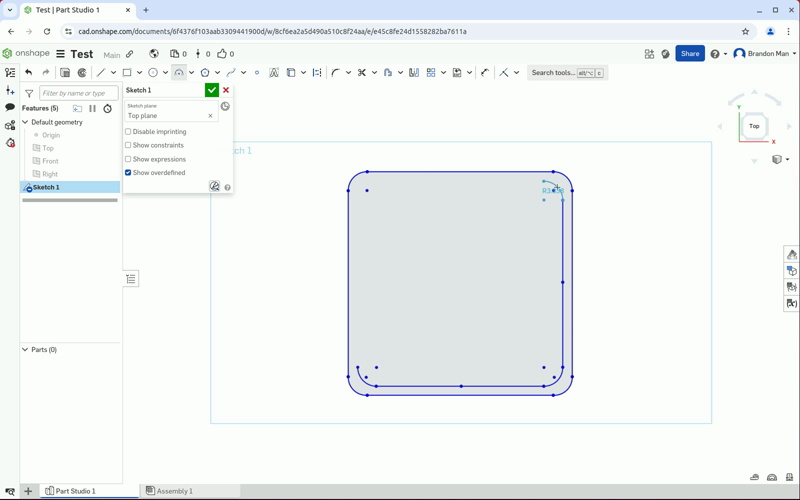
key(esc)
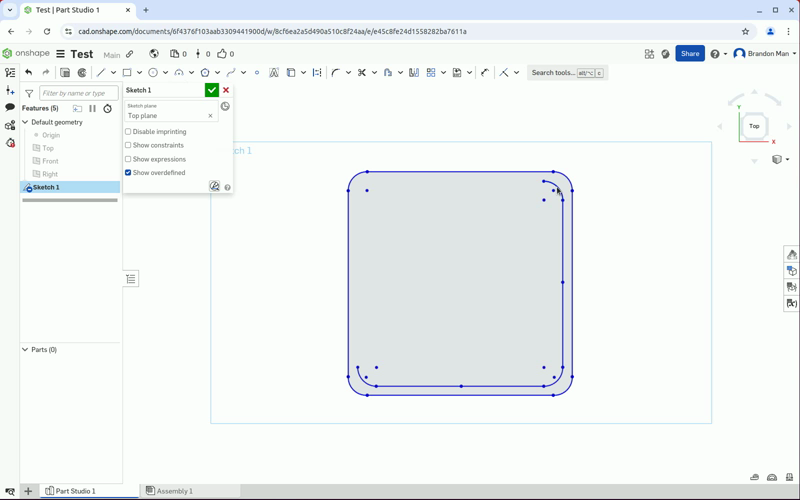
key(l)
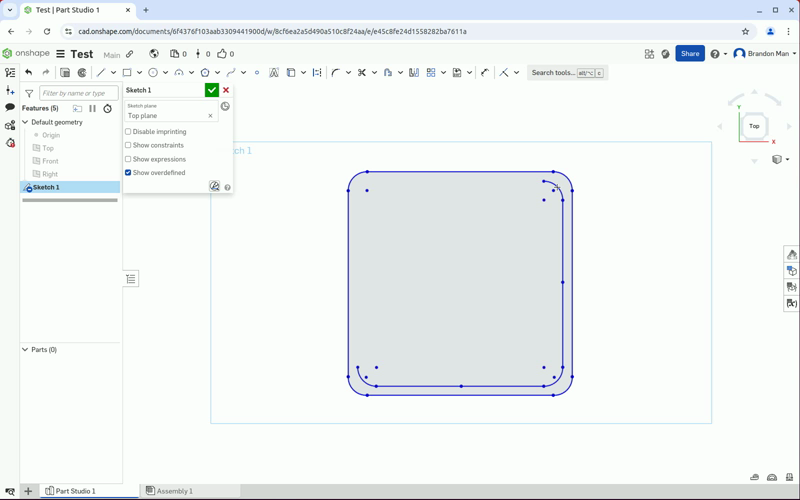
mouse_move(543, 181)
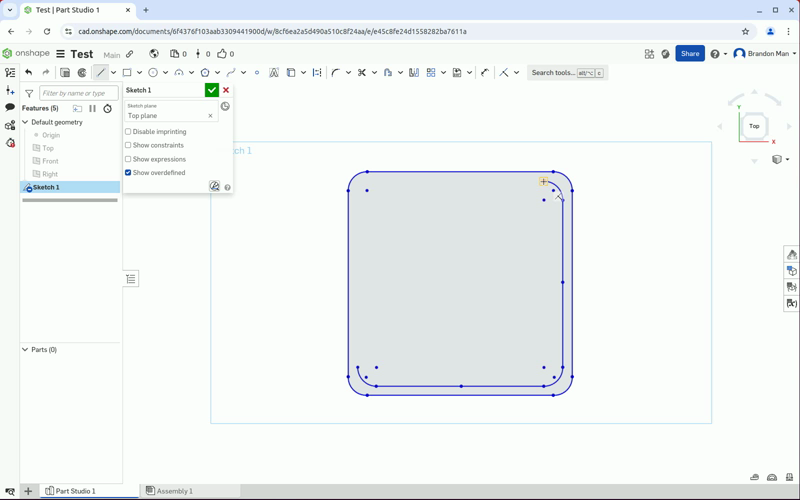
click(543, 181)
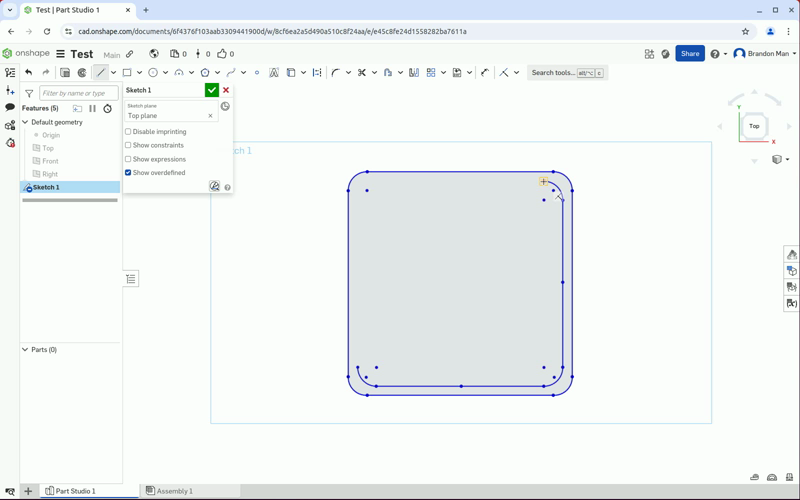
key_down(shift)
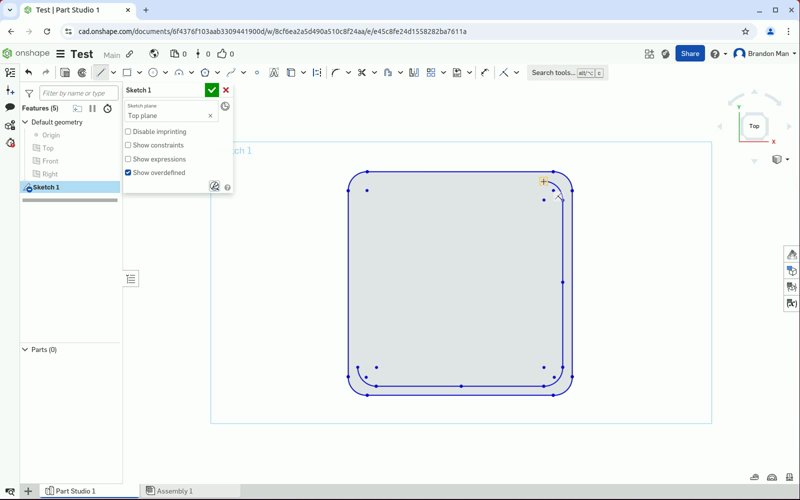
mouse_move(461, 181)
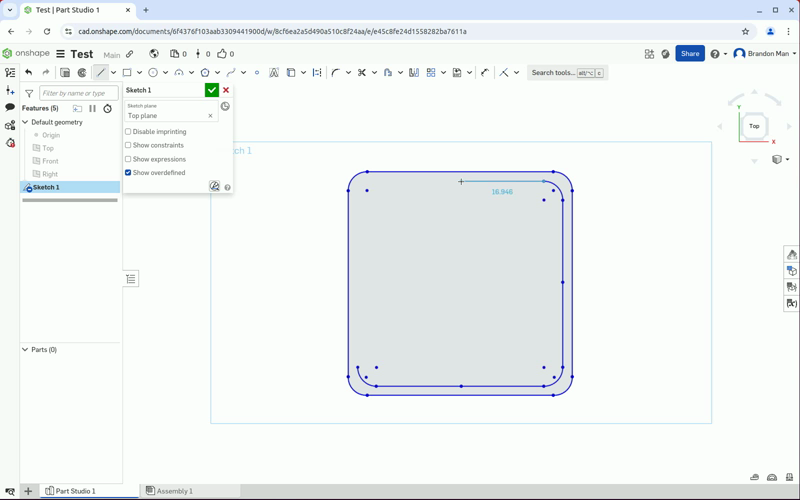
click(461, 181)
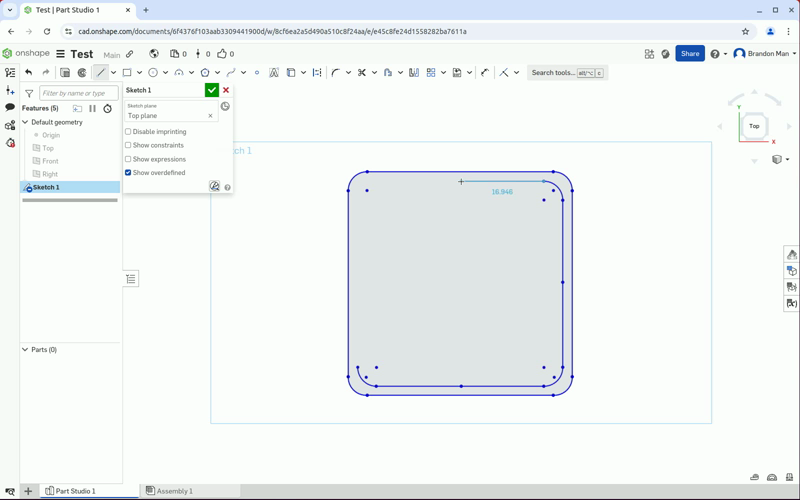
key_up(shift)
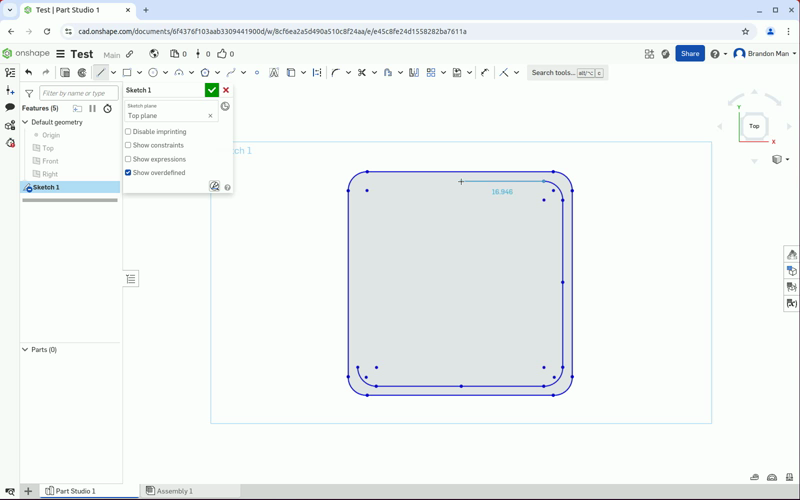
key_down(shift)
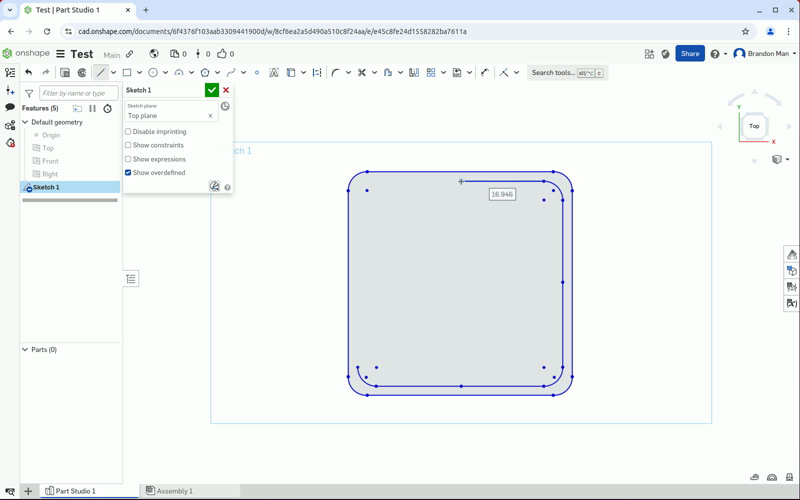
mouse_move(376, 181)
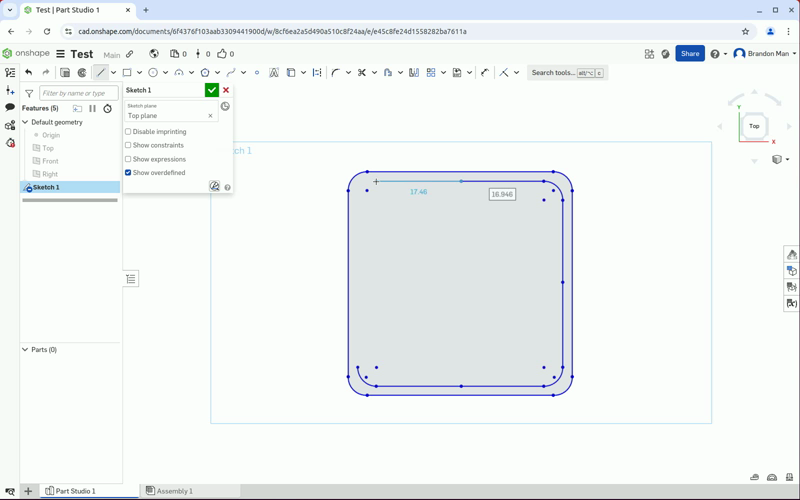
click(376, 181)
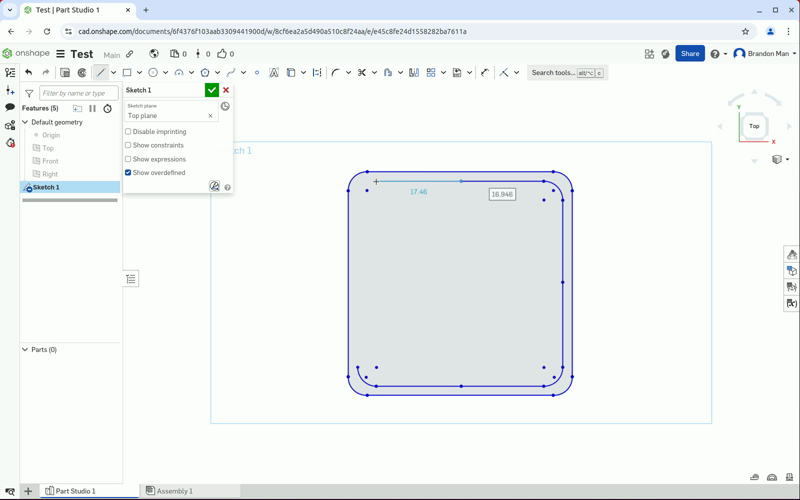
key_up(shift)
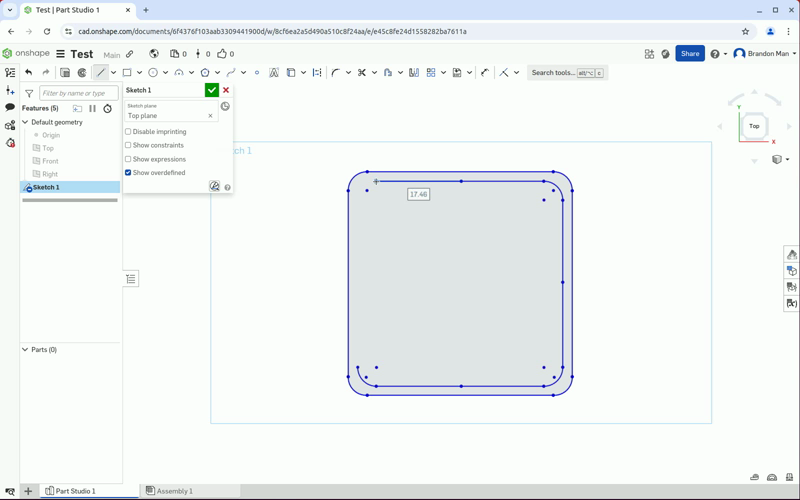
key(esc)
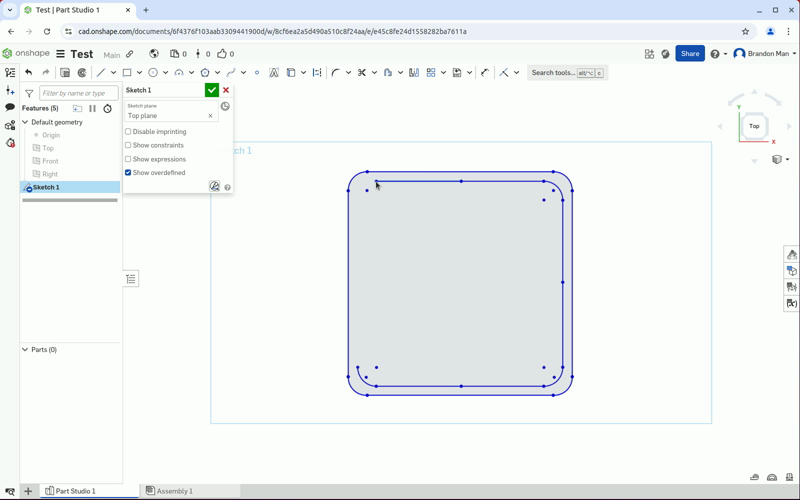
key(a)
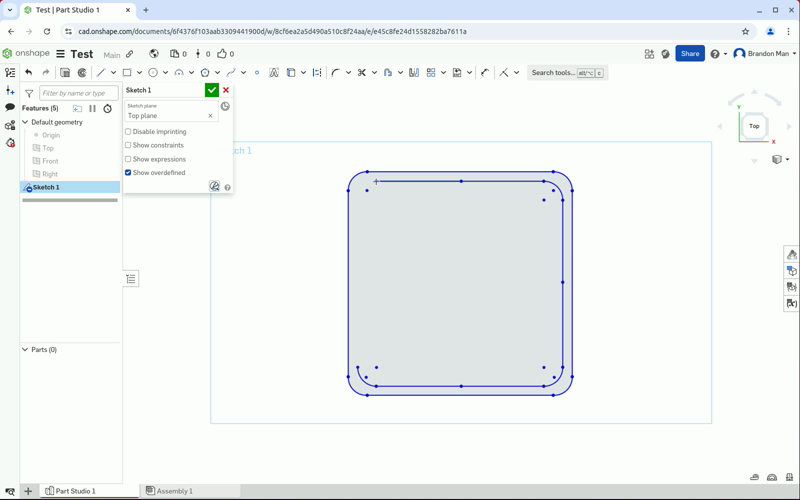
mouse_move(376, 181)
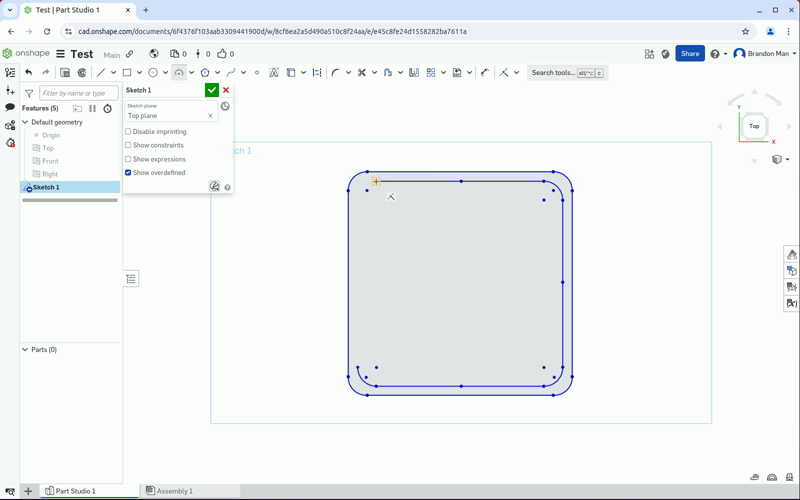
click(376, 181)
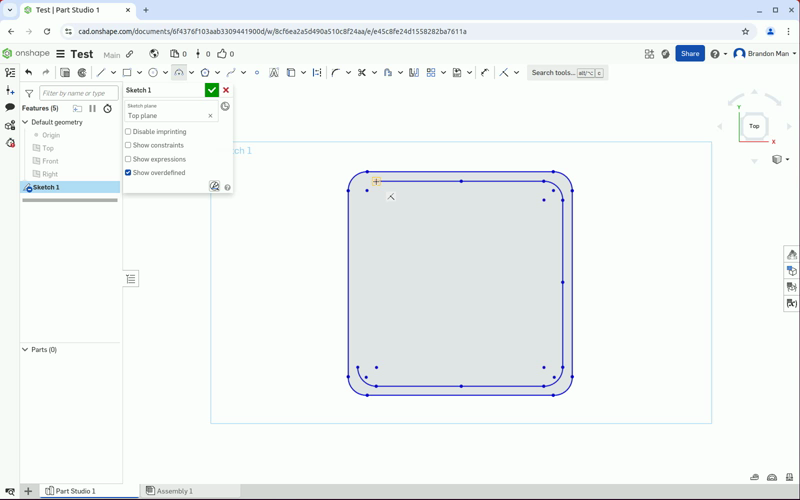
key_down(shift)
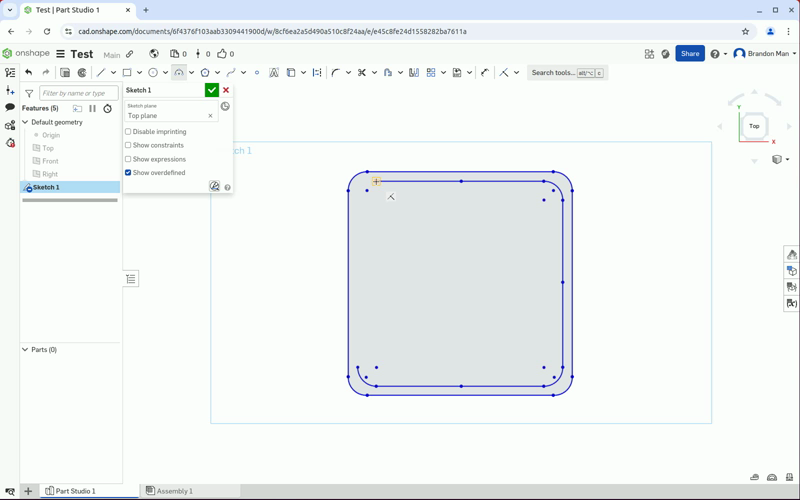
mouse_move(357, 200)
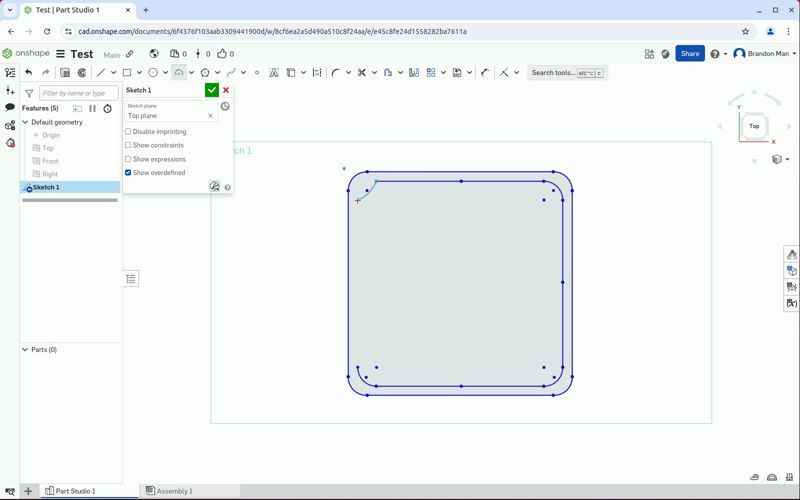
click(357, 200)
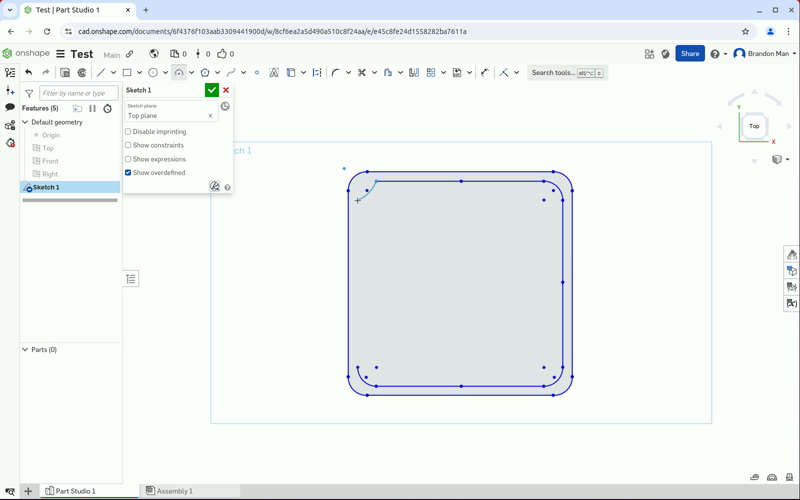
mouse_move(363, 186)
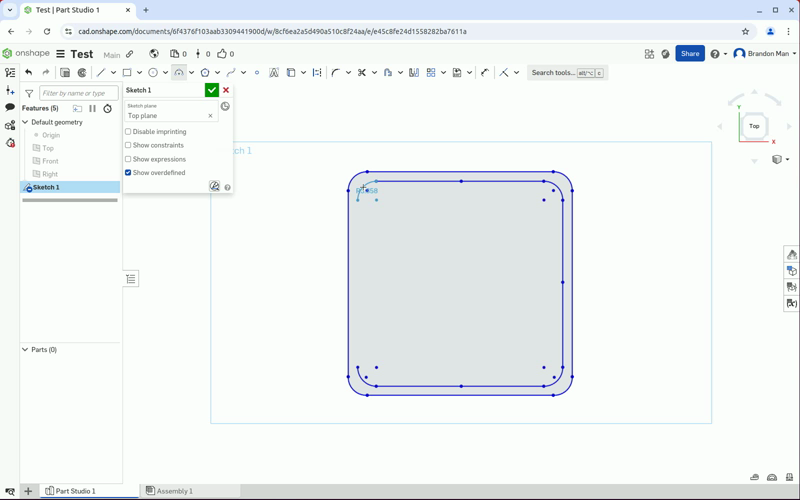
click(363, 186)
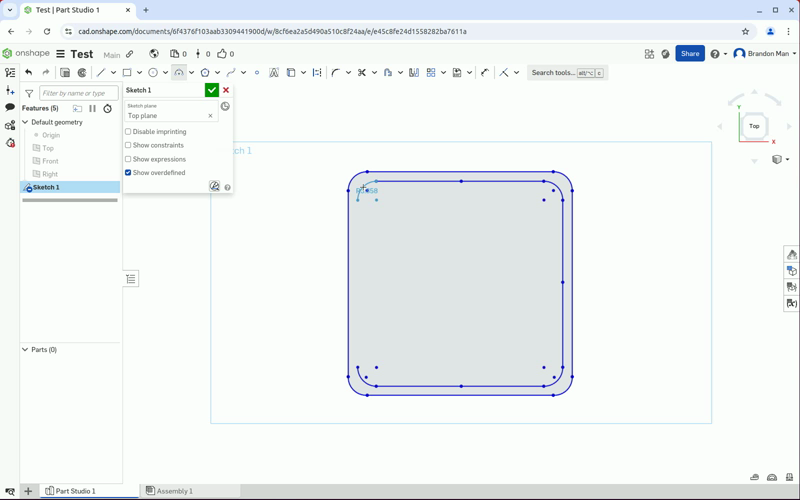
key_up(shift)
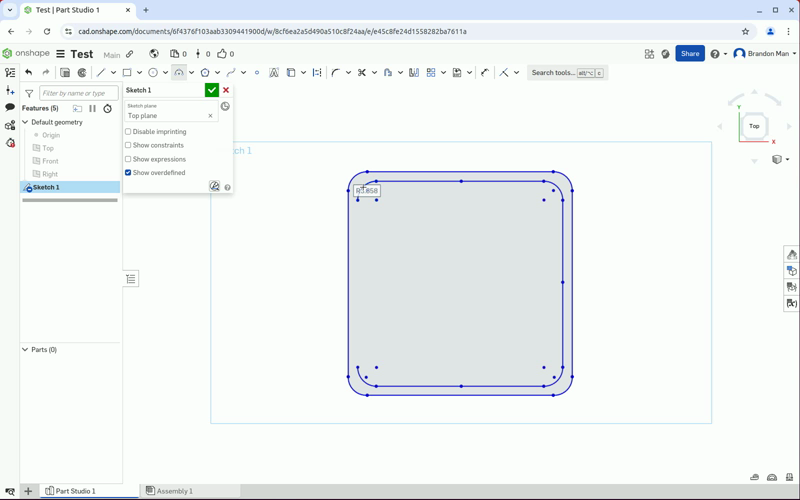
key(esc)
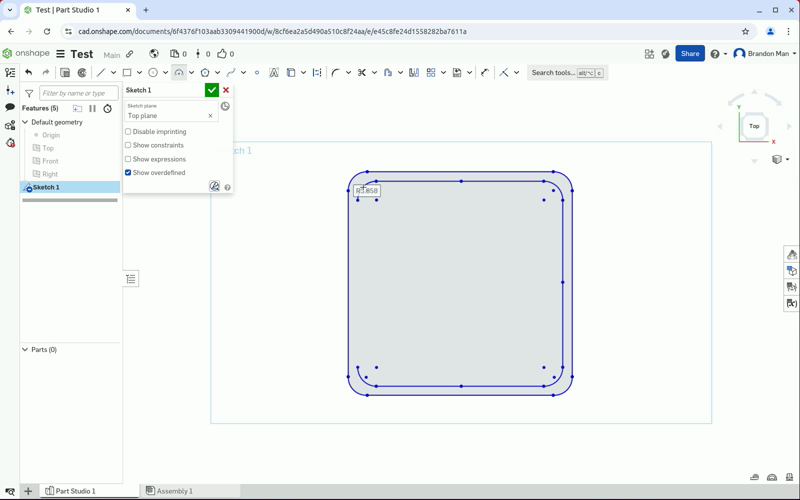
key(l)
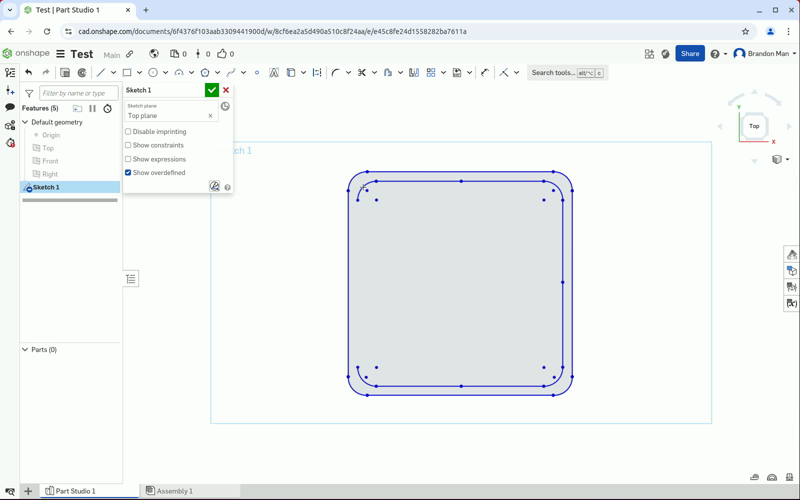
mouse_move(357, 200)
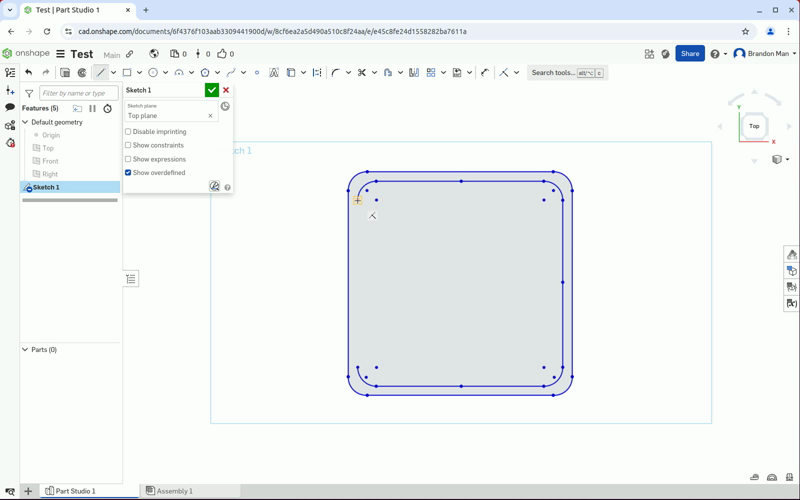
click(357, 200)
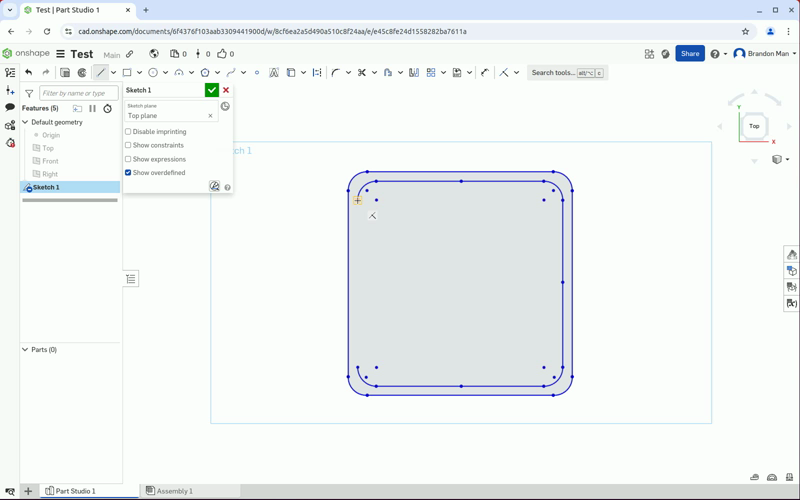
key_down(shift)
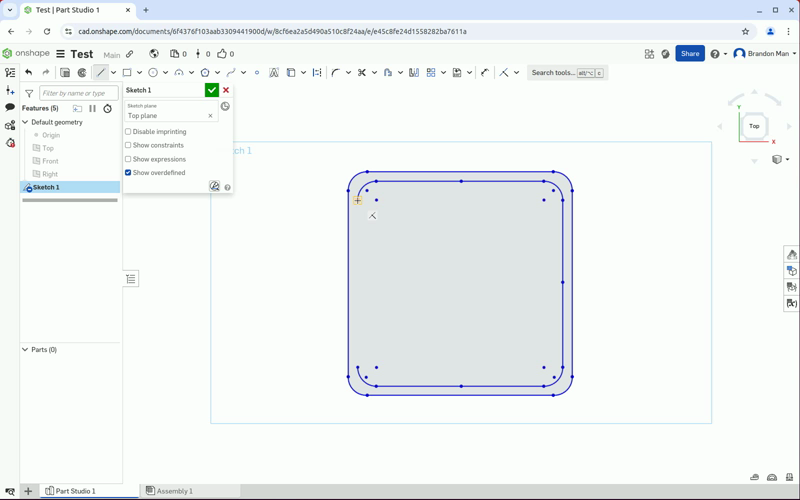
mouse_move(357, 282)
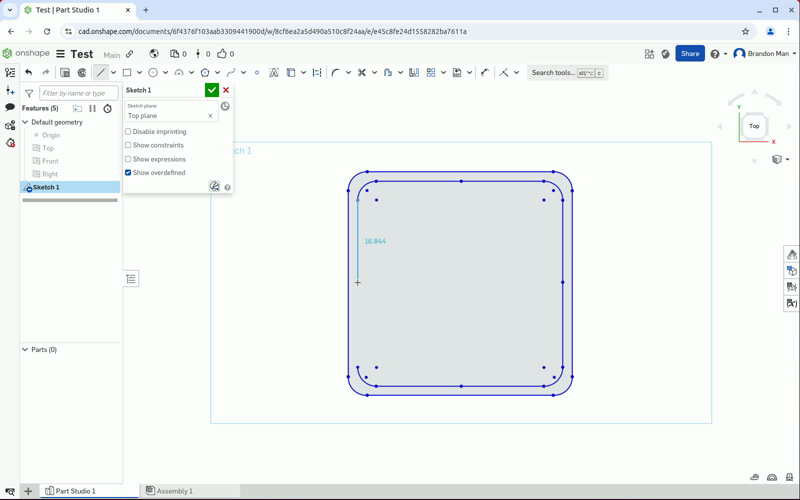
click(357, 282)
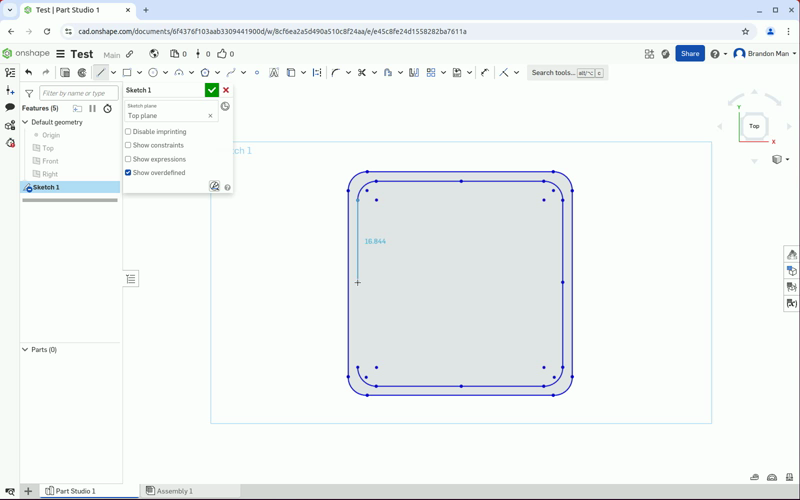
key_up(shift)
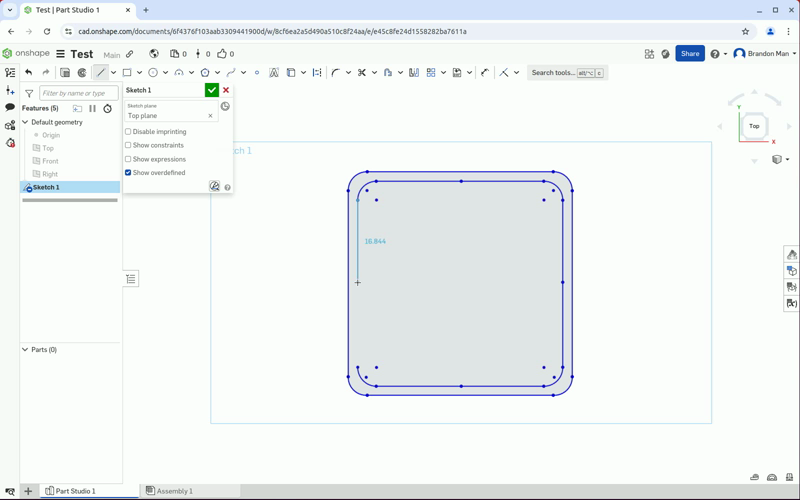
key_down(shift)
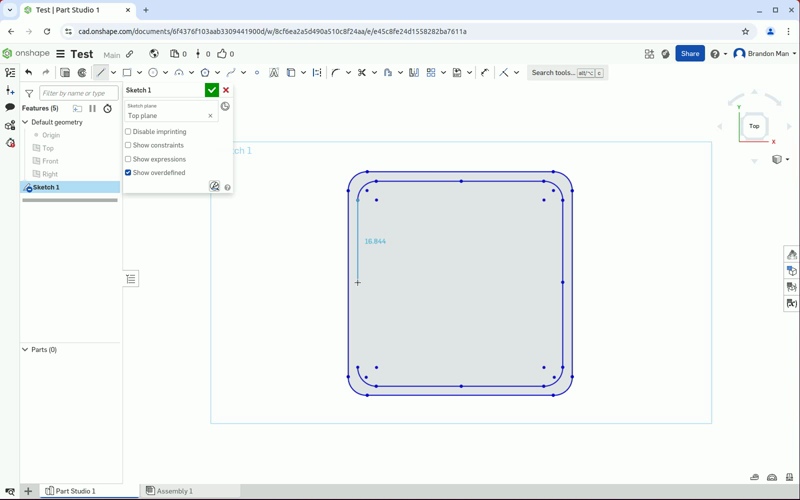
mouse_move(357, 367)
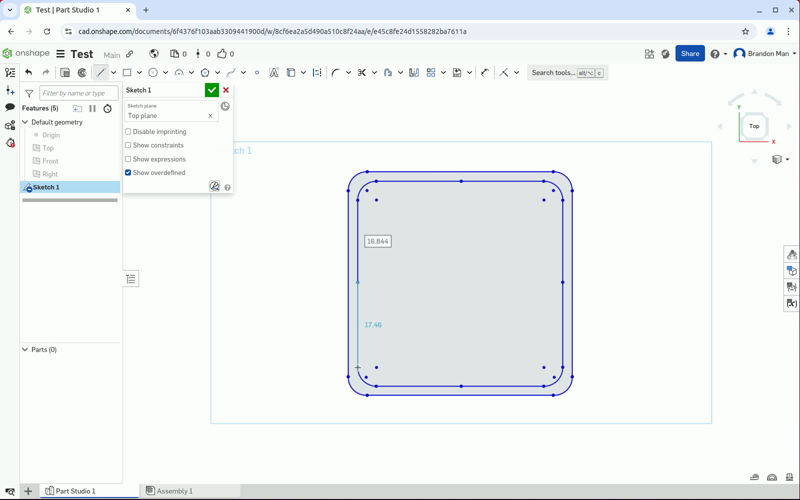
key_up(shift)
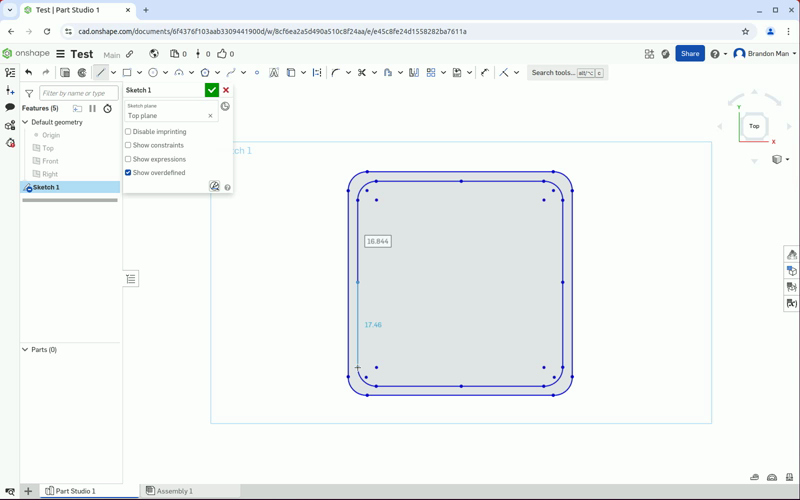
click(357, 367)
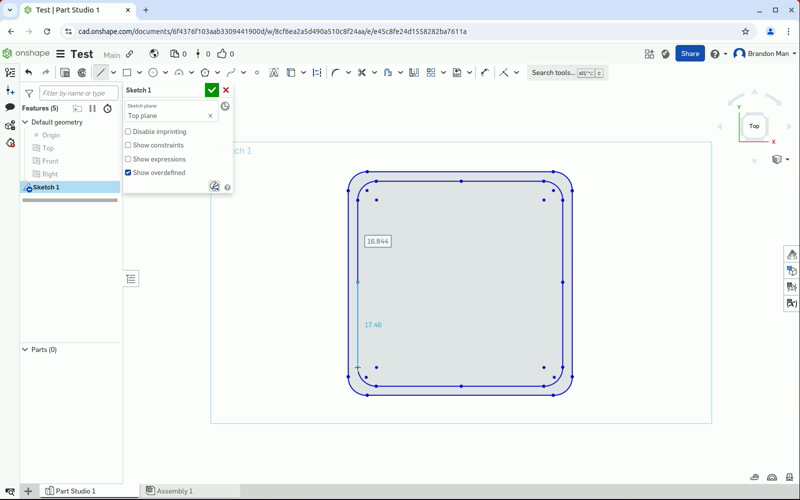
key(esc)
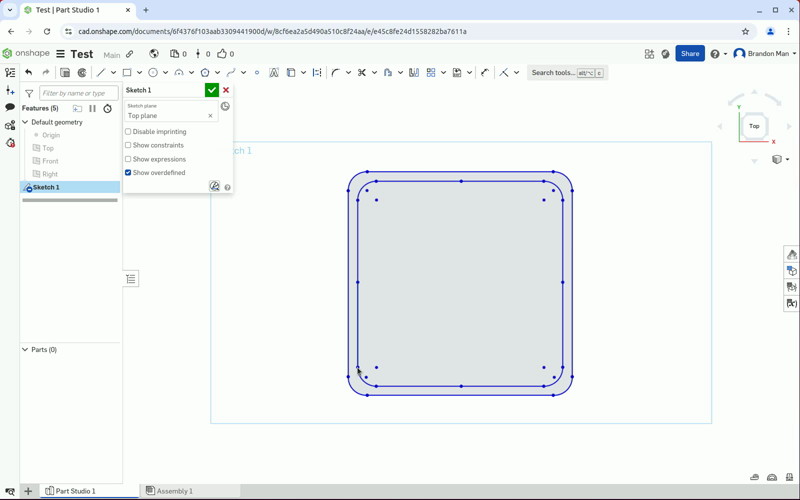
mouse_move(362, 387)
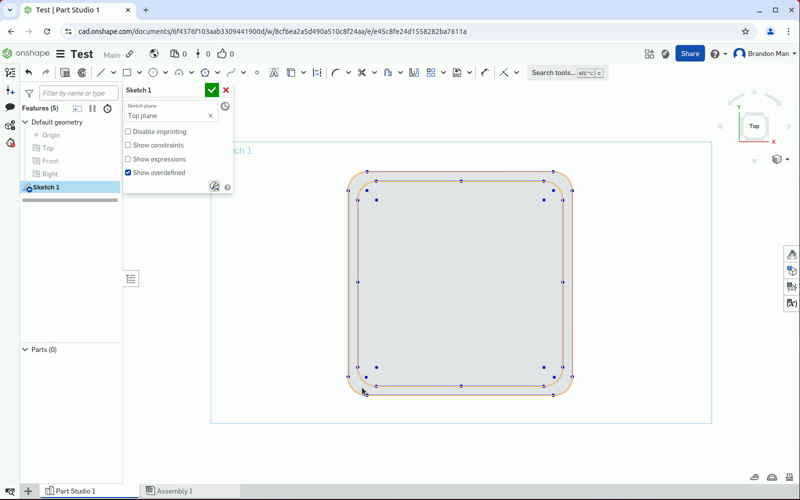
click(362, 387)
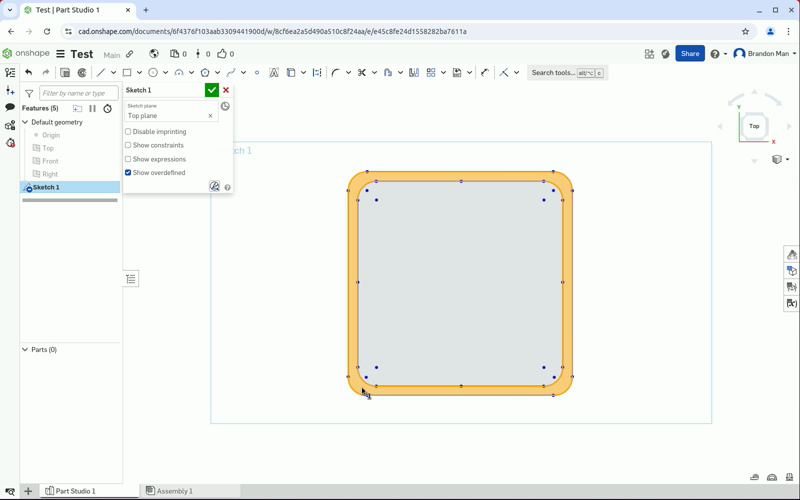
mouse_move(73, 352)
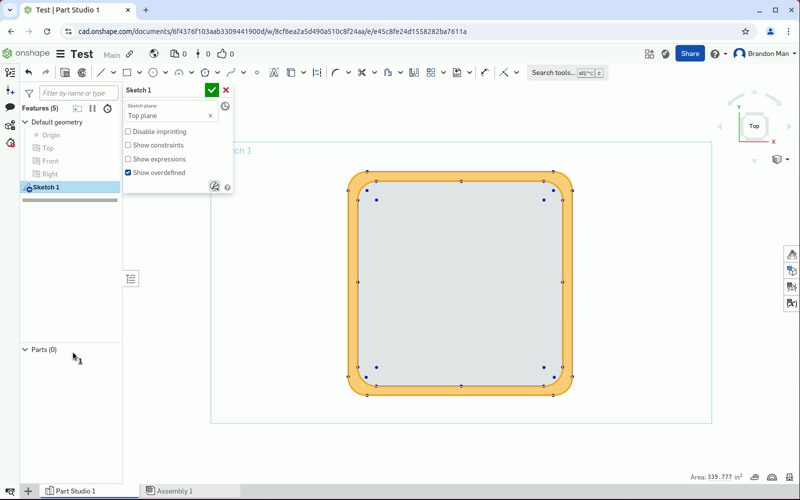
key(shift+y)
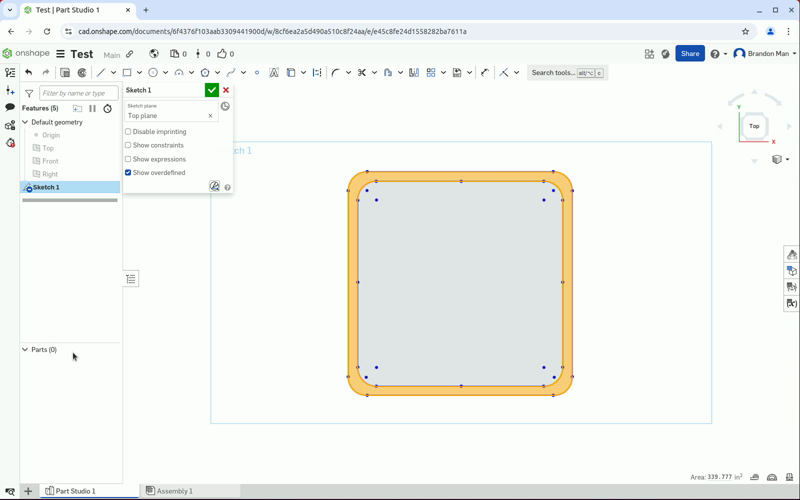
key(shift+e)
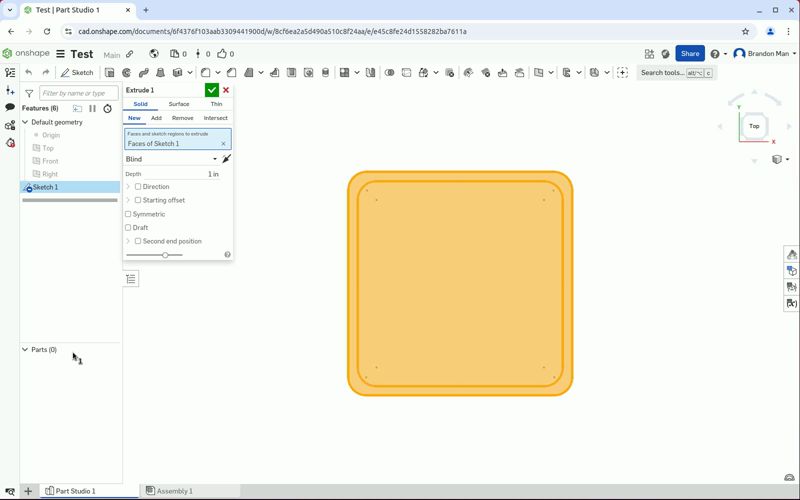
mouse_move(143, 106)
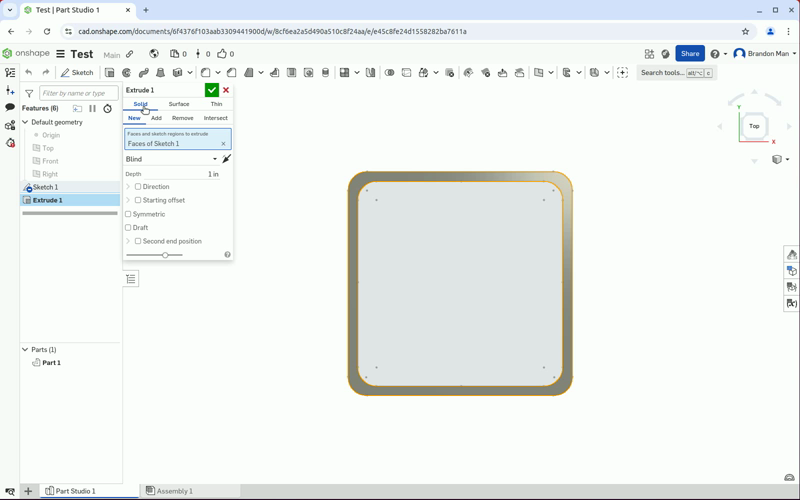
click(143, 106)
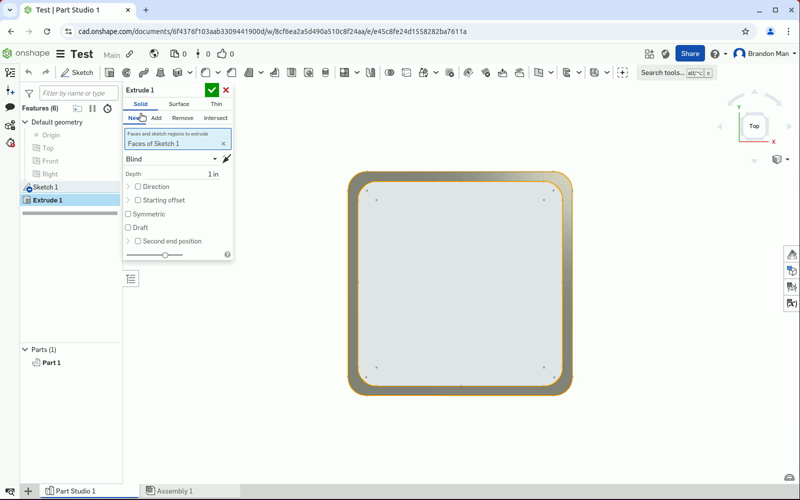
mouse_move(137, 120)
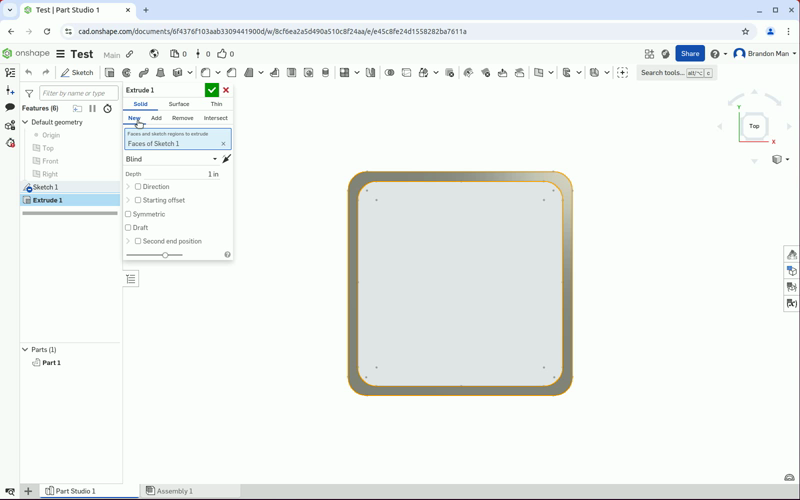
click(137, 120)
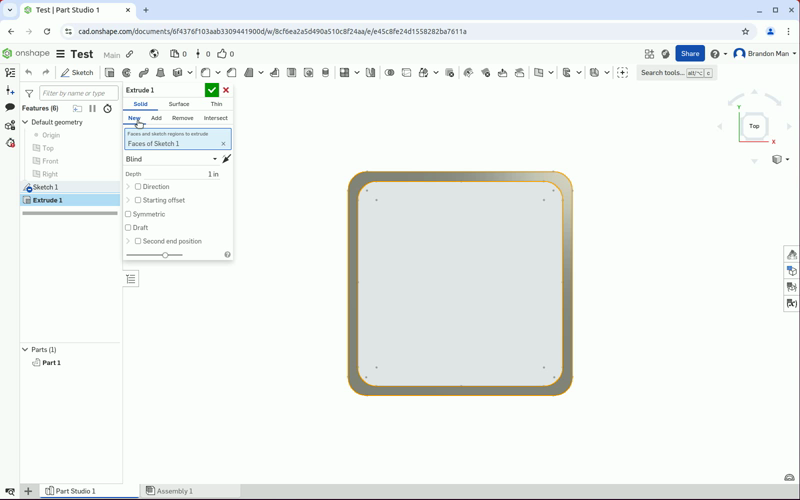
key(tab, 4)
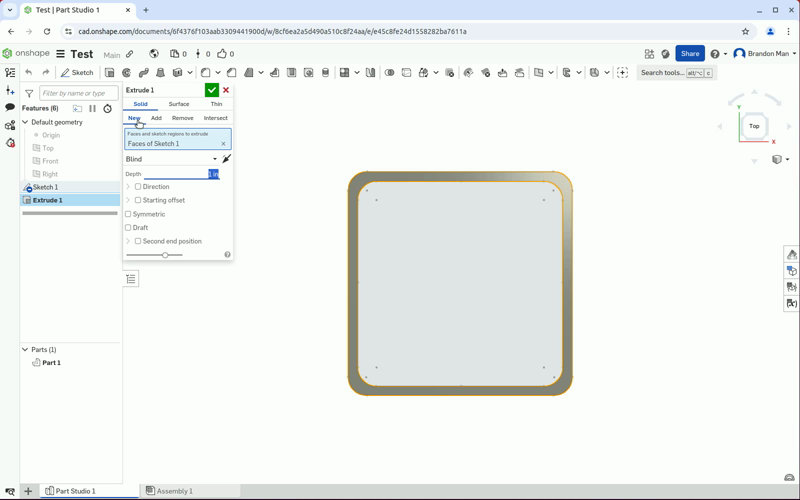
text(-15.405)
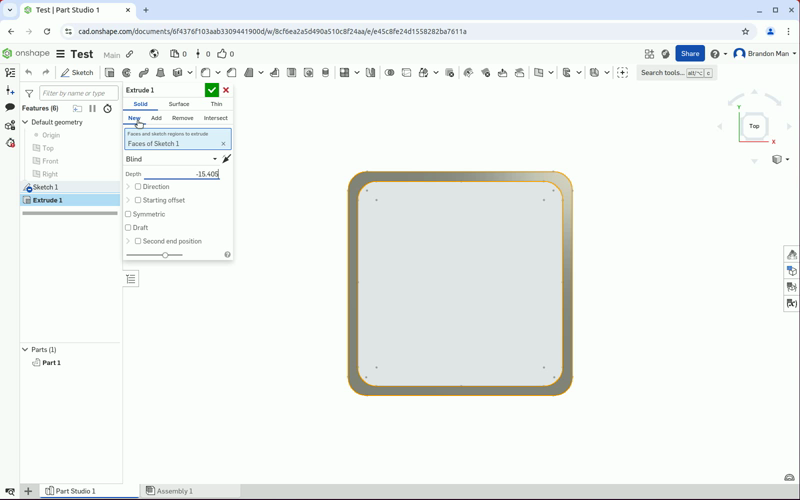
key(enter)
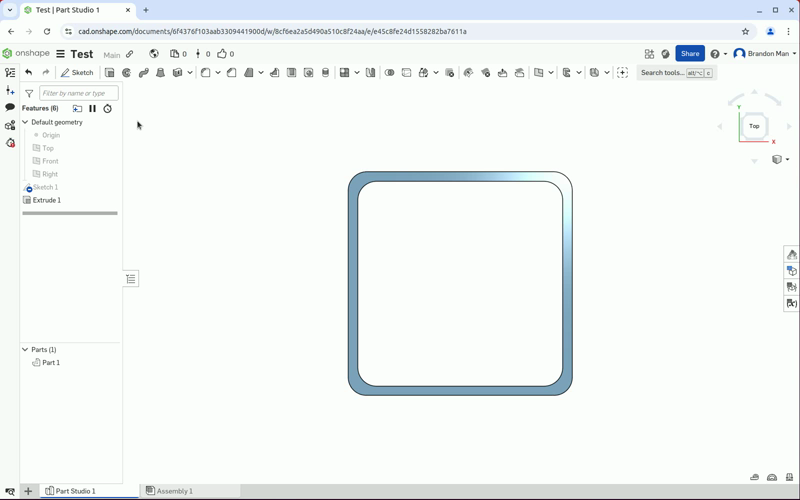
key(shift+h)
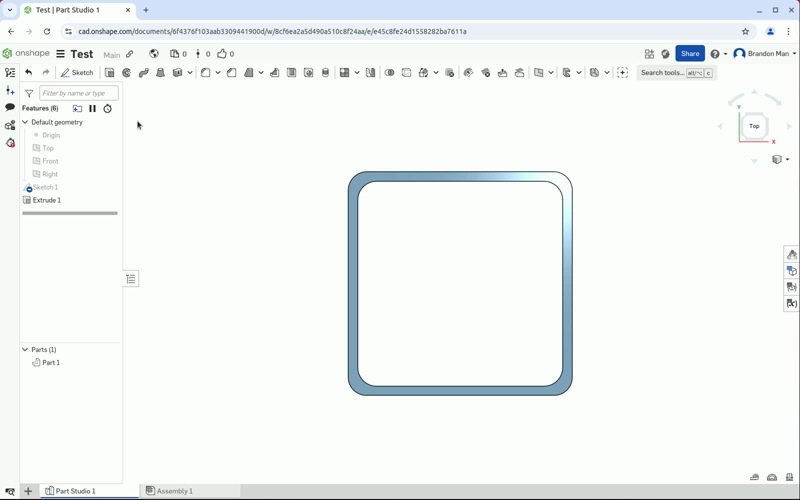
key(shift+h)
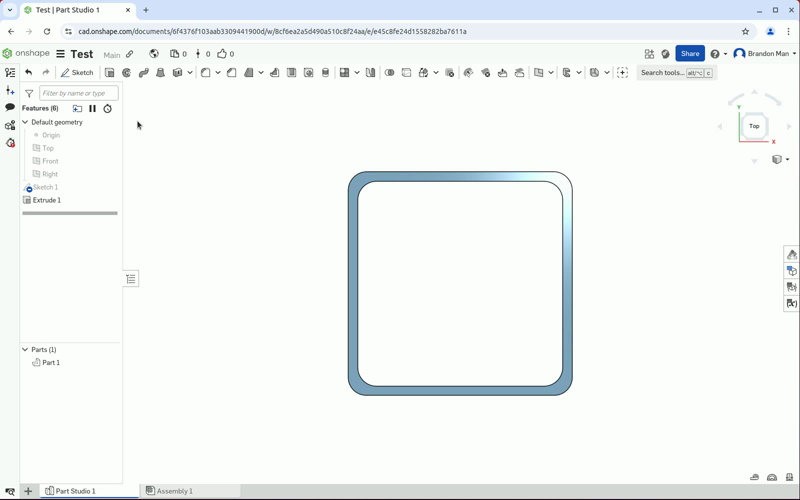
mouse_move(73, 189)
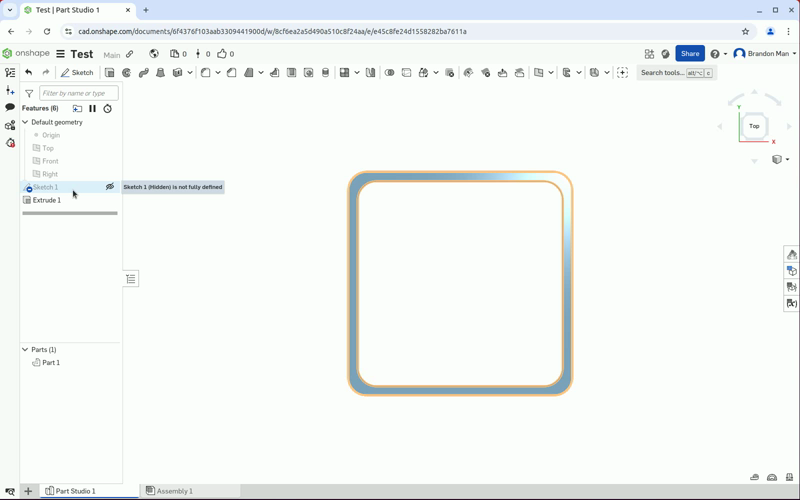
click(73, 189)
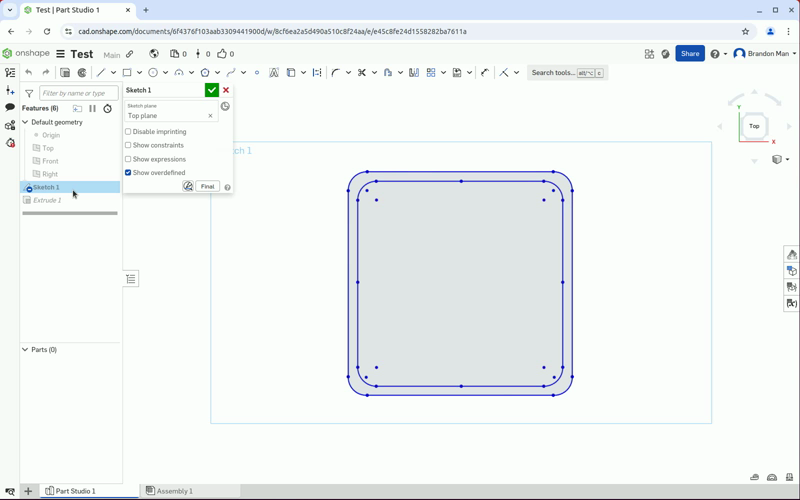
mouse_move(229, 92)
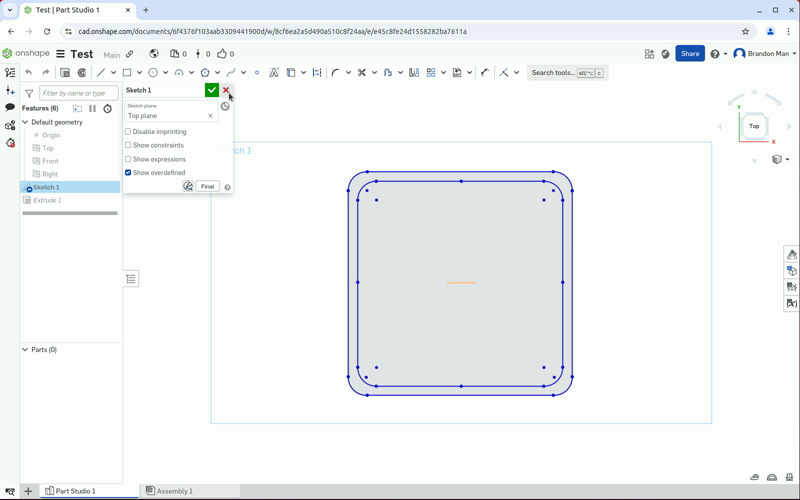
click(229, 92)
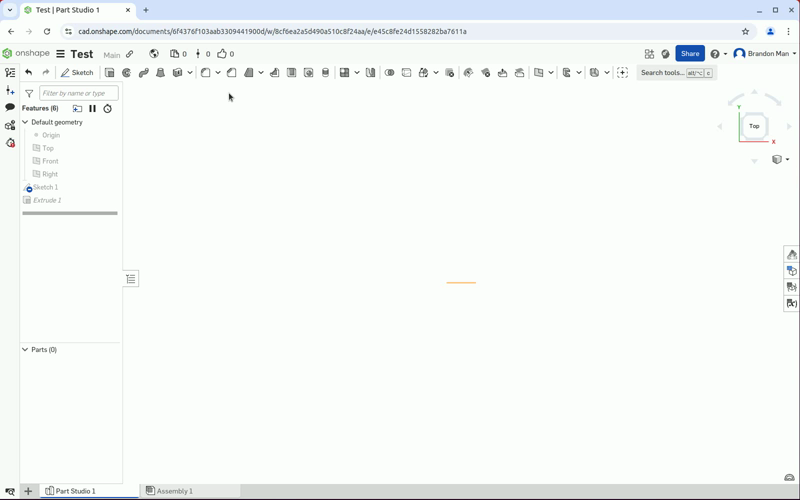
mouse_move(73, 352)
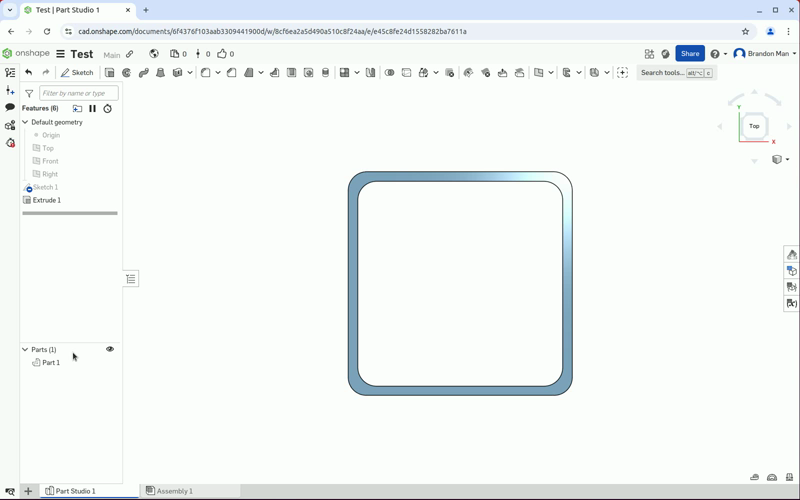
key(y)
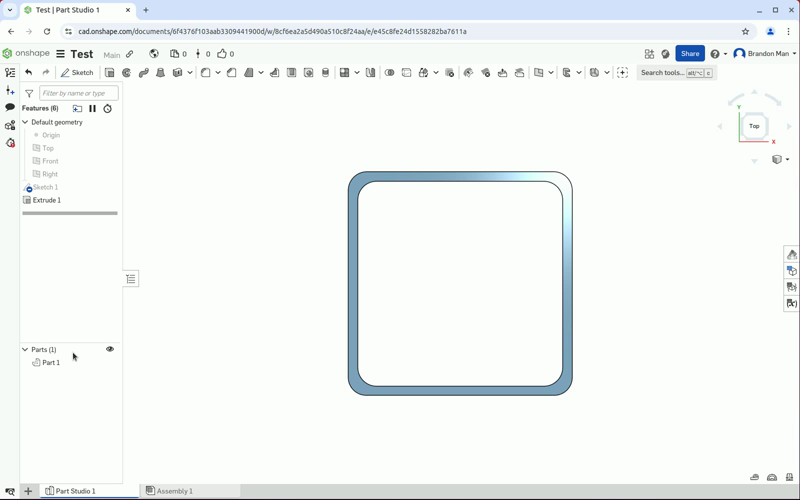
key(shift+p)
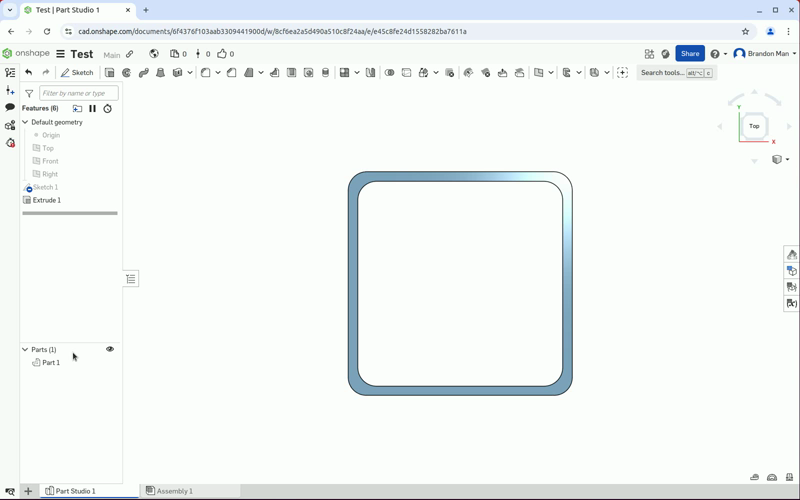
key(space)
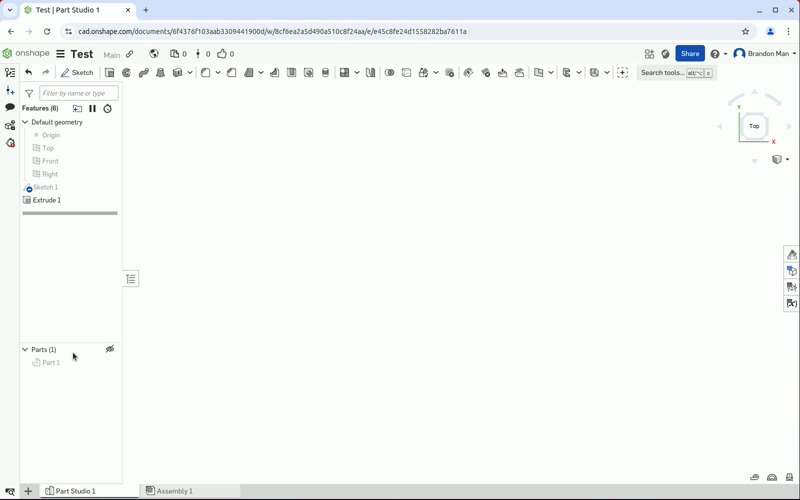
key_down(shift)
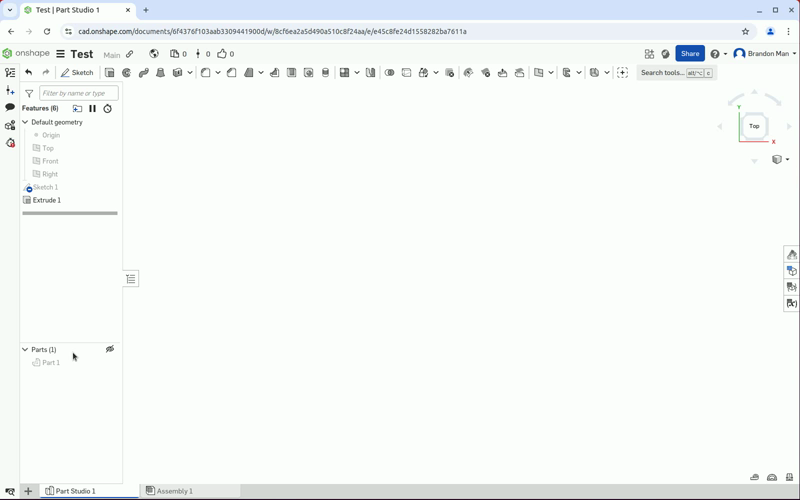
key(up)
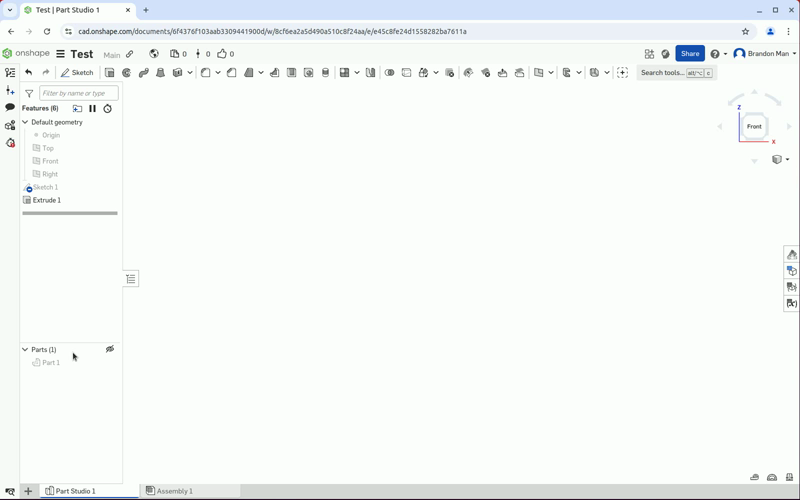
key_up(shift)
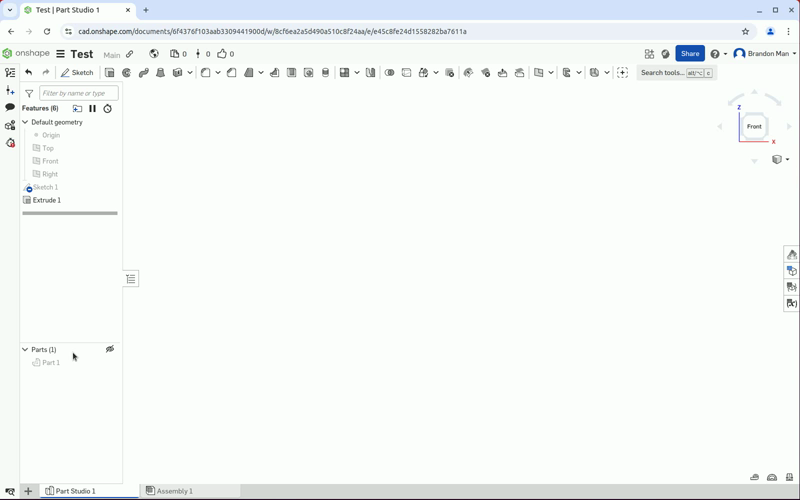
mouse_move(73, 352)
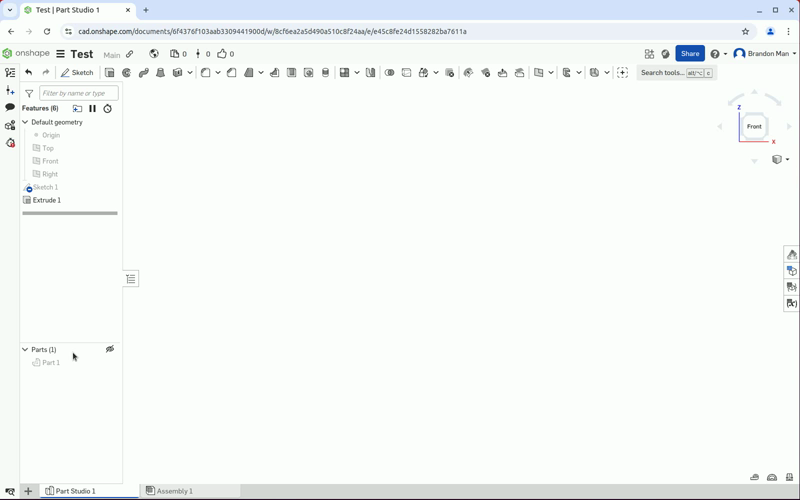
key(shift+y)
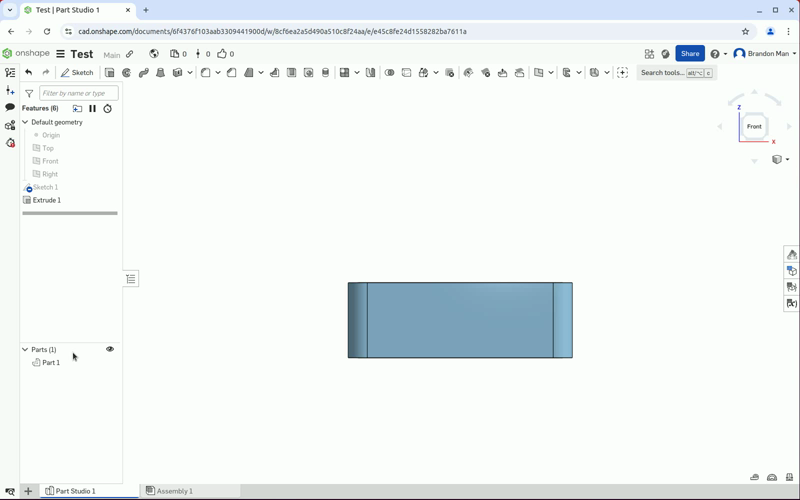
mouse_move(541, 75)
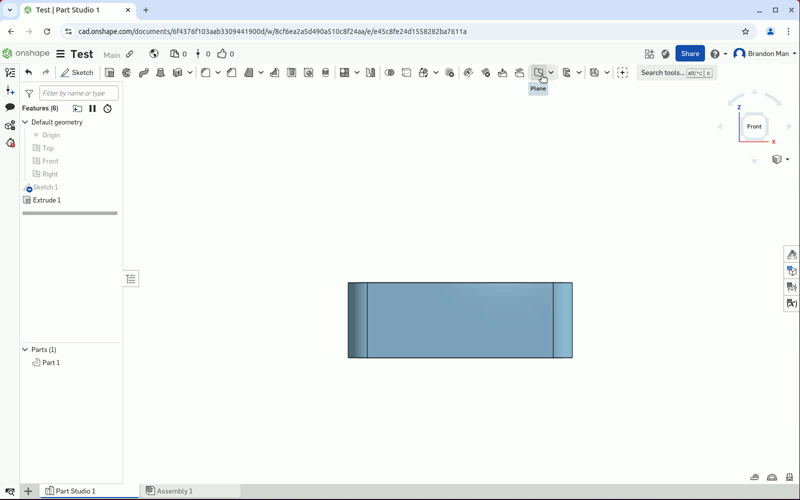
click(541, 75)
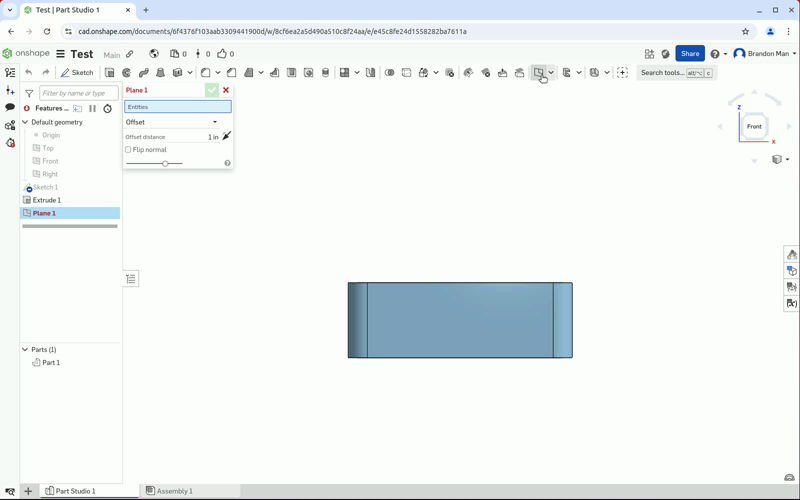
mouse_move(73, 163)
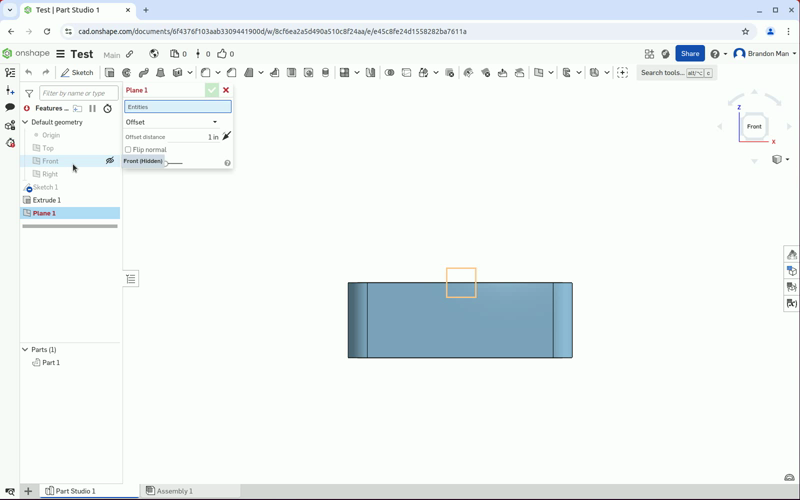
click(73, 163)
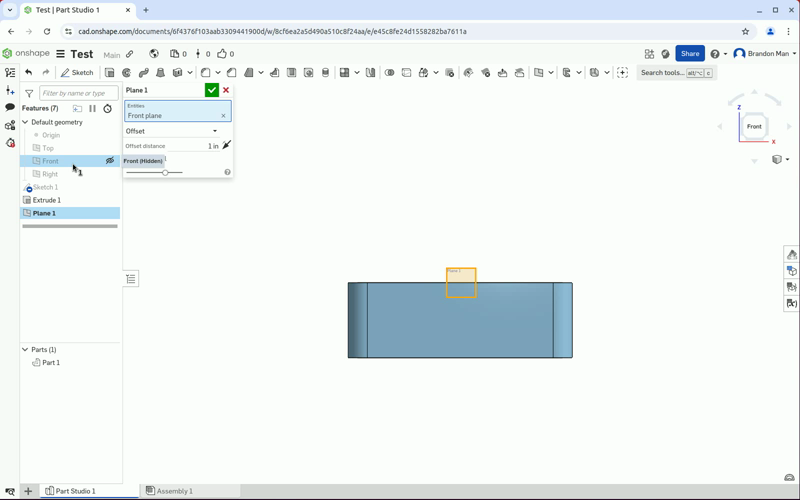
key(tab, 2)
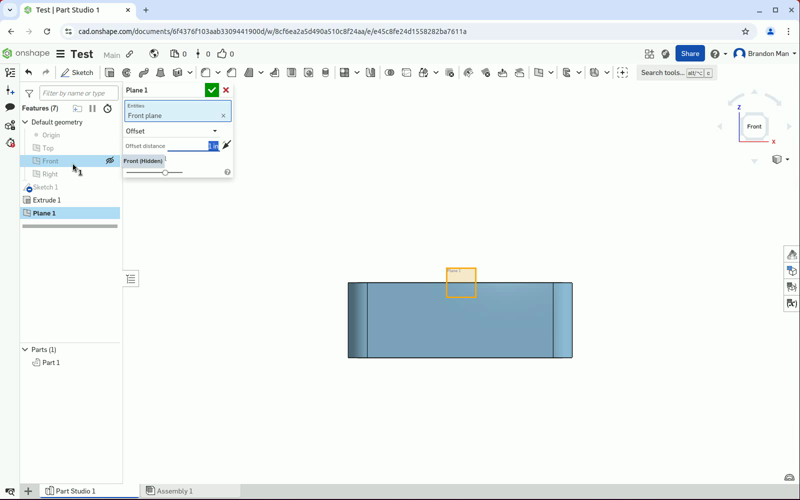
text(23.108)
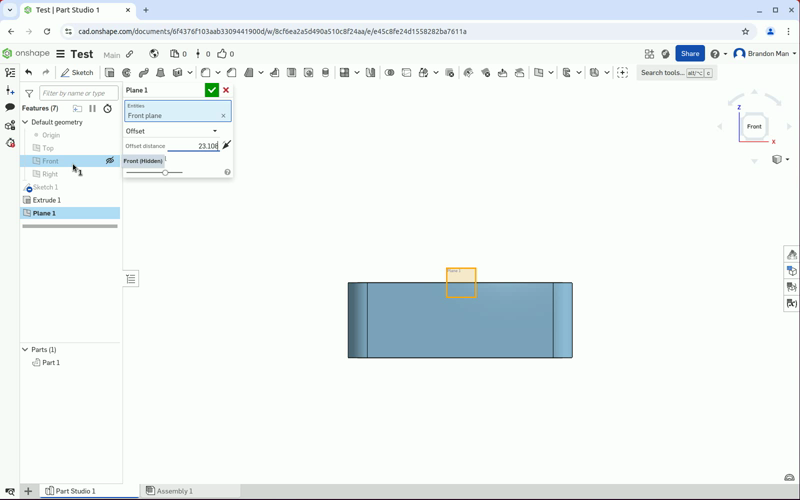
key(enter, 2)
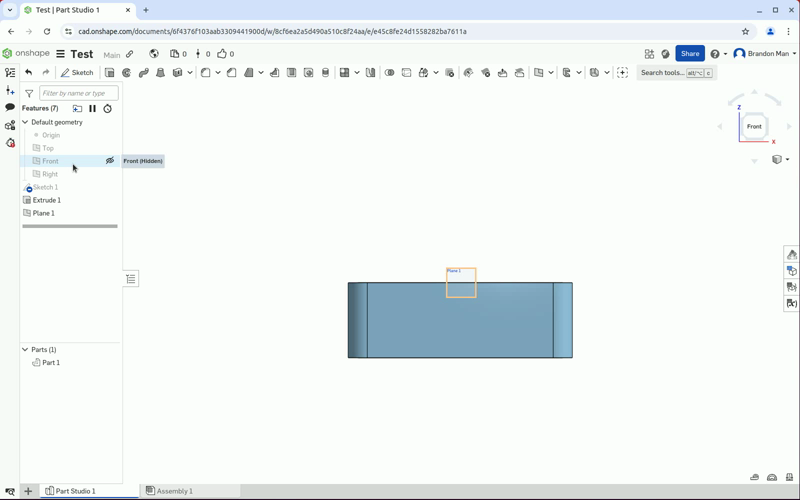
key(shift+s)
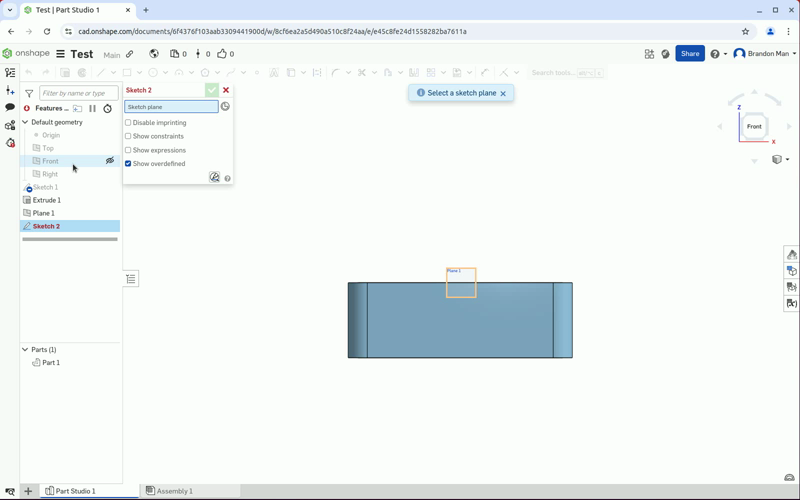
mouse_move(73, 215)
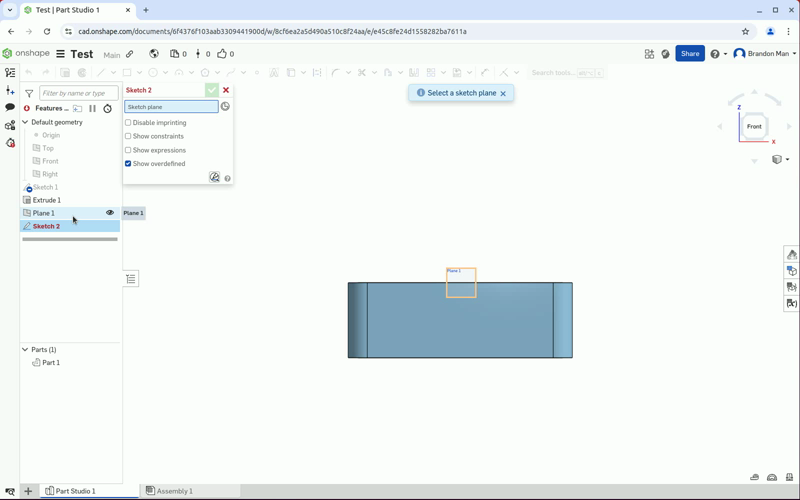
click(73, 215)
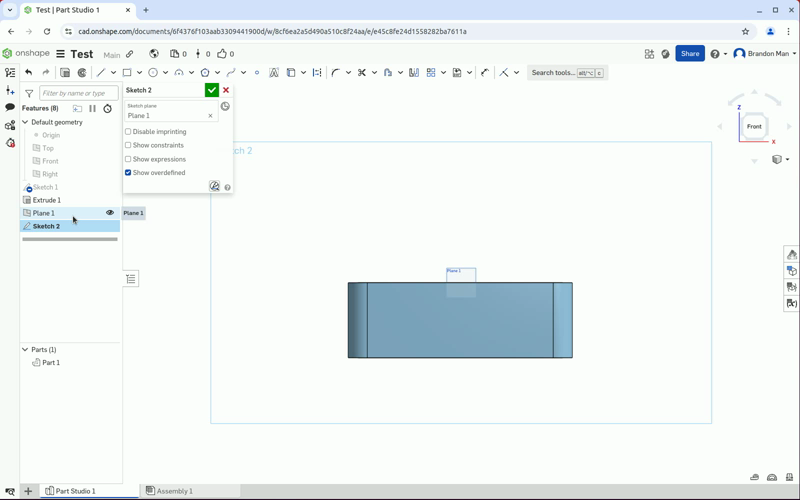
mouse_move(73, 352)
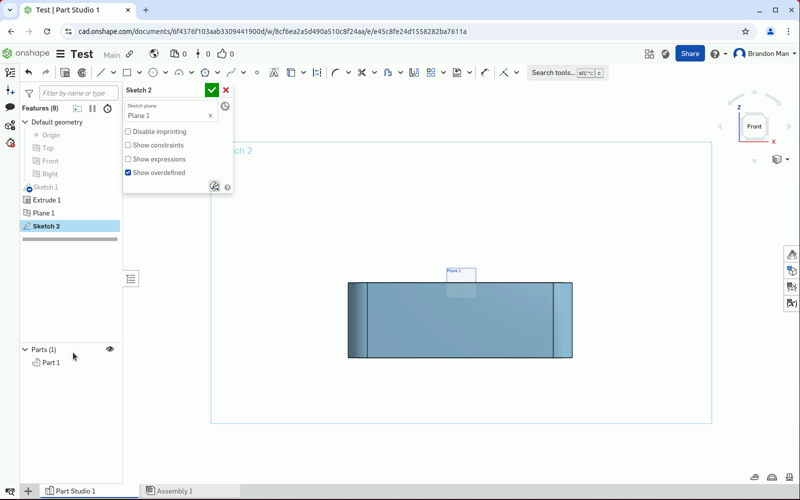
key(y)
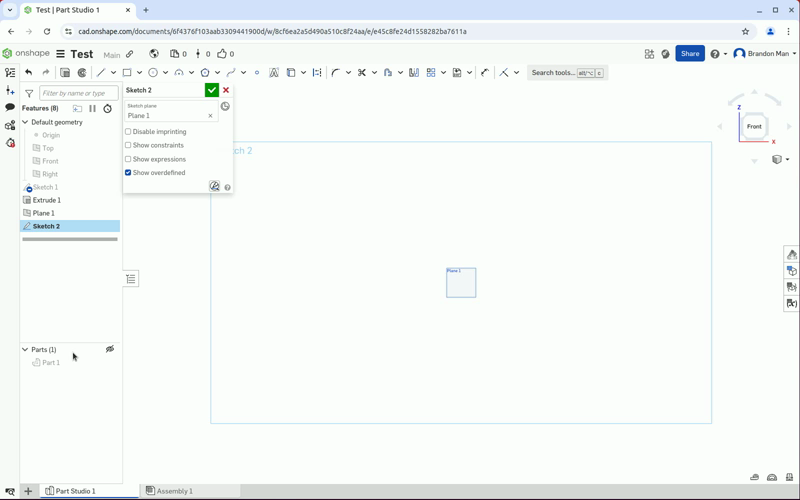
key(l)
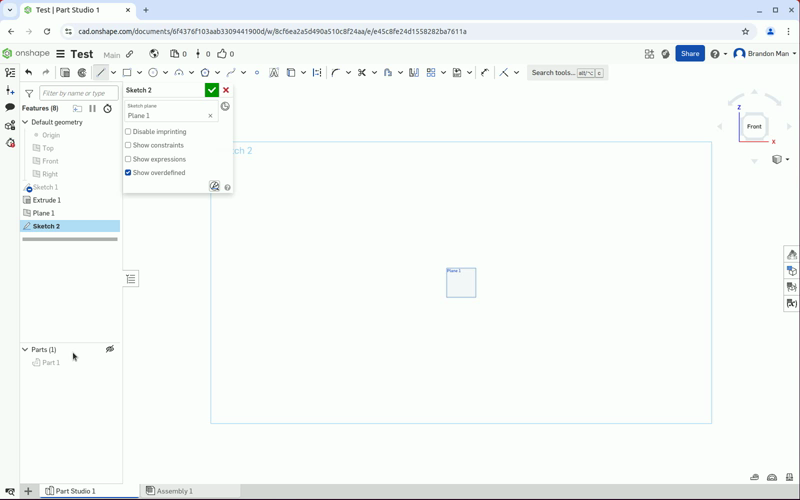
key_down(shift)
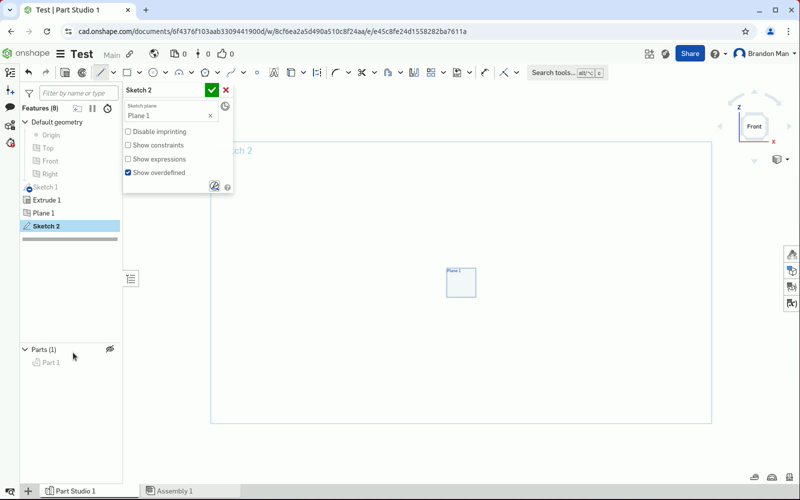
mouse_move(409, 339)
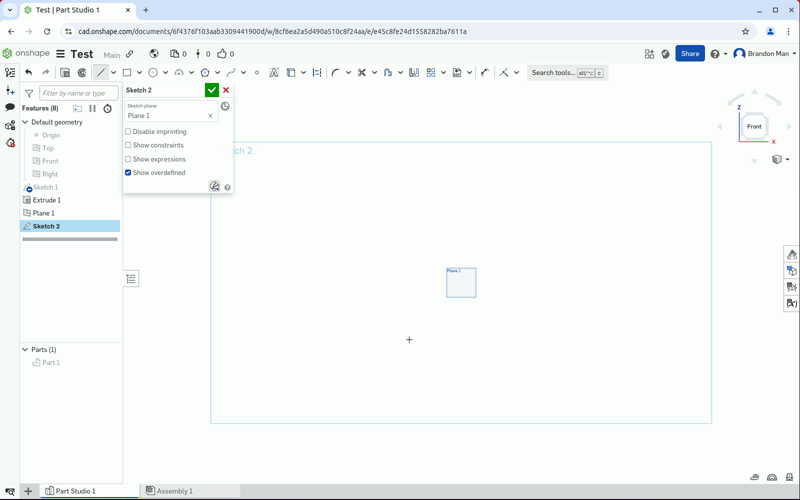
click(409, 339)
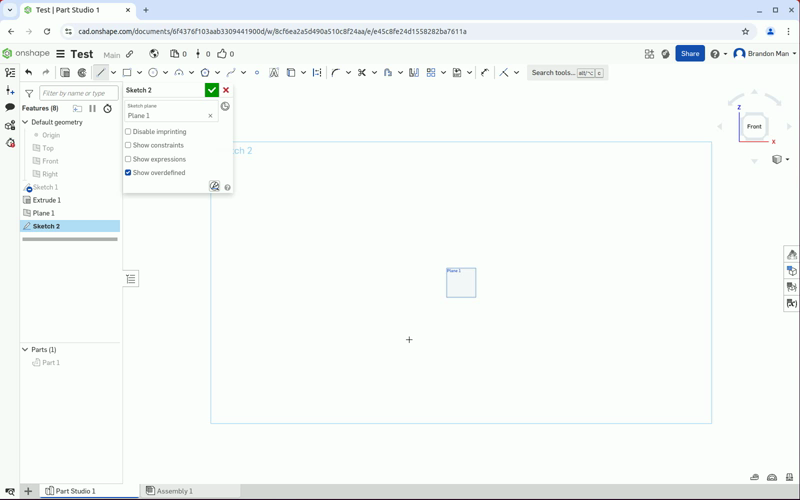
key_up(shift)
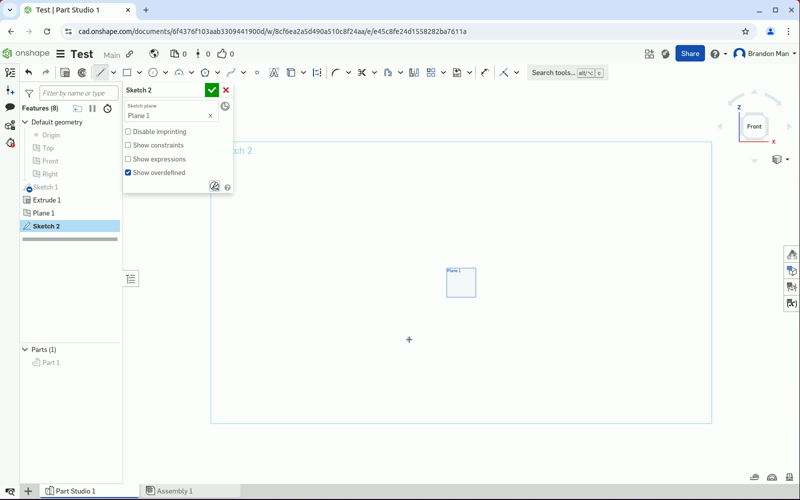
key_down(shift)
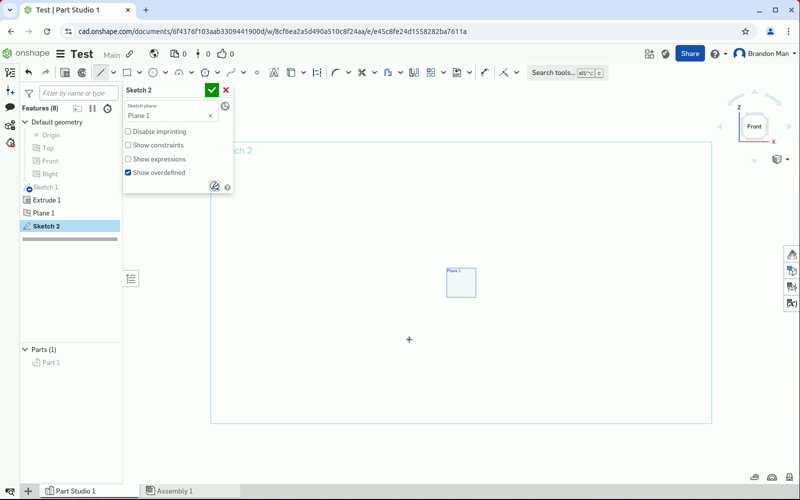
mouse_move(439, 339)
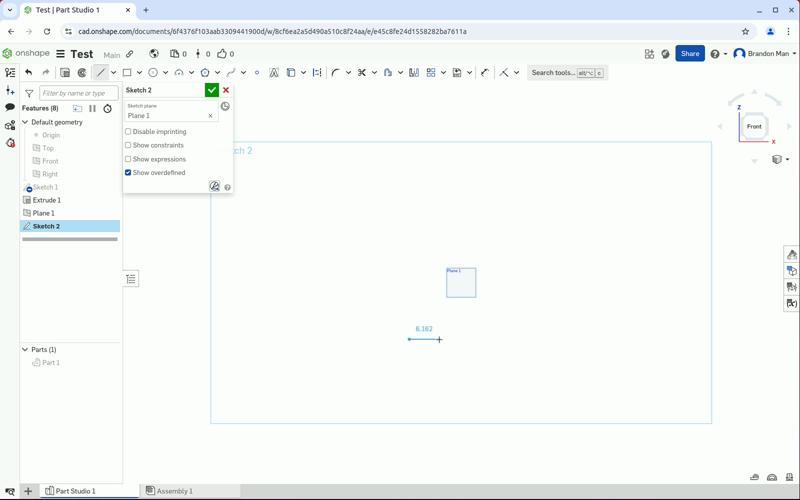
mouse_move(419, 339)
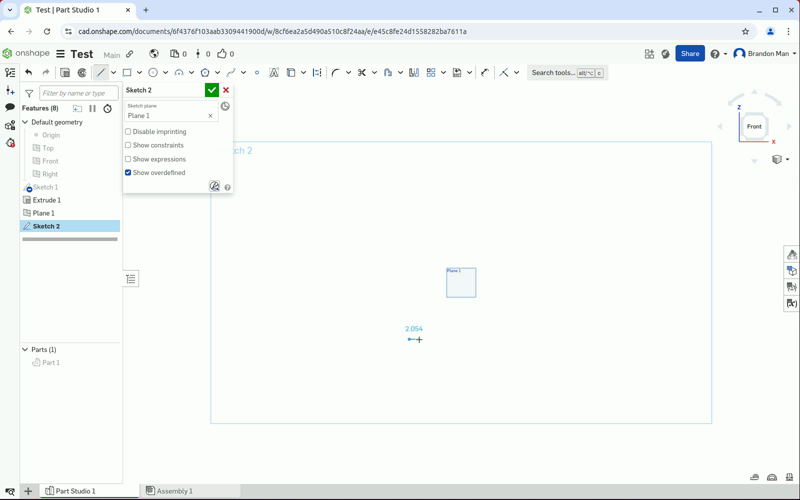
click(419, 339)
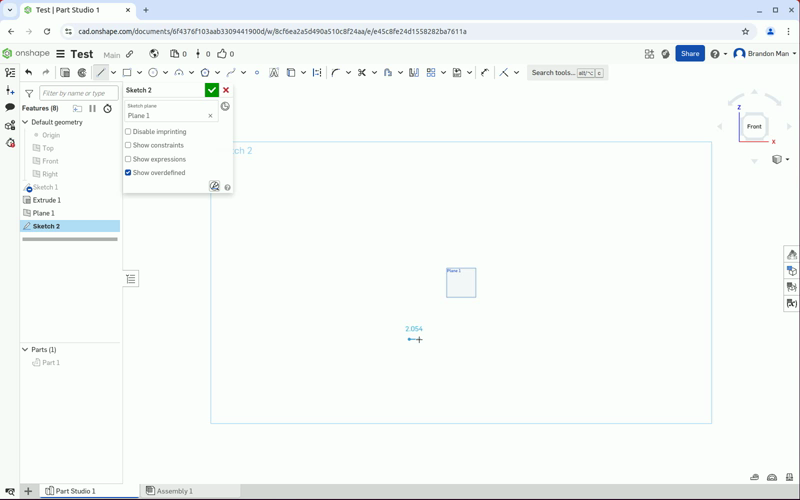
key_up(shift)
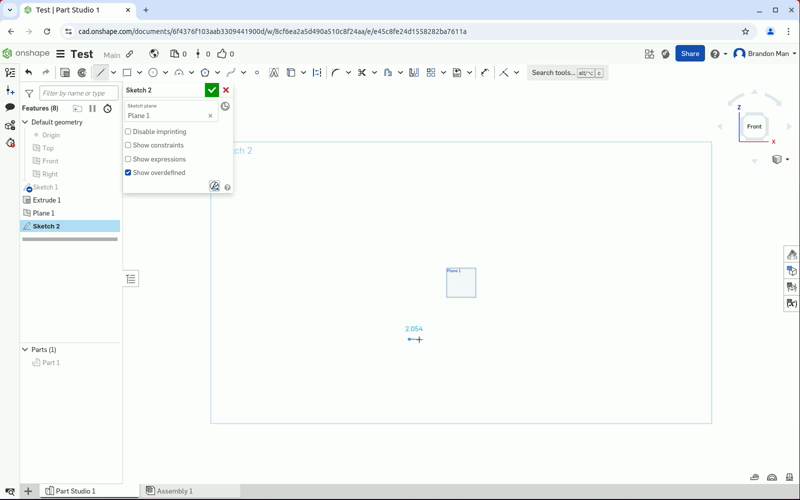
key_down(shift)
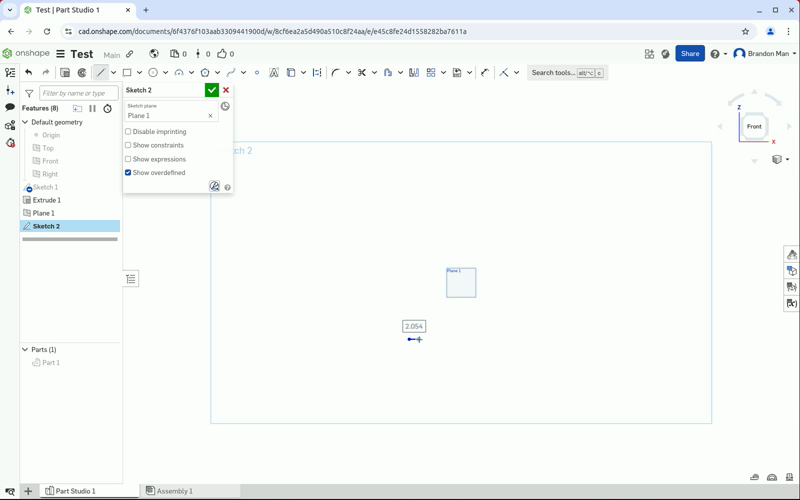
mouse_move(449, 339)
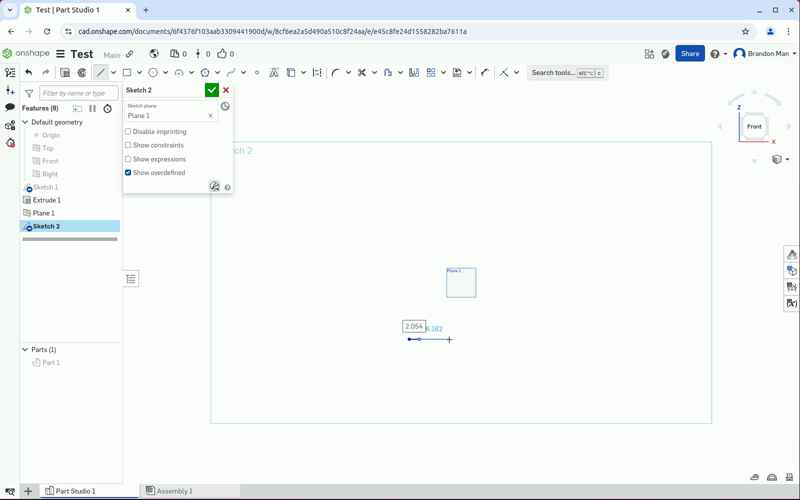
mouse_move(419, 310)
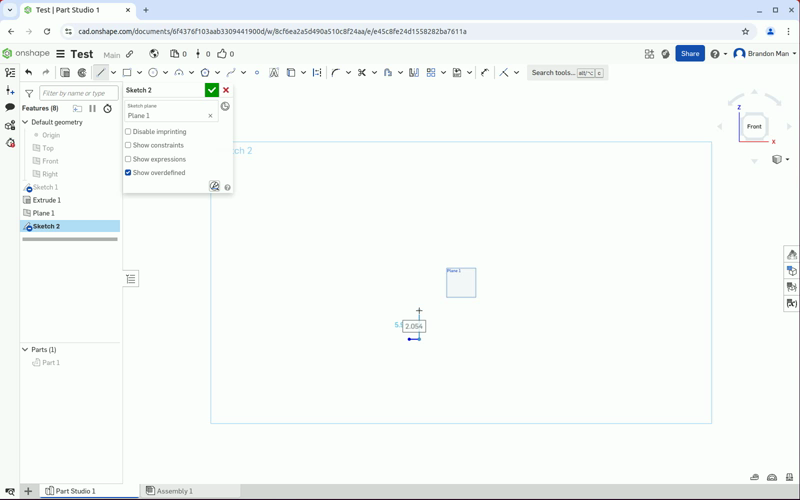
click(419, 310)
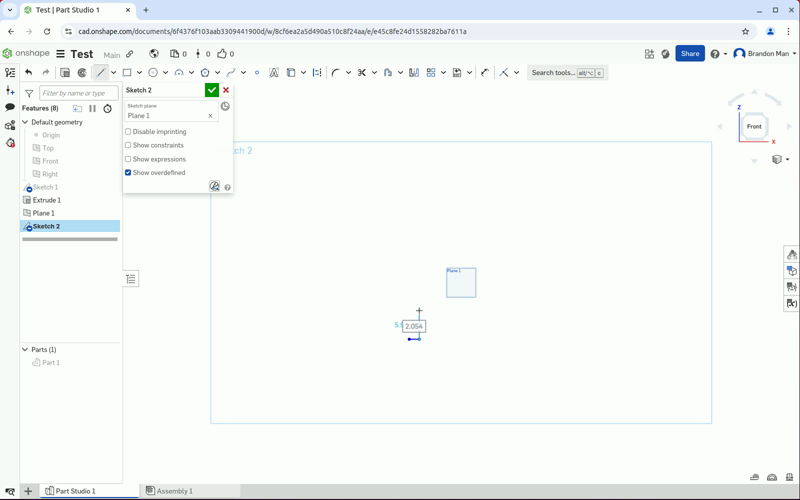
key_up(shift)
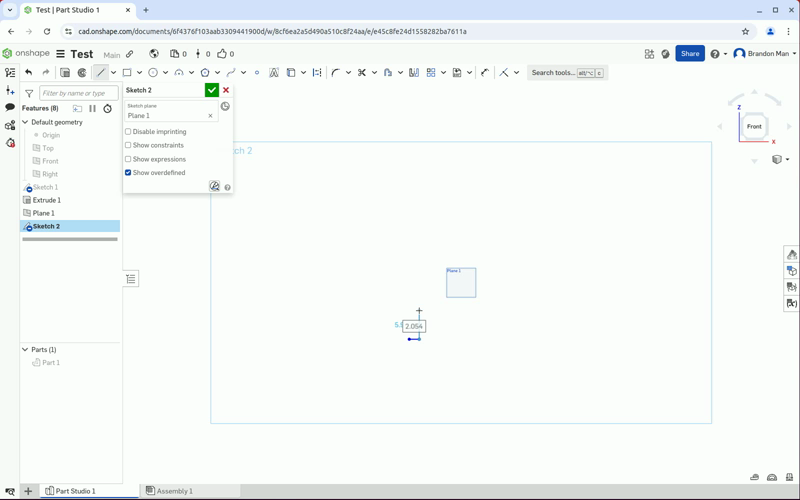
key_down(shift)
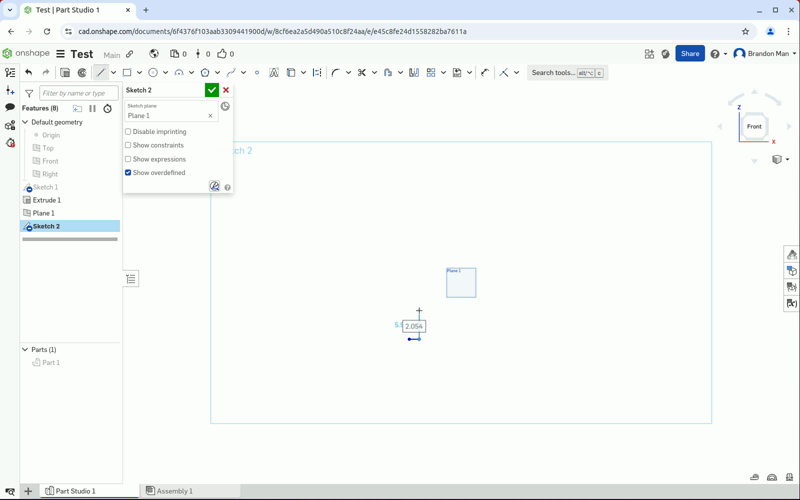
mouse_move(449, 310)
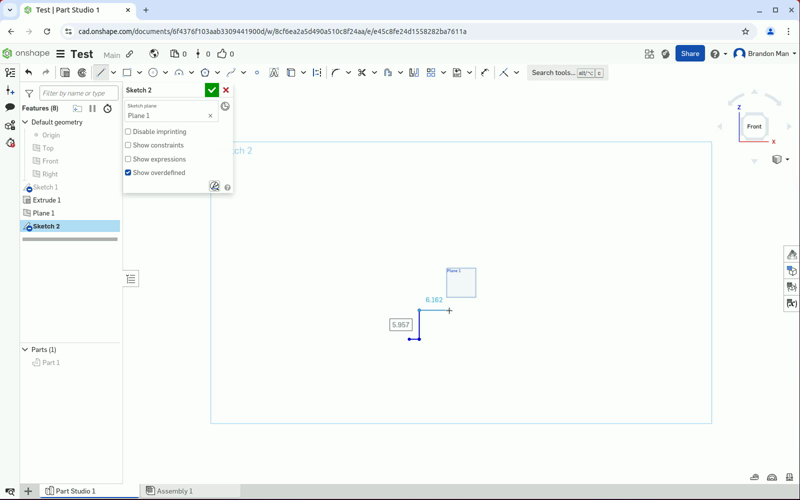
mouse_move(409, 310)
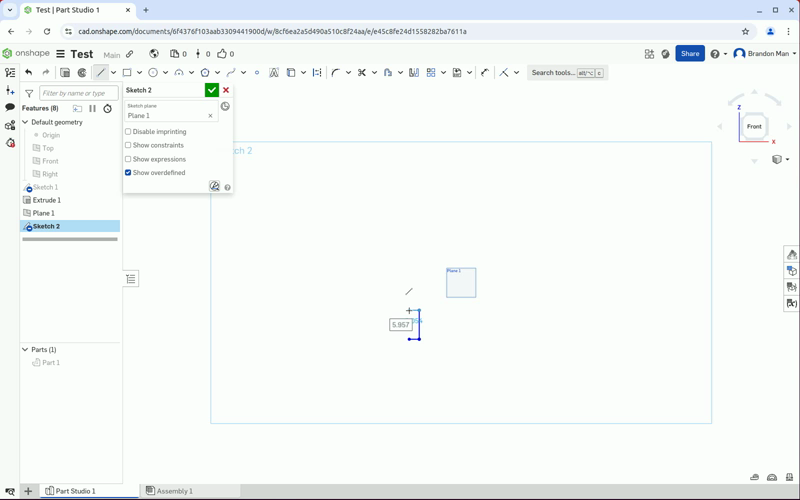
click(409, 310)
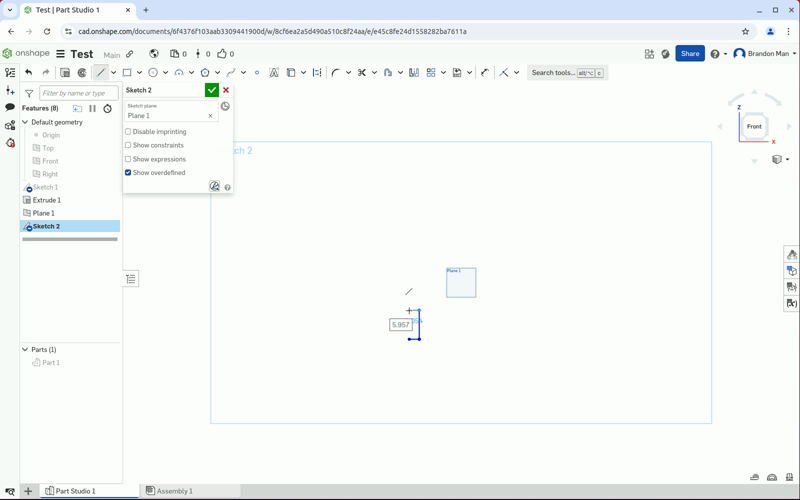
key_up(shift)
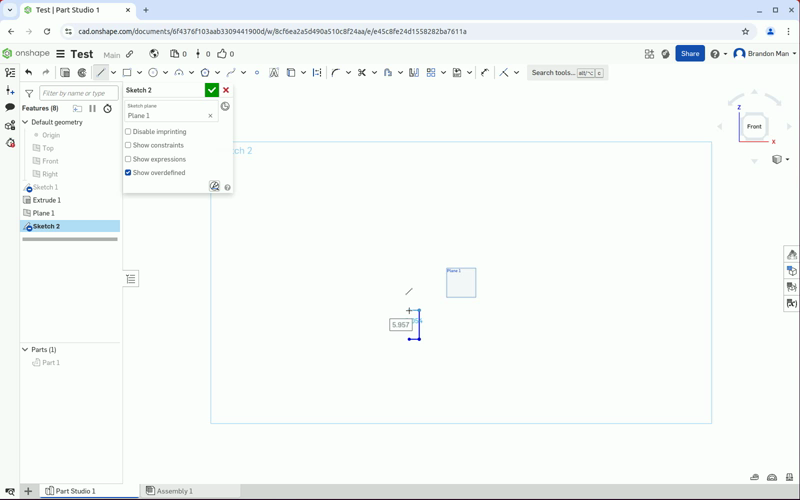
mouse_move(439, 310)
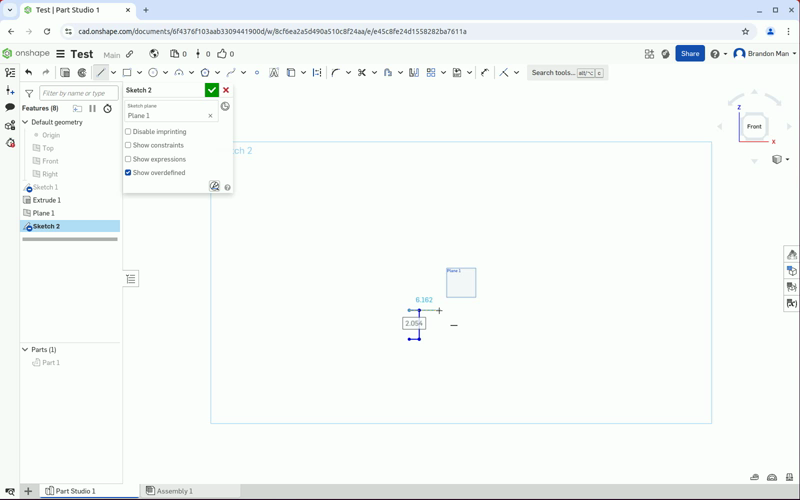
key_down(shift)
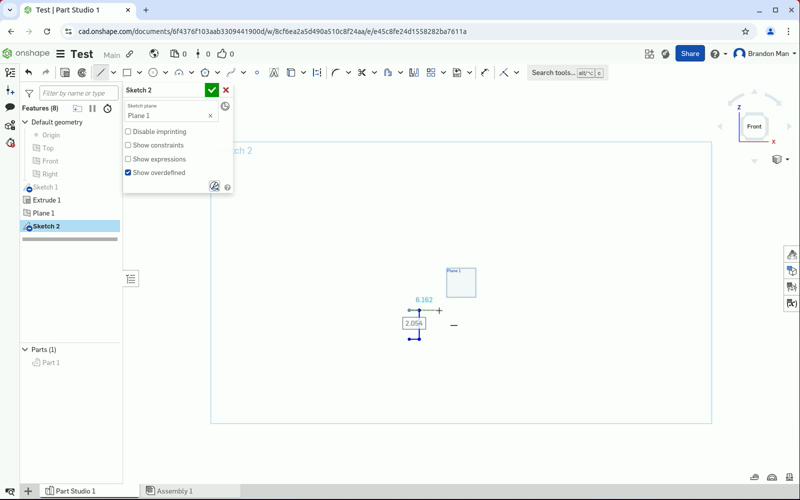
mouse_move(409, 339)
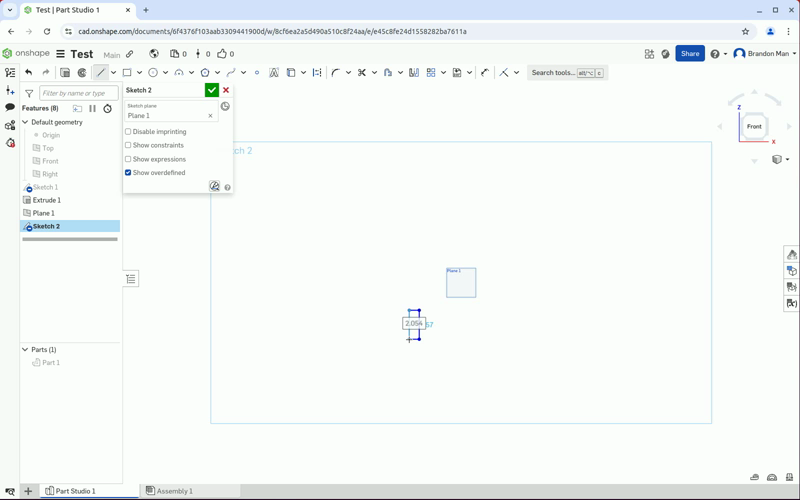
key_up(shift)
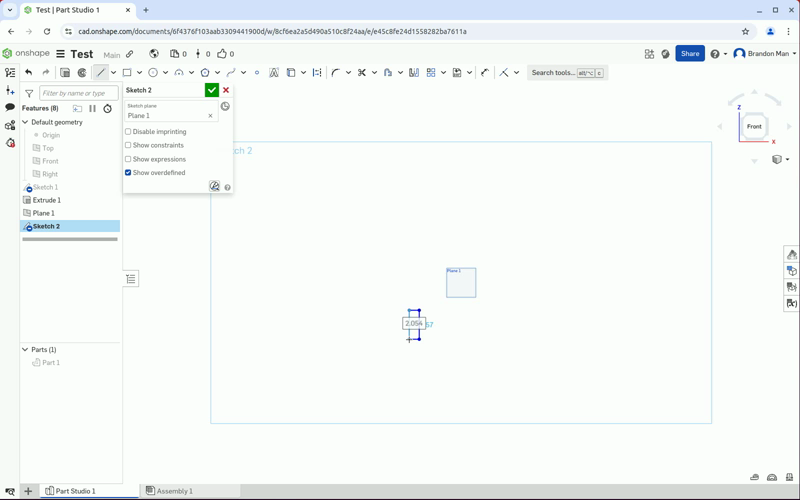
click(409, 339)
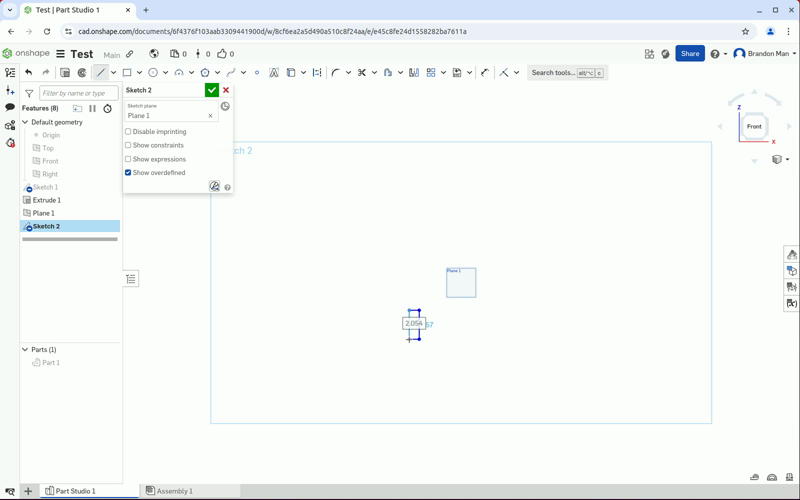
key(esc)
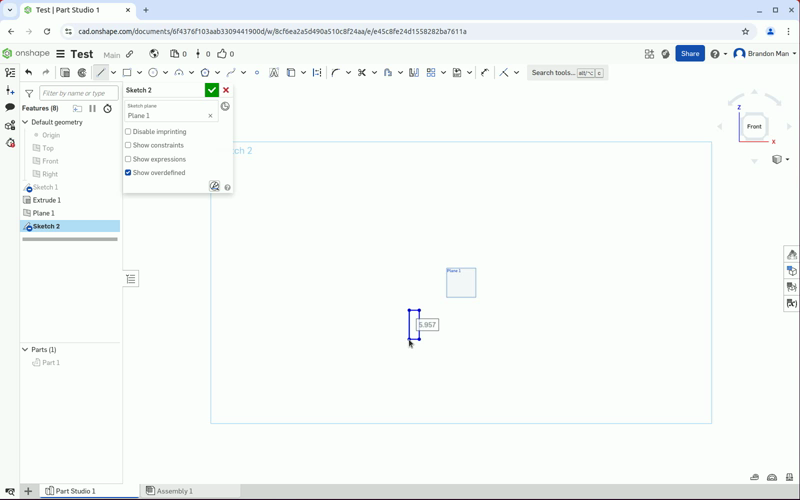
mouse_move(412, 330)
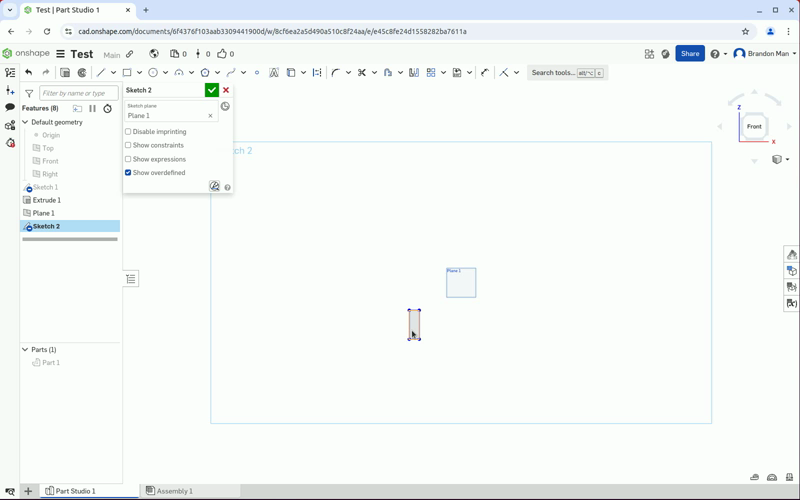
scroll(6)
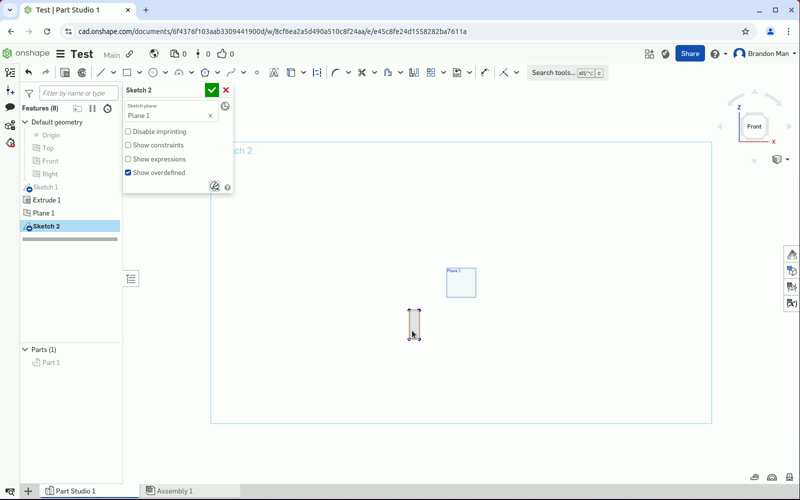
scroll(6)
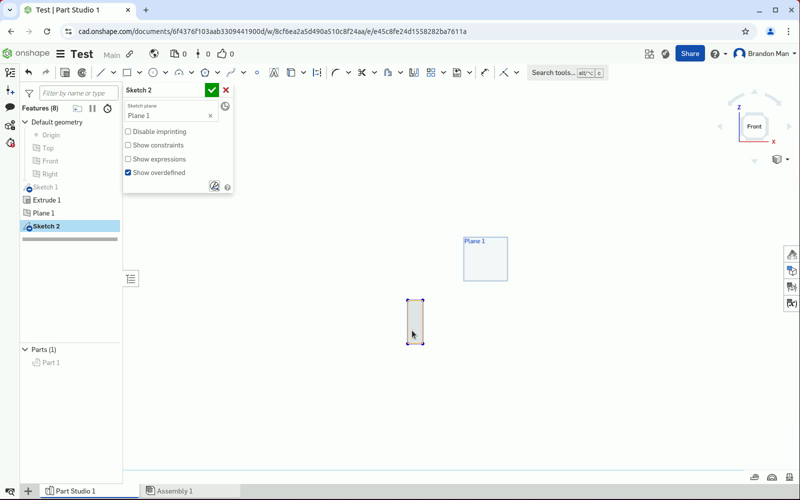
scroll(6)
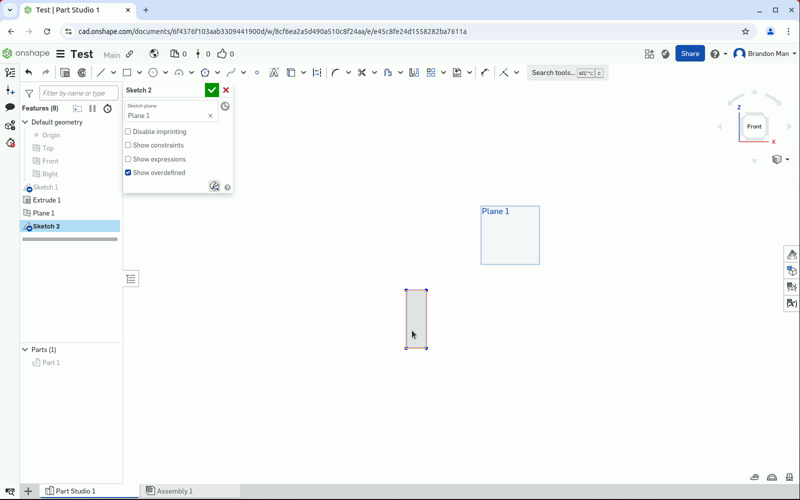
scroll(6)
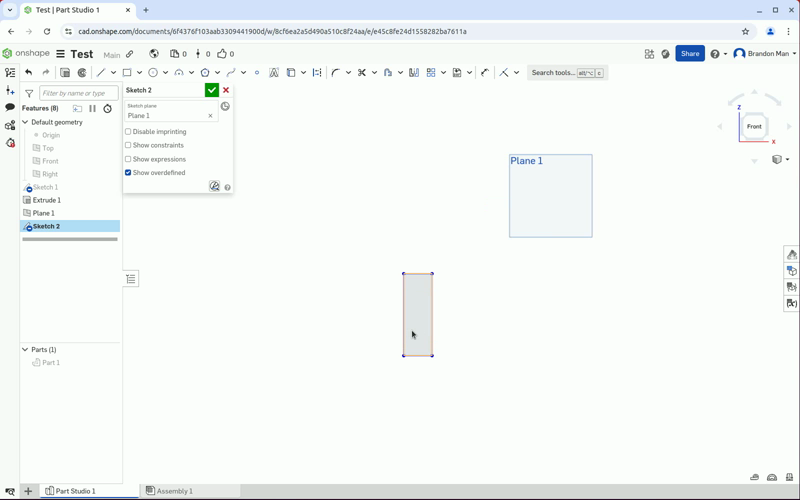
scroll(6)
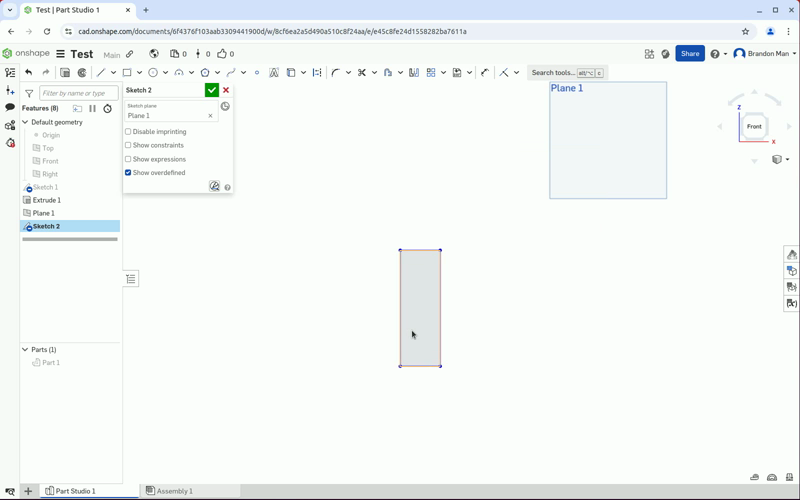
scroll(6)
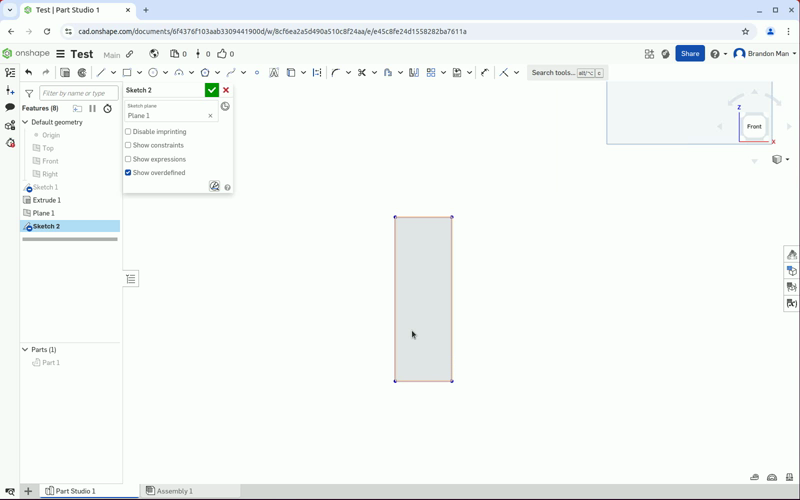
scroll(6)
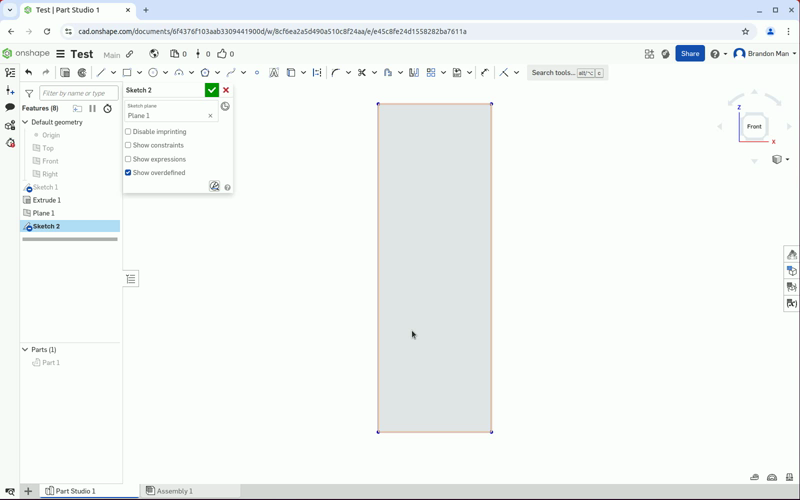
click(412, 330)
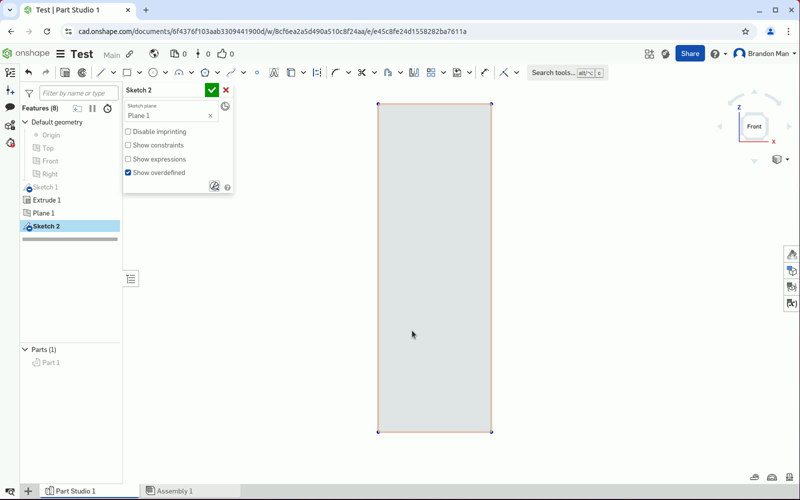
scroll(-6)
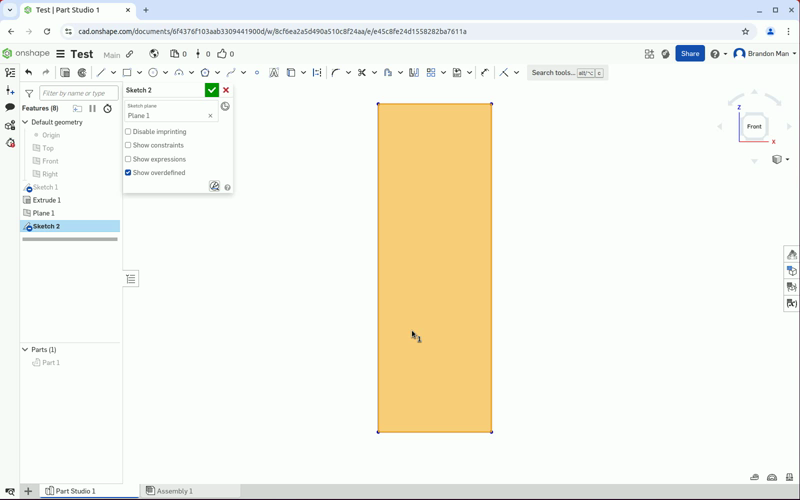
scroll(-6)
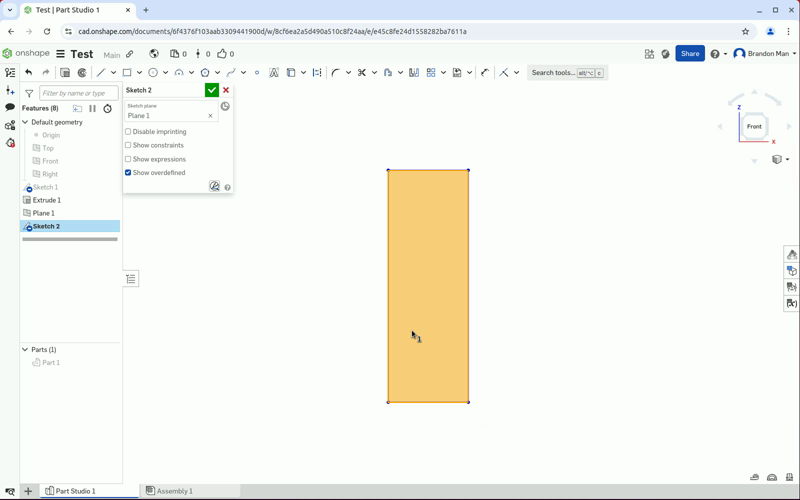
scroll(-6)
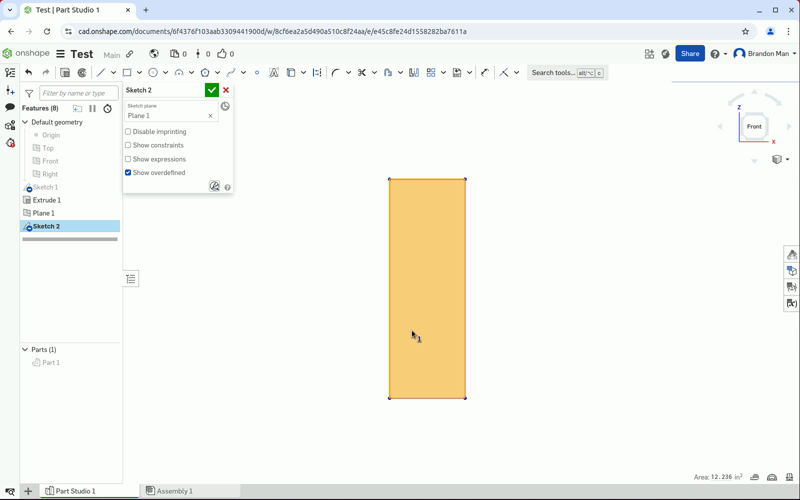
scroll(-6)
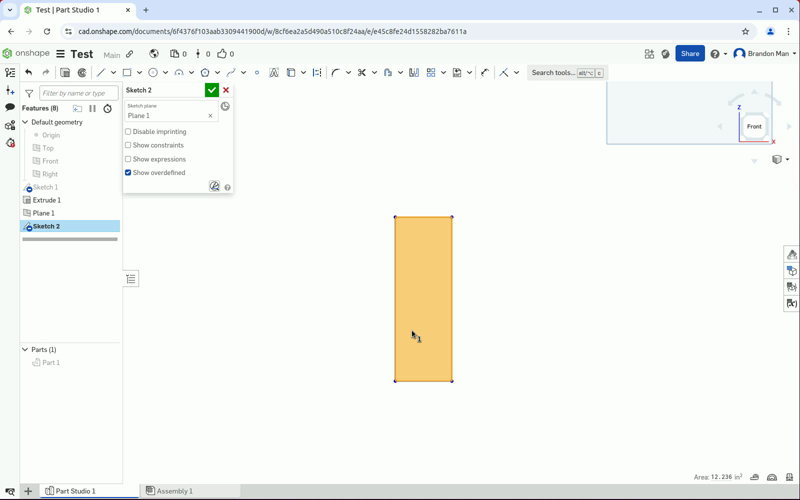
scroll(-6)
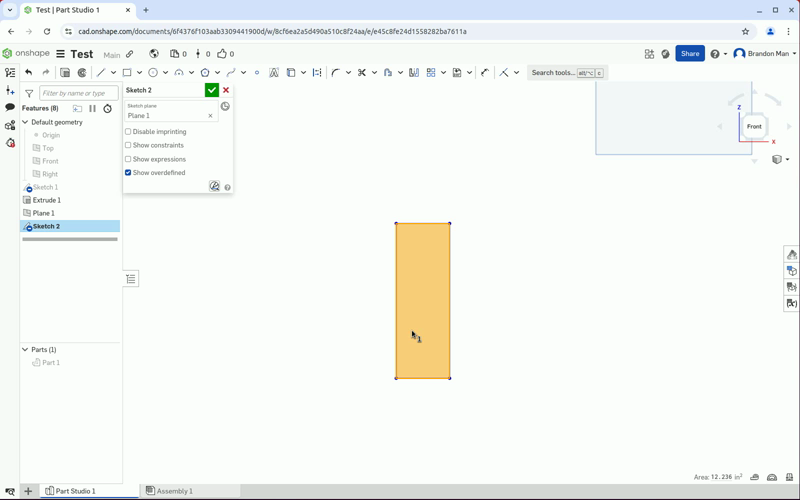
scroll(-6)
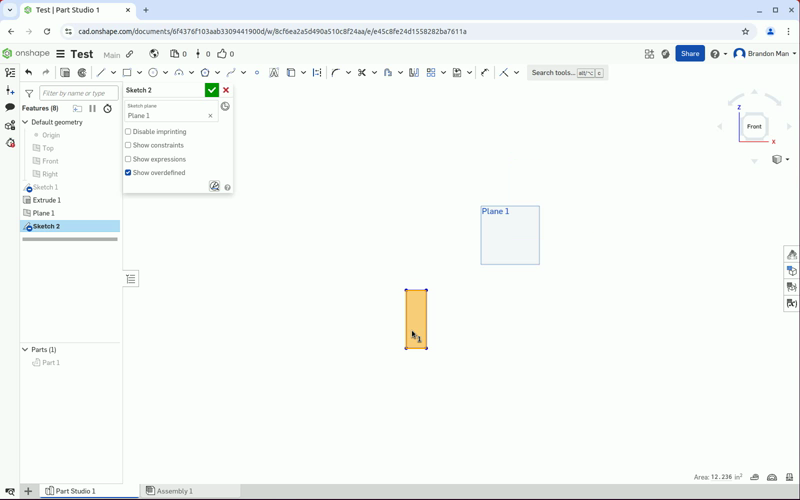
scroll(-6)
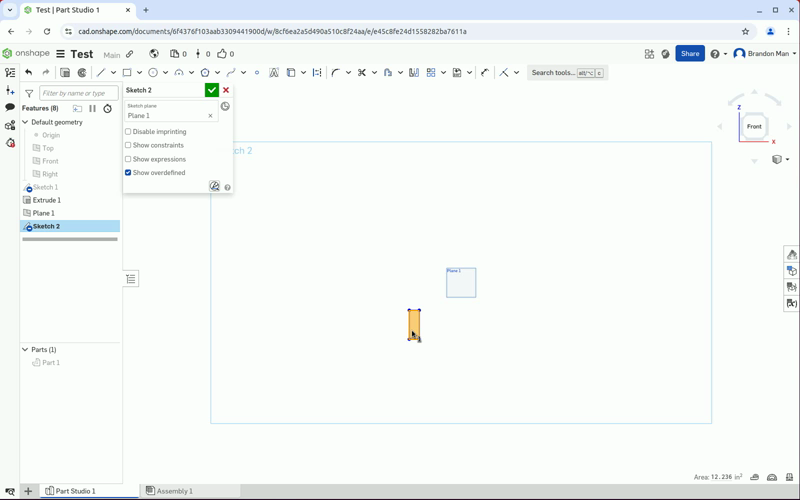
mouse_move(73, 352)
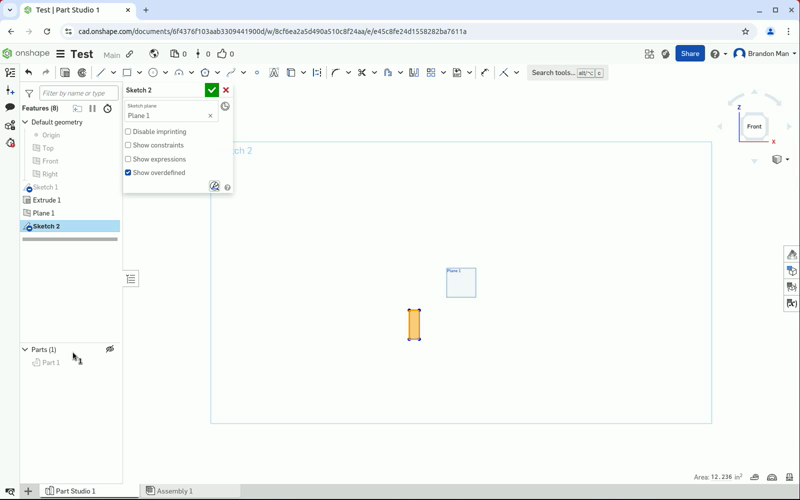
key(shift+y)
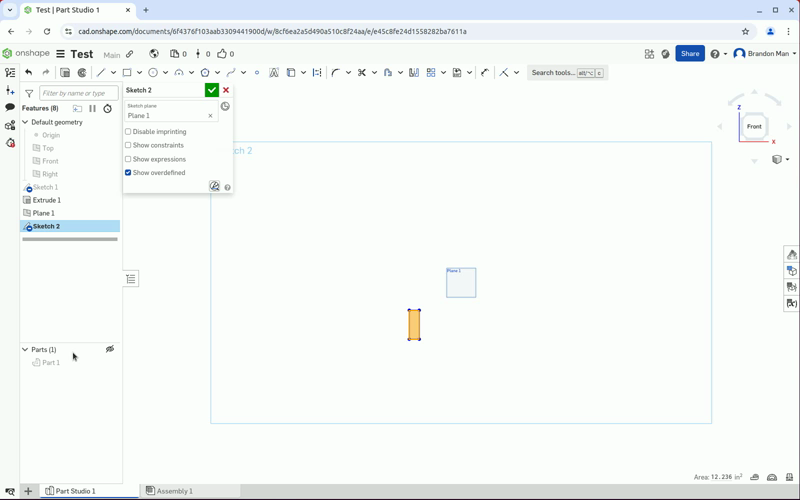
key(shift+e)
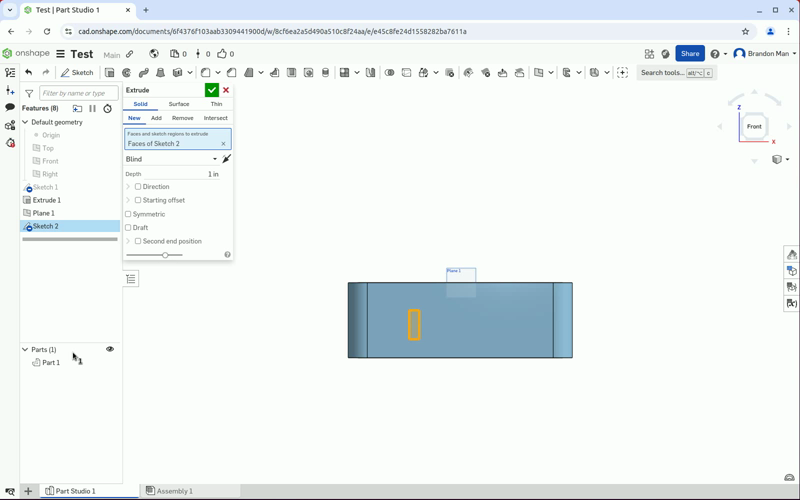
mouse_move(143, 106)
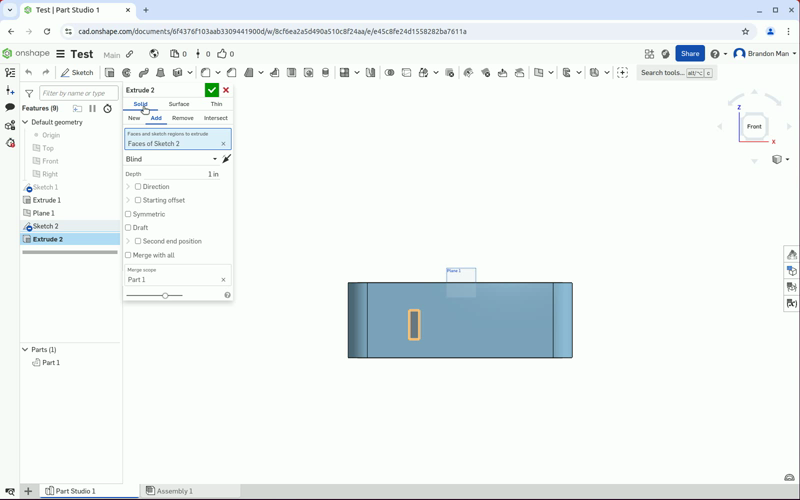
click(143, 106)
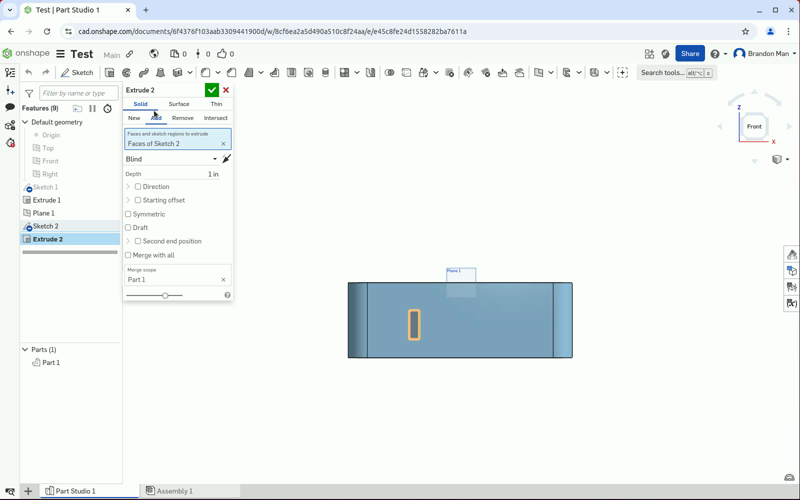
mouse_move(186, 120)
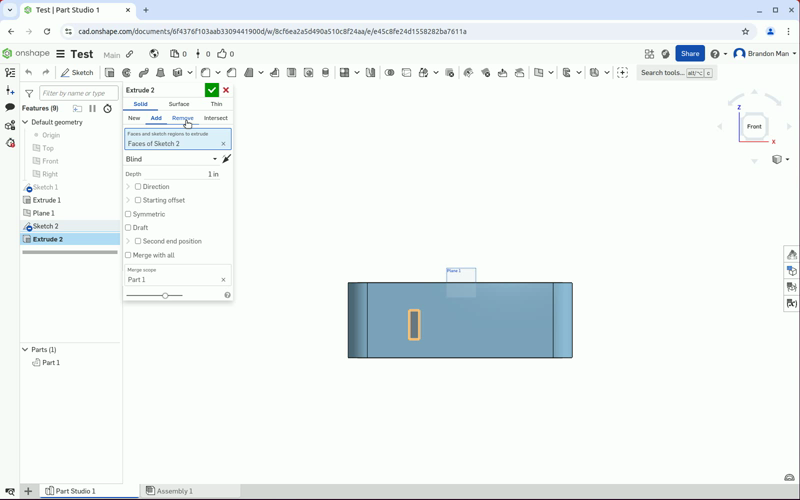
click(186, 120)
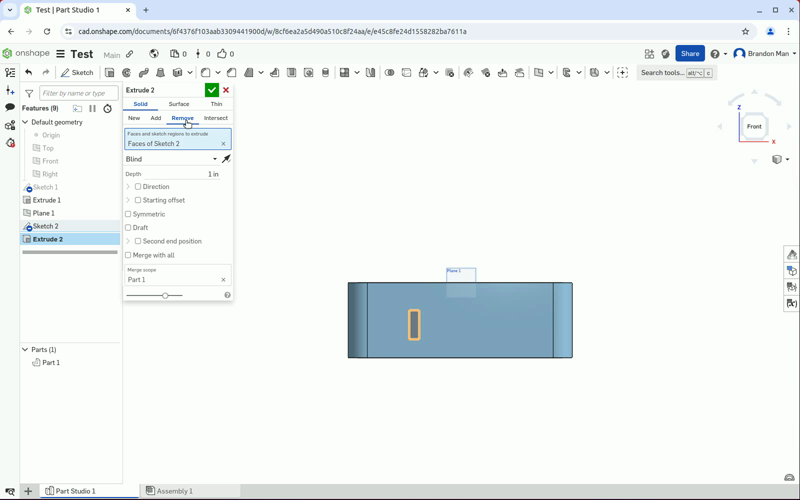
key(tab, 4)
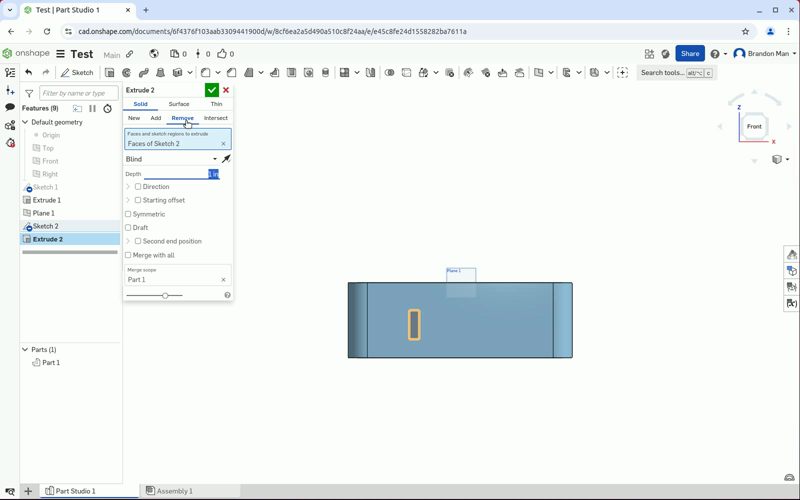
text(1.926)
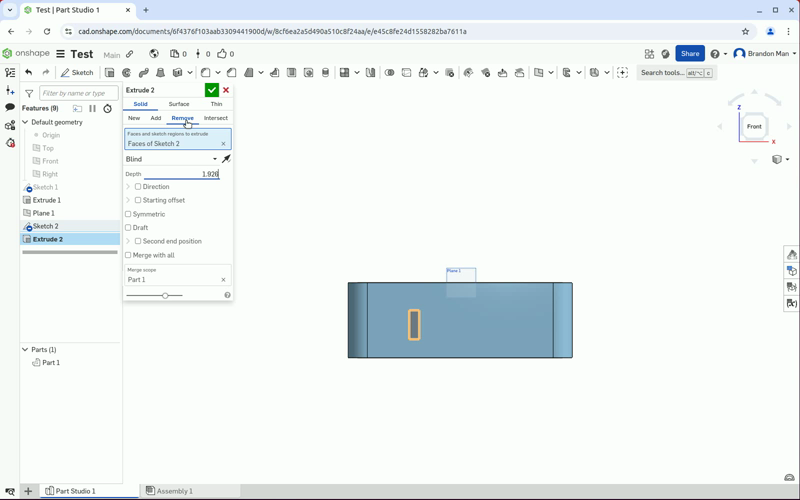
key(tab, 6)
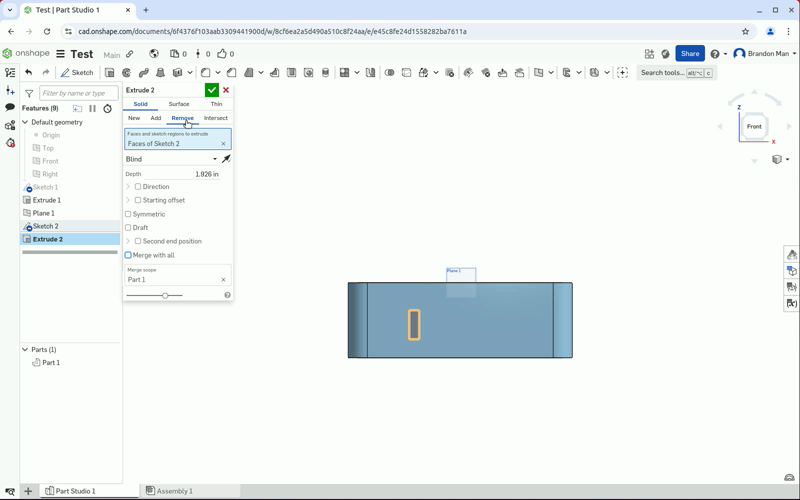
key(space)
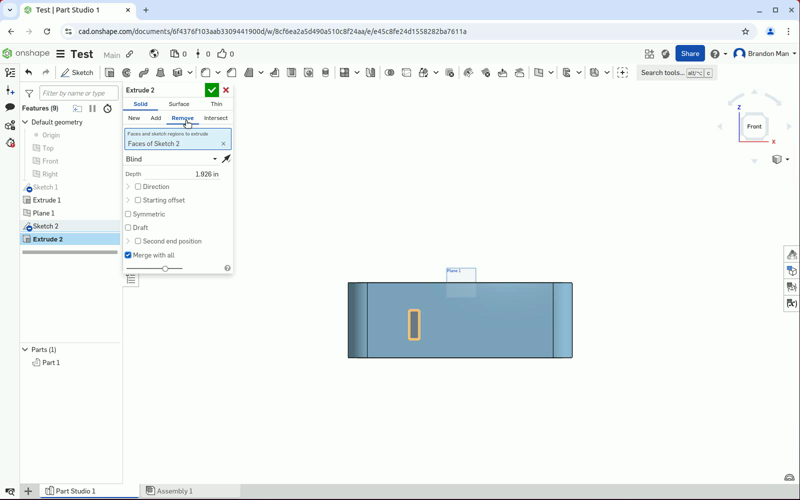
key(enter)
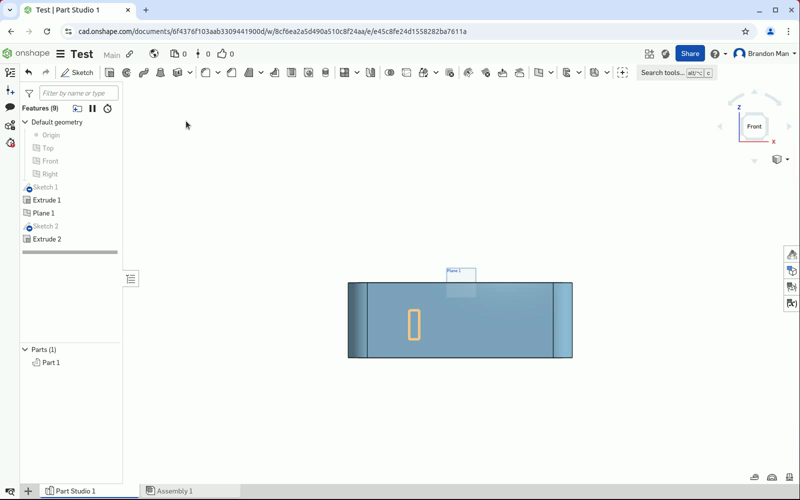
key(shift+h)
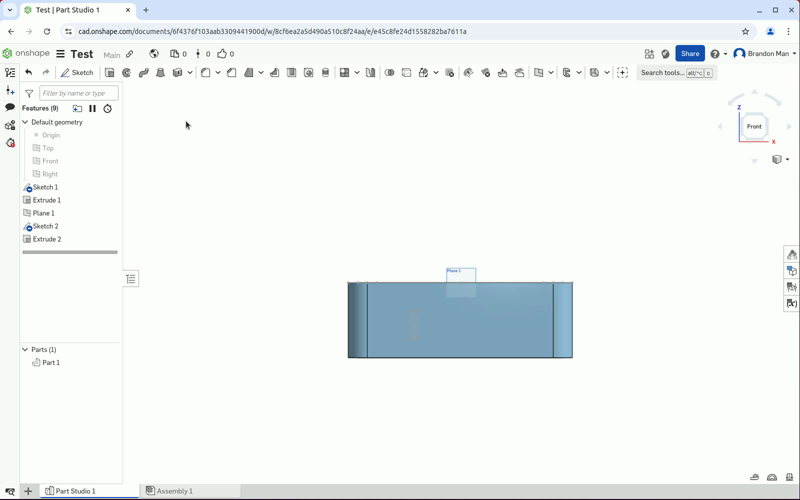
key(shift+h)
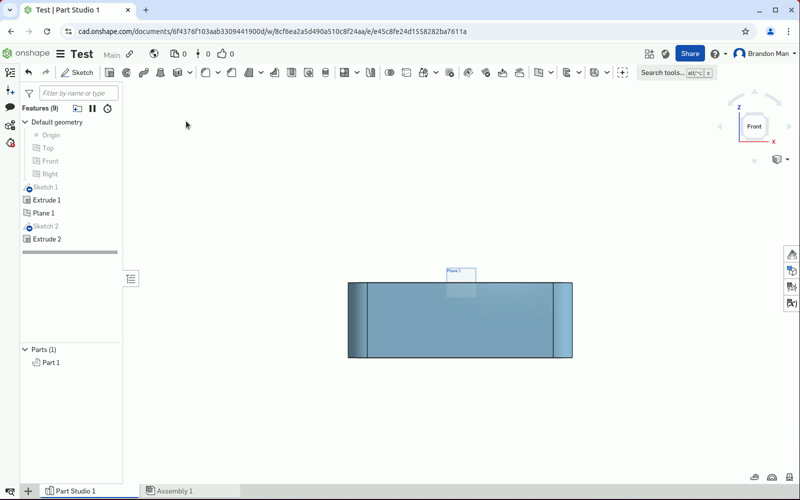
mouse_move(73, 189)
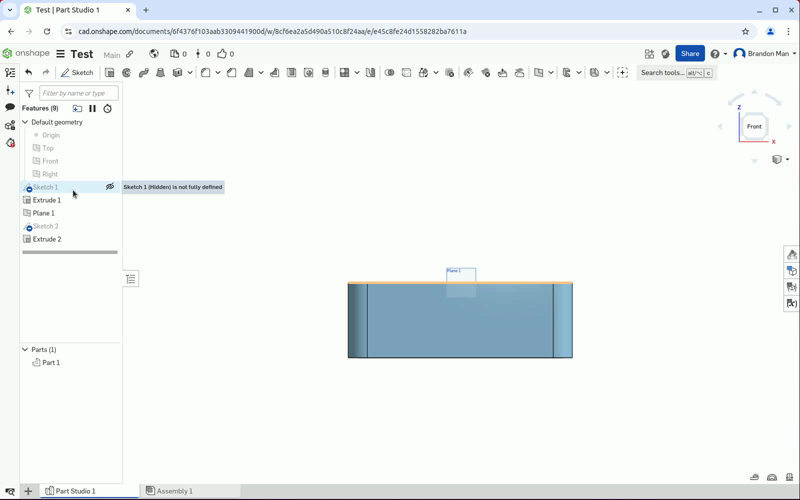
click(73, 189)
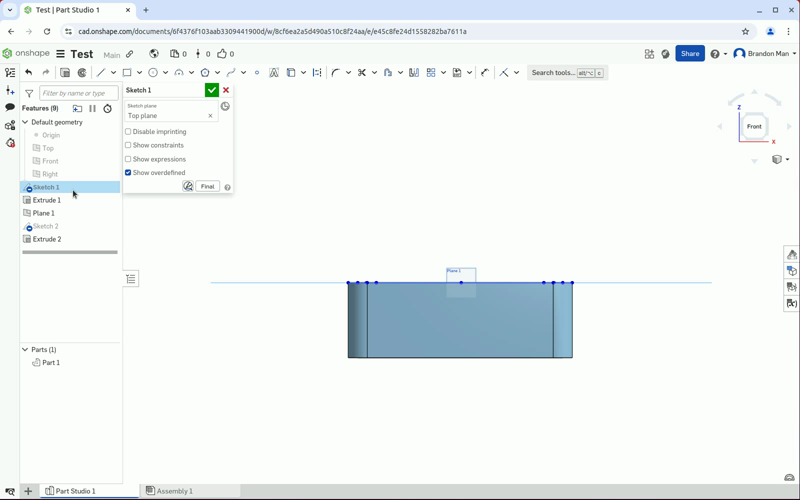
mouse_move(229, 92)
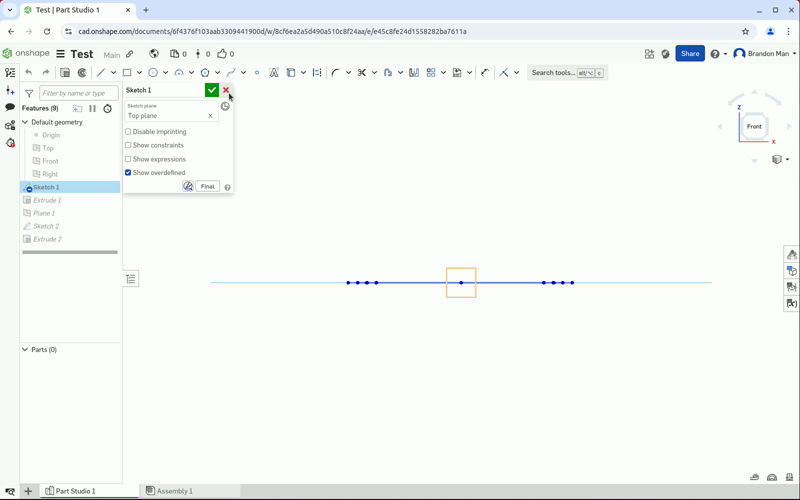
click(229, 92)
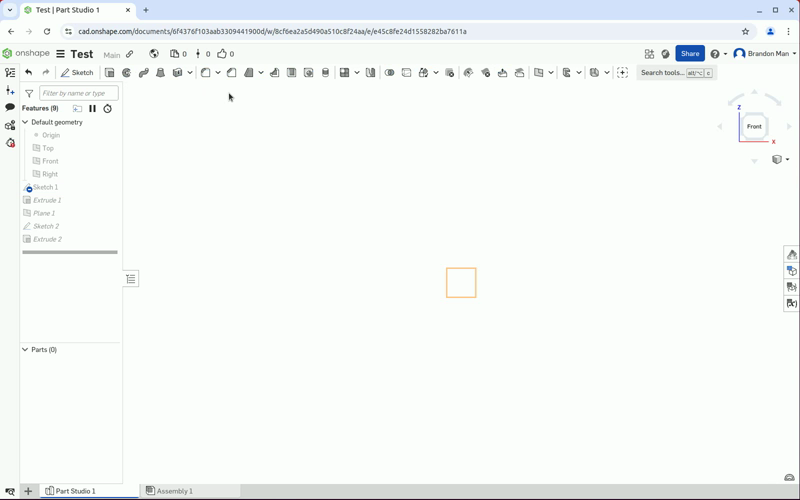
key(shift+s)
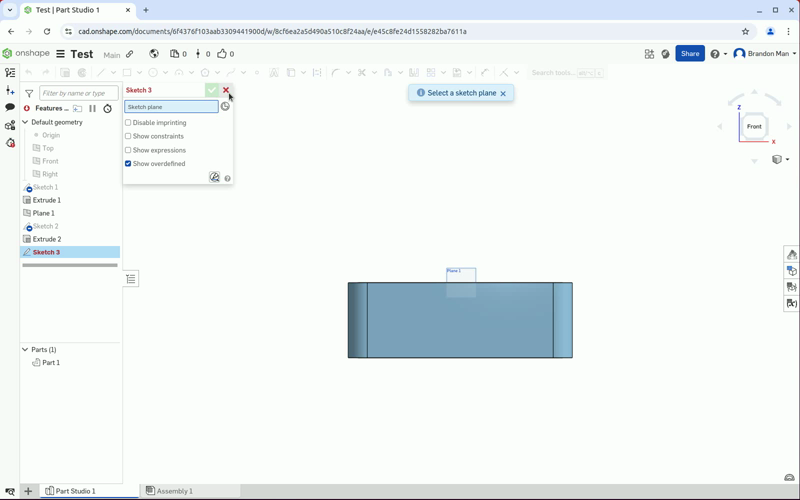
mouse_move(73, 215)
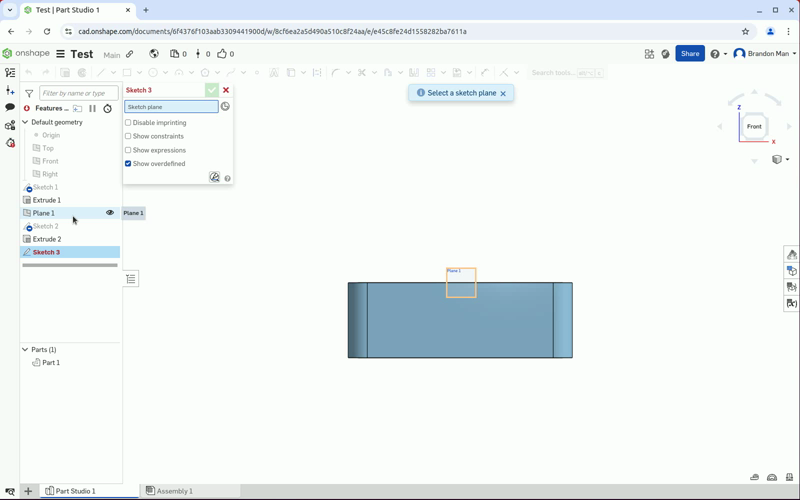
click(73, 215)
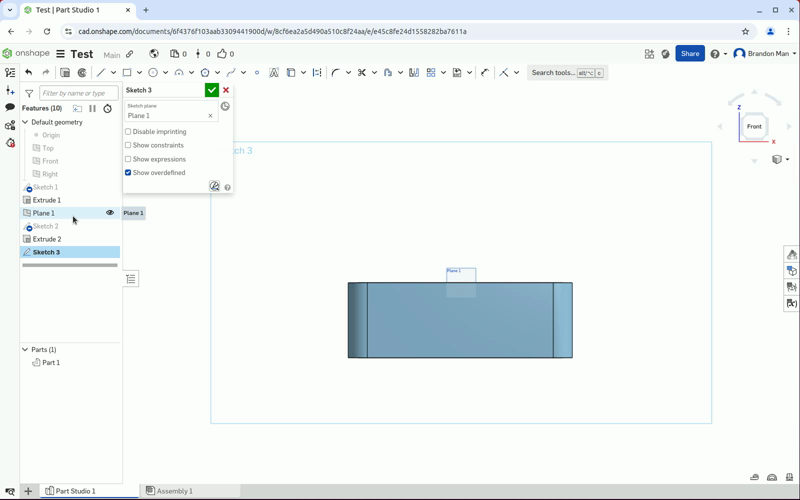
mouse_move(73, 352)
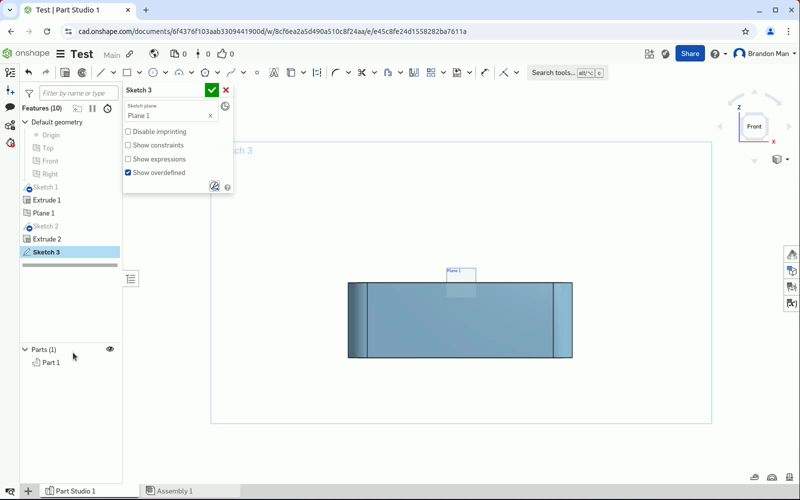
key(y)
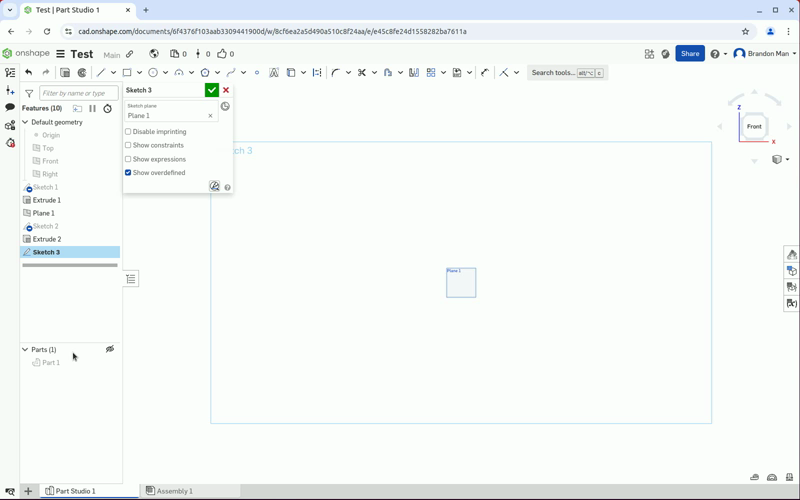
key(l)
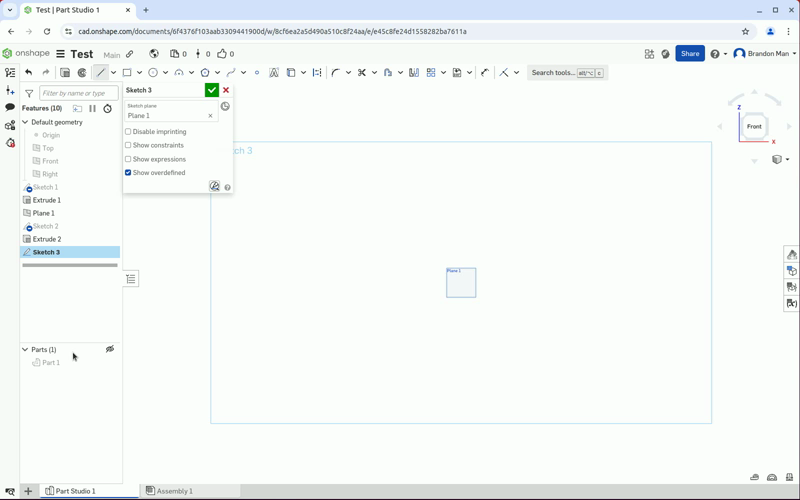
key_down(shift)
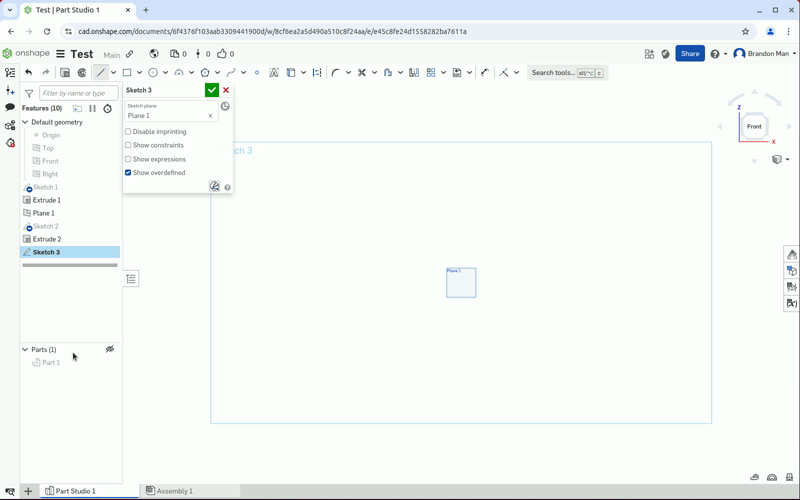
mouse_move(502, 339)
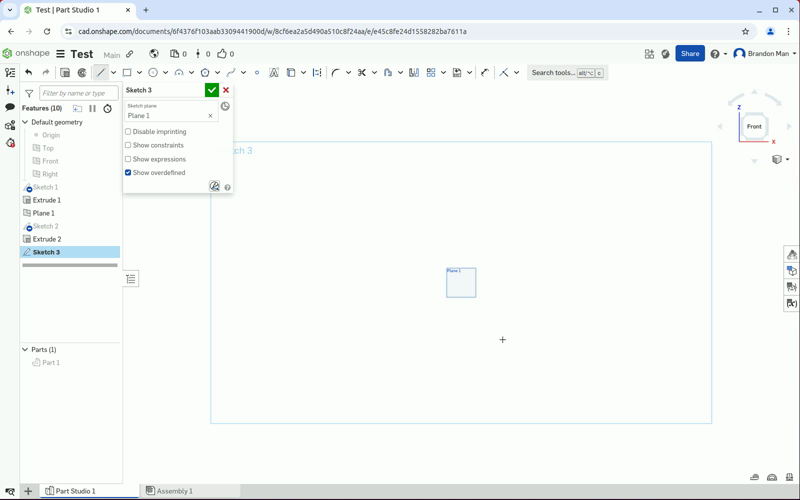
click(502, 339)
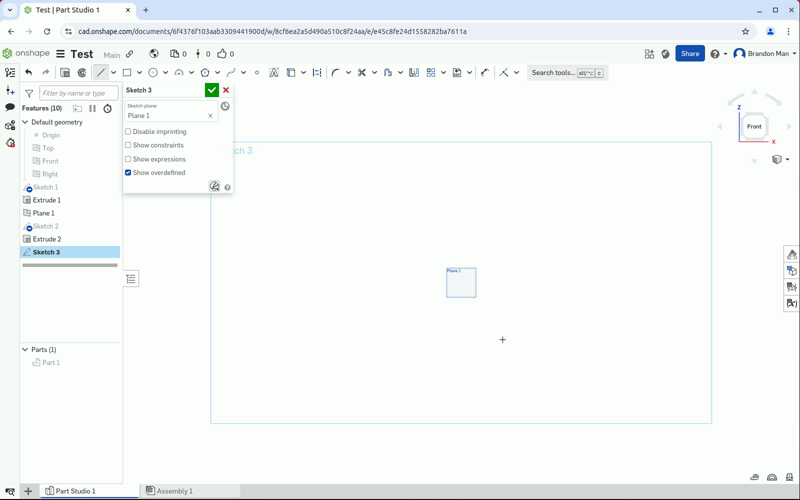
key_up(shift)
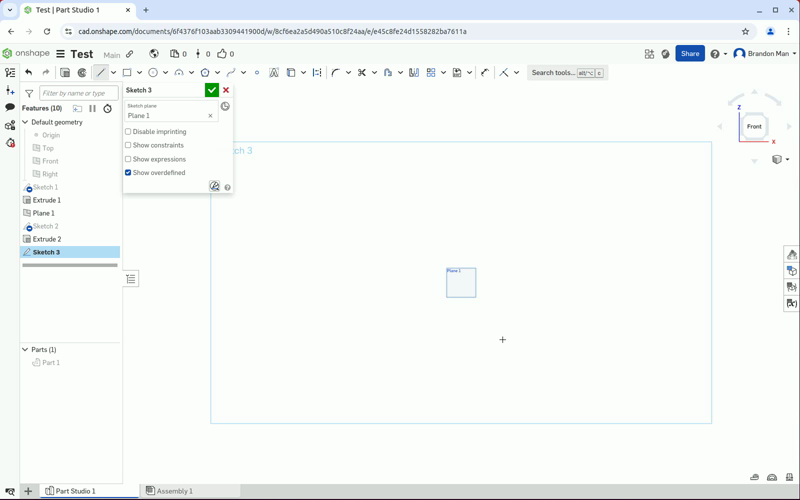
key_down(shift)
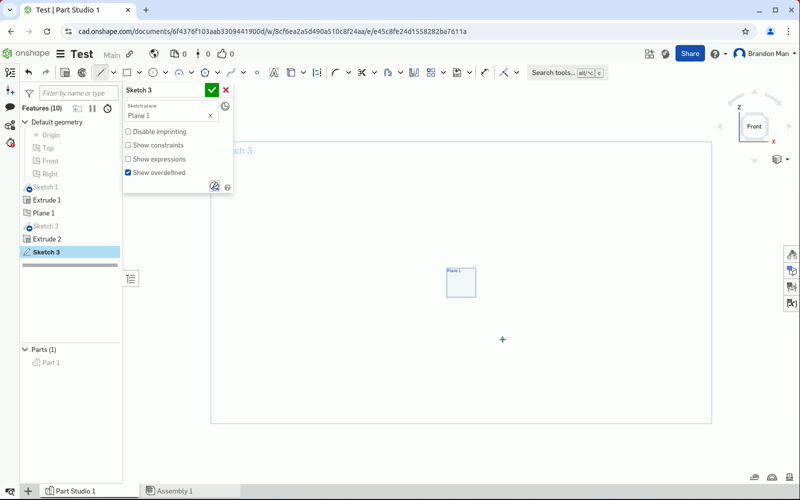
mouse_move(532, 339)
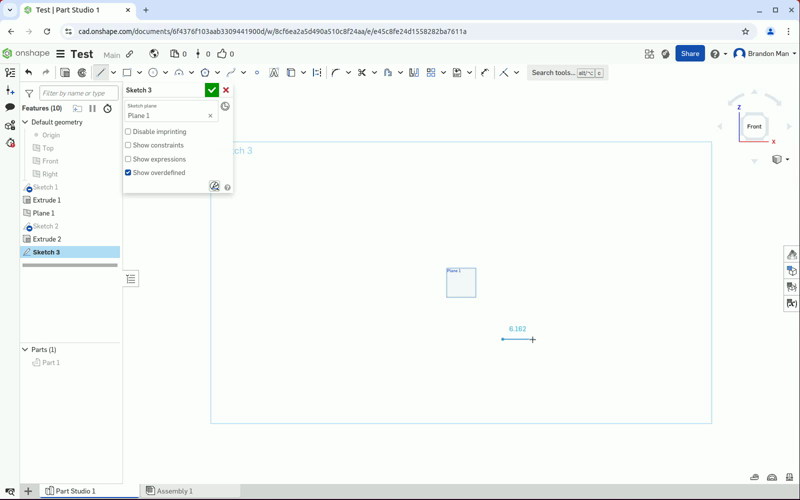
mouse_move(512, 339)
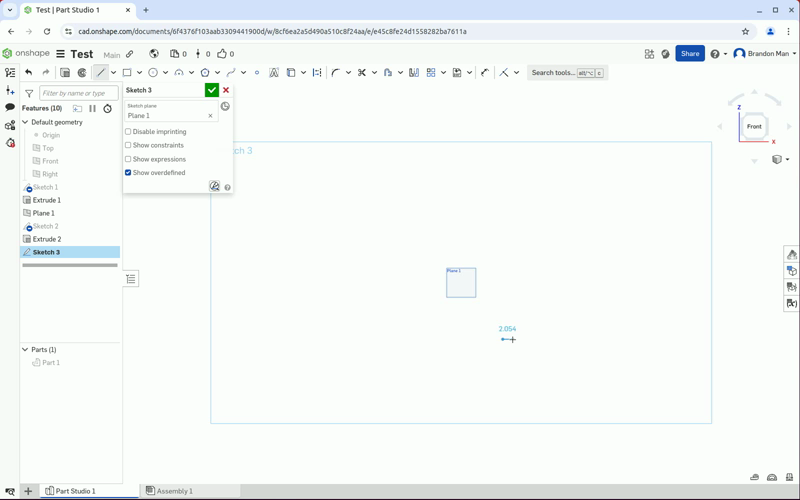
click(512, 339)
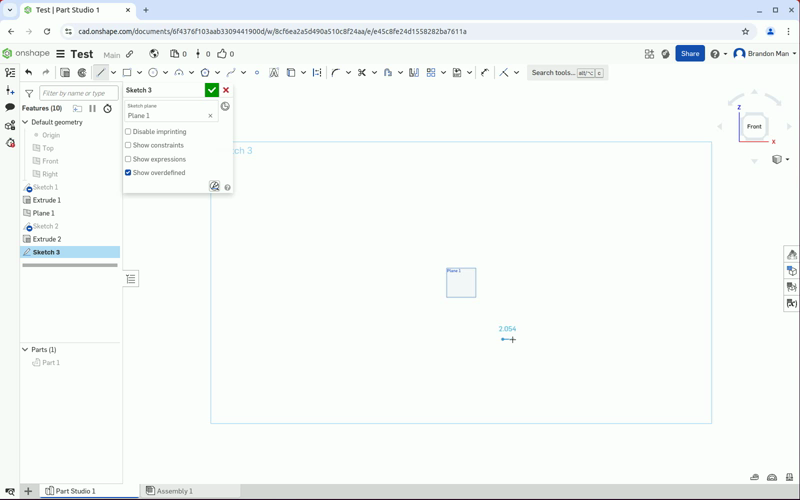
key_up(shift)
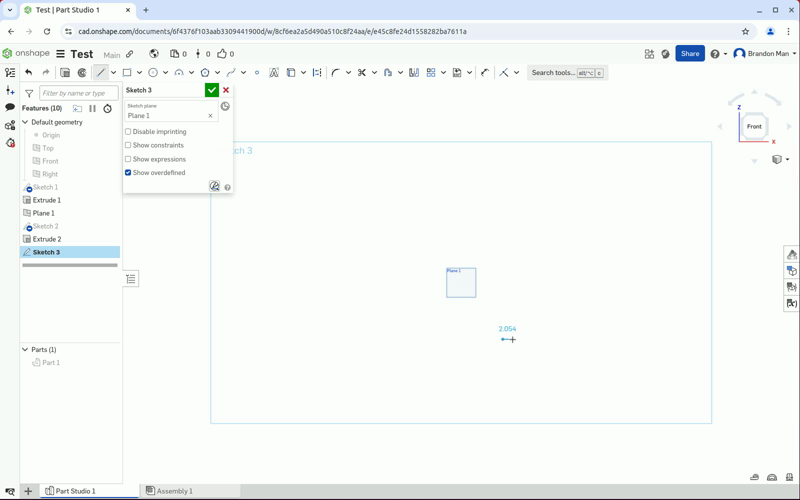
key_down(shift)
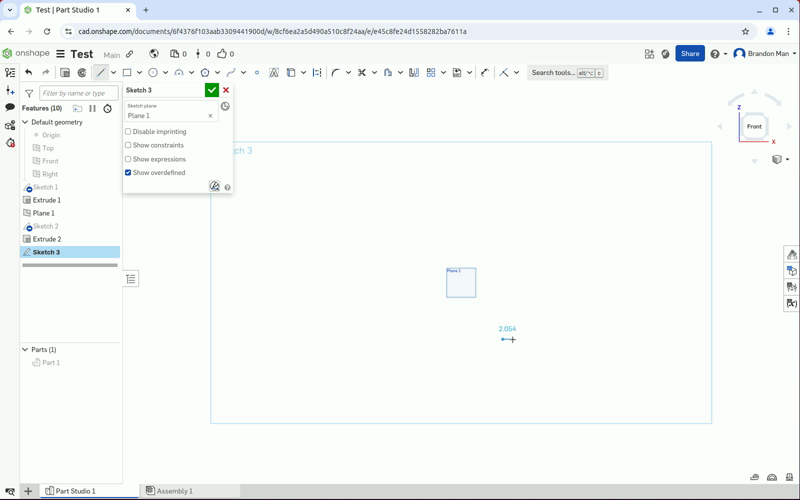
mouse_move(542, 339)
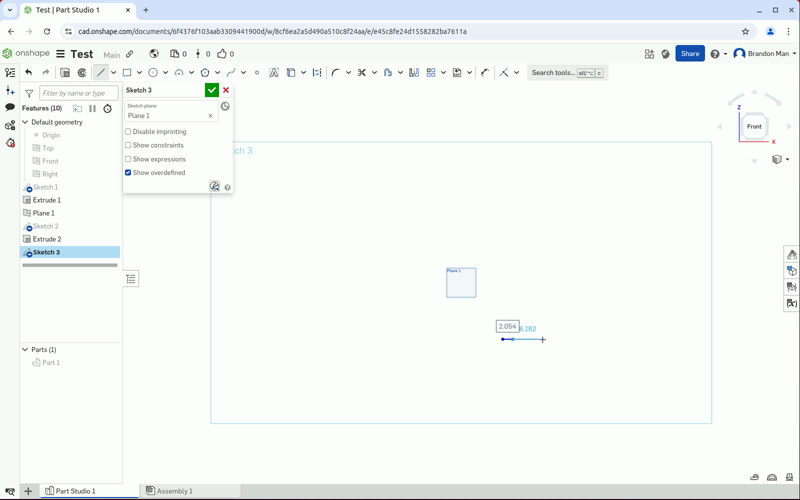
mouse_move(512, 310)
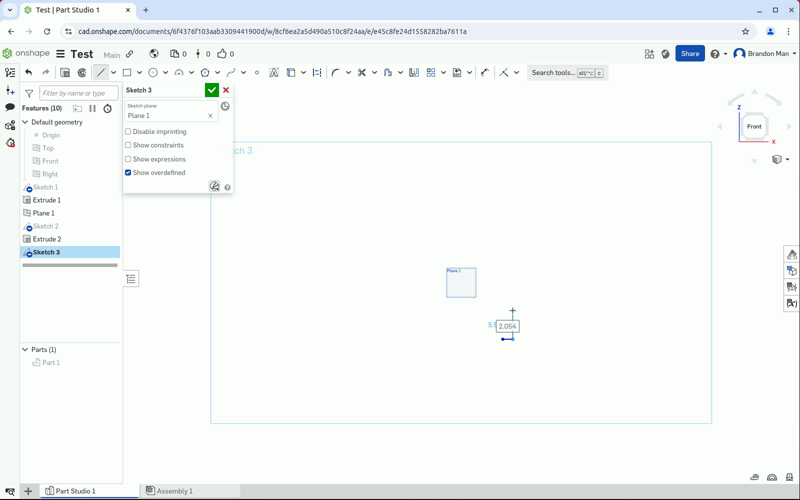
click(512, 310)
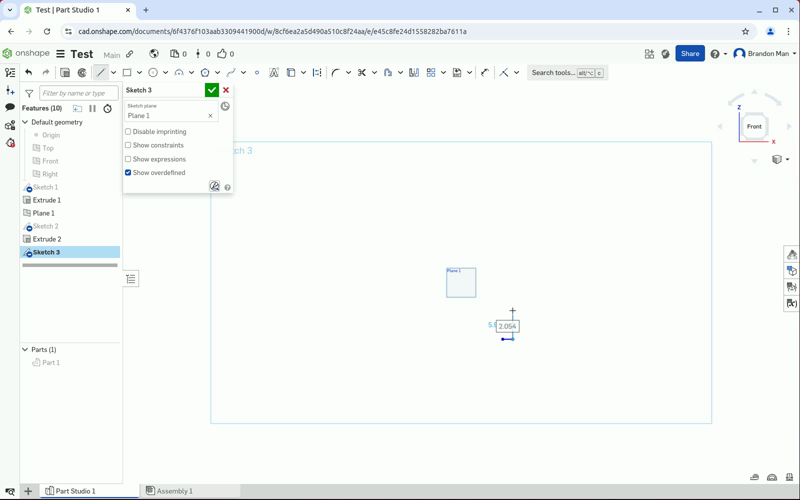
key_up(shift)
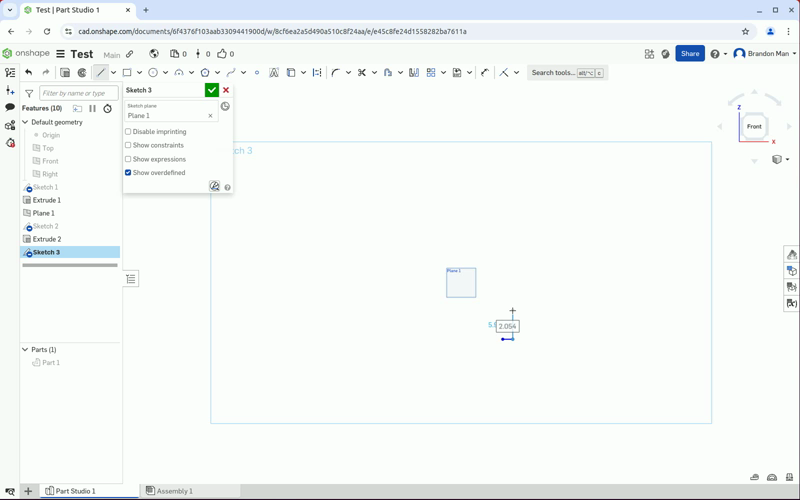
key_down(shift)
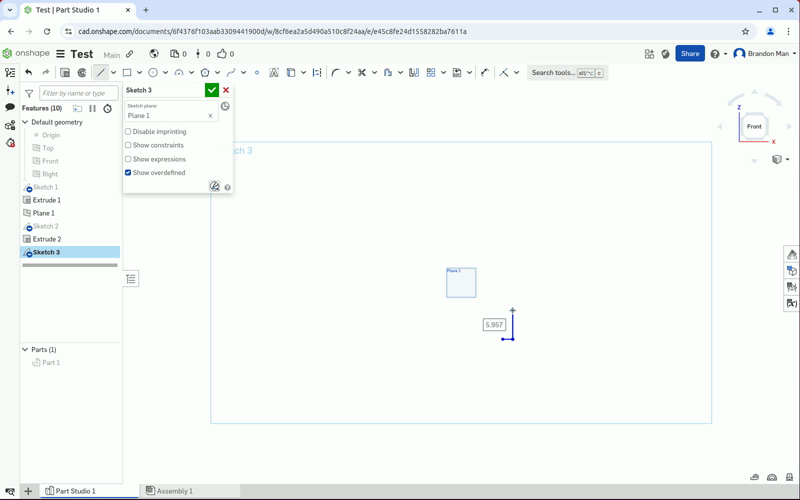
mouse_move(542, 310)
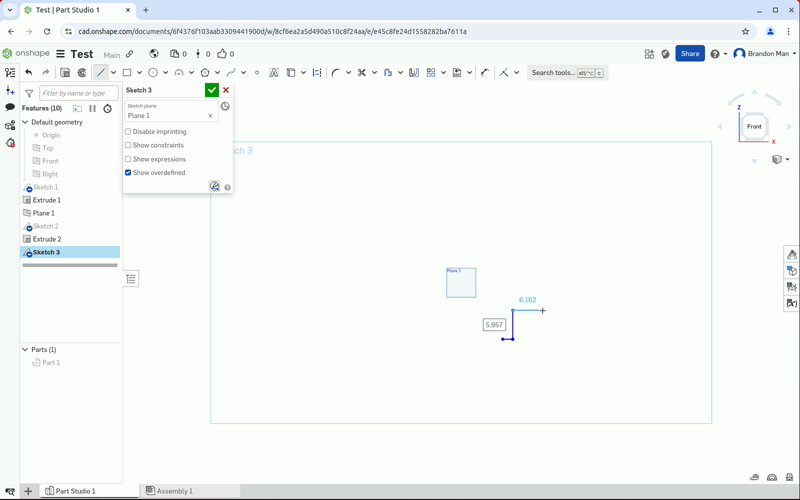
mouse_move(502, 310)
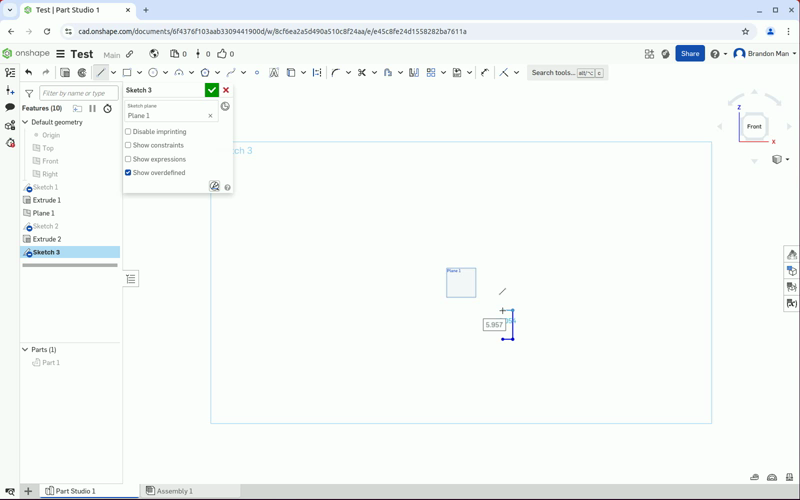
click(502, 310)
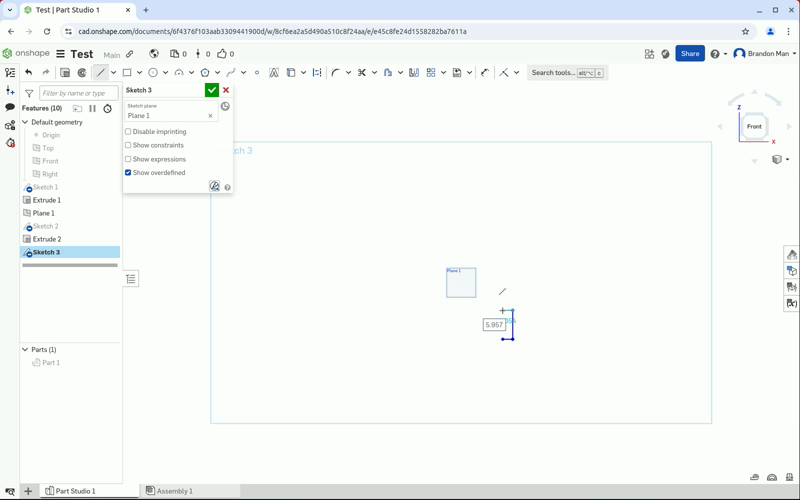
key_up(shift)
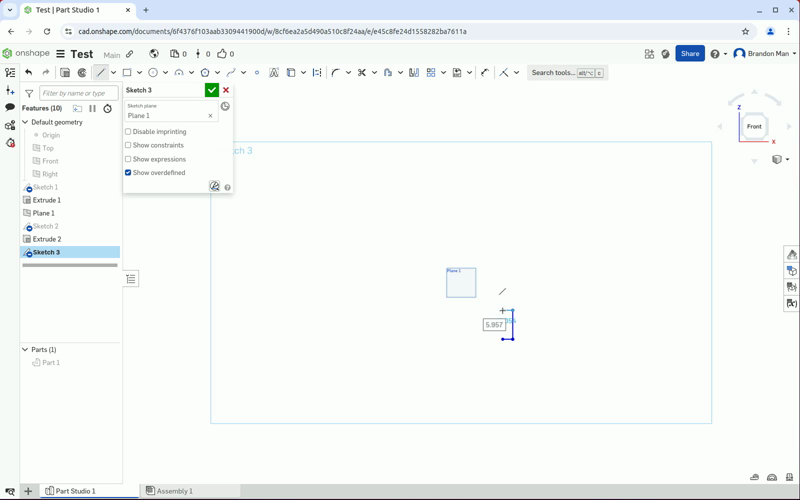
mouse_move(532, 310)
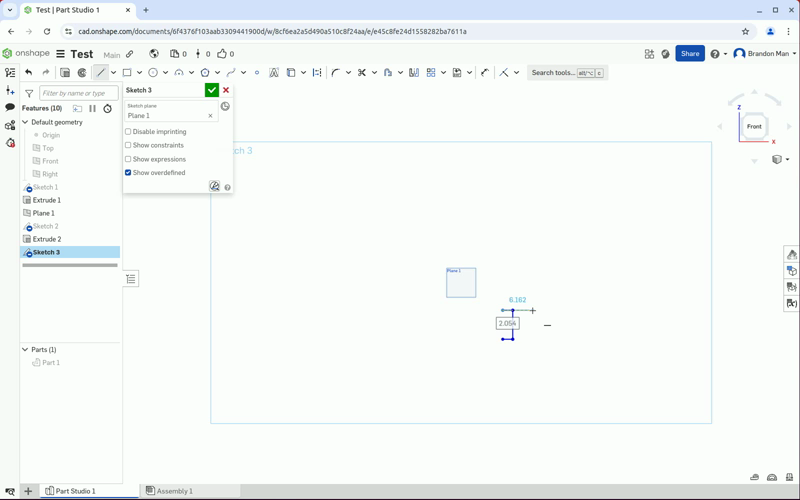
key_down(shift)
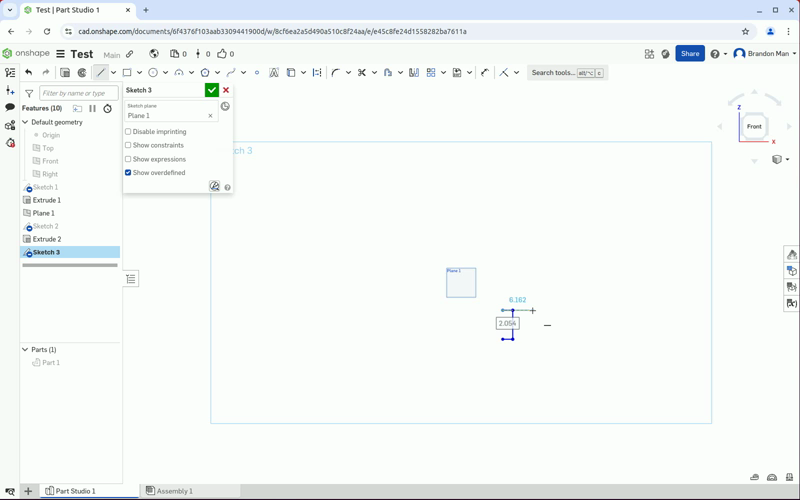
mouse_move(502, 339)
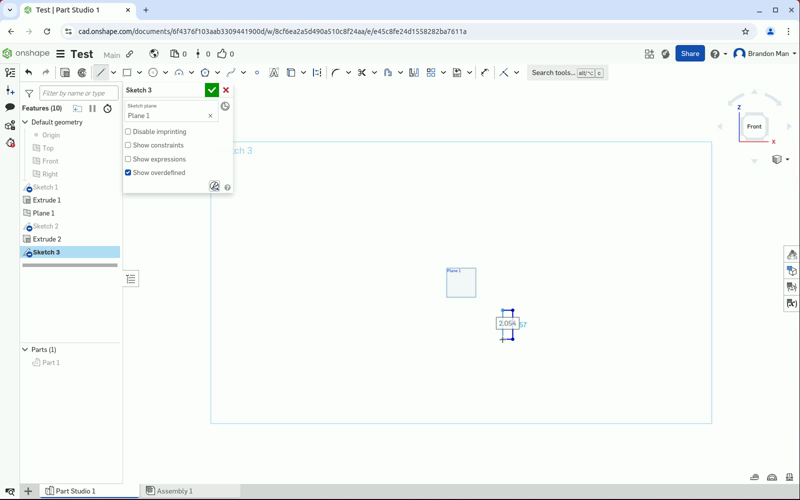
key_up(shift)
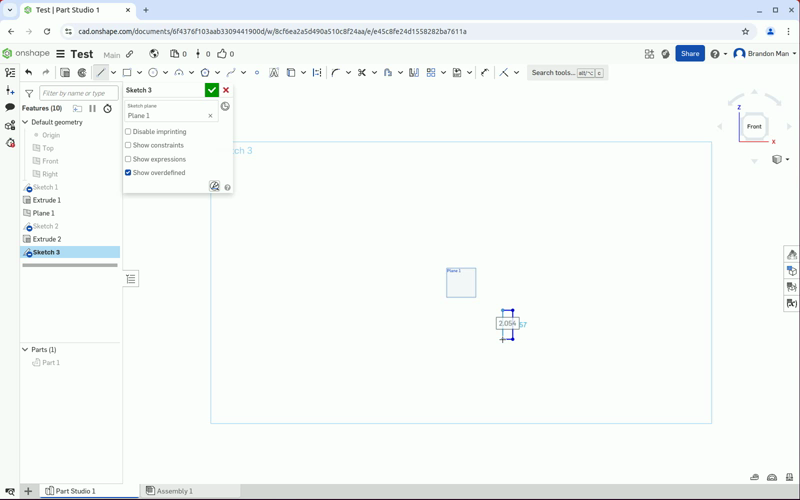
click(502, 339)
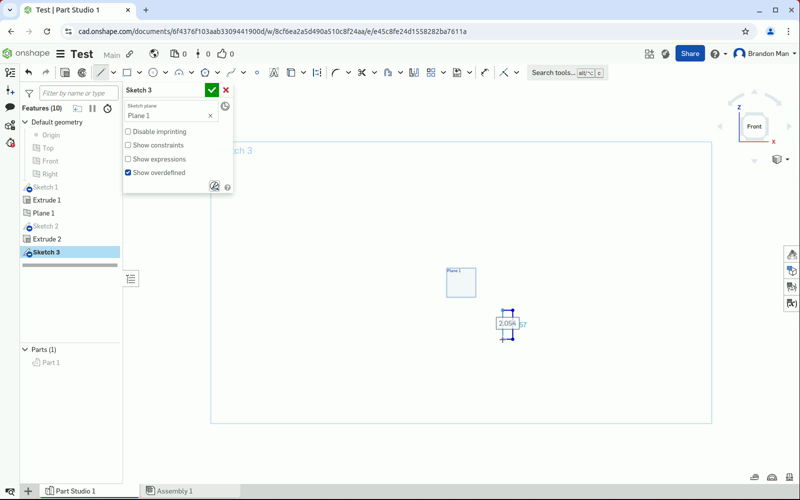
key(esc)
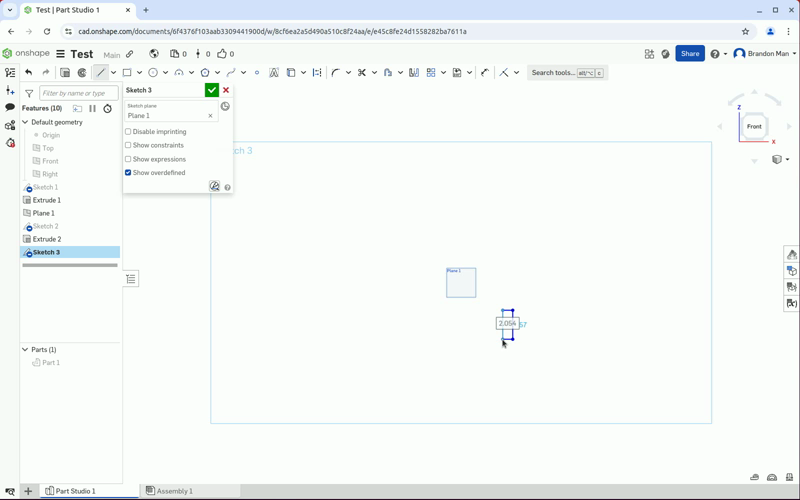
mouse_move(510, 331)
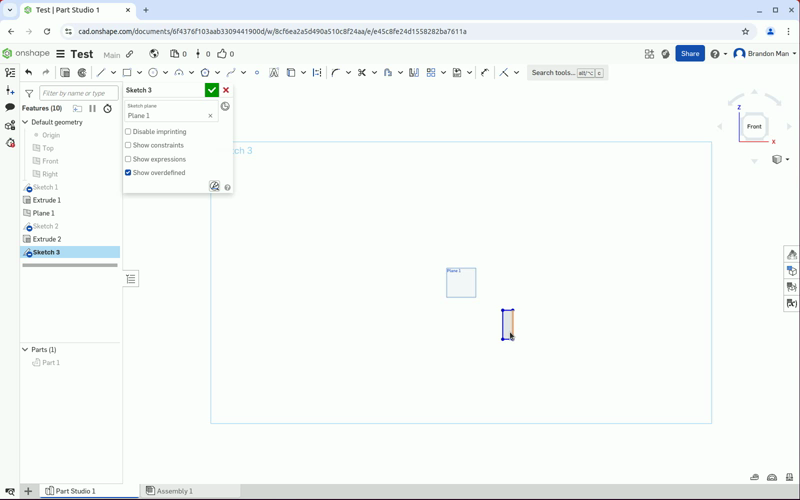
scroll(6)
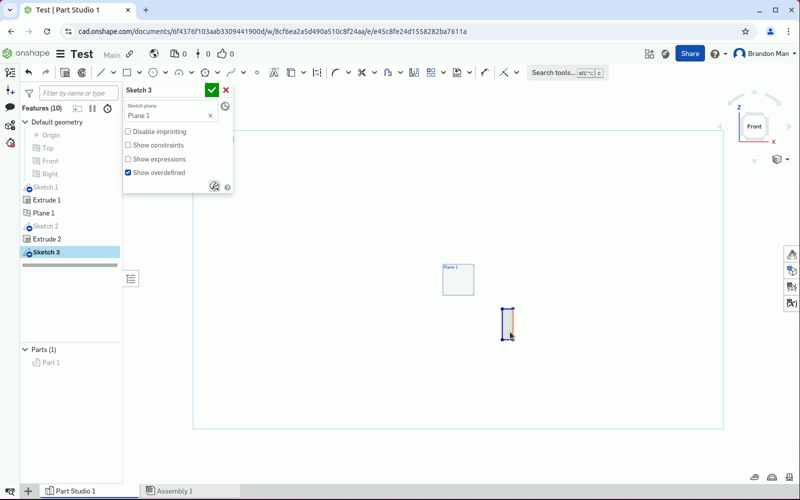
scroll(6)
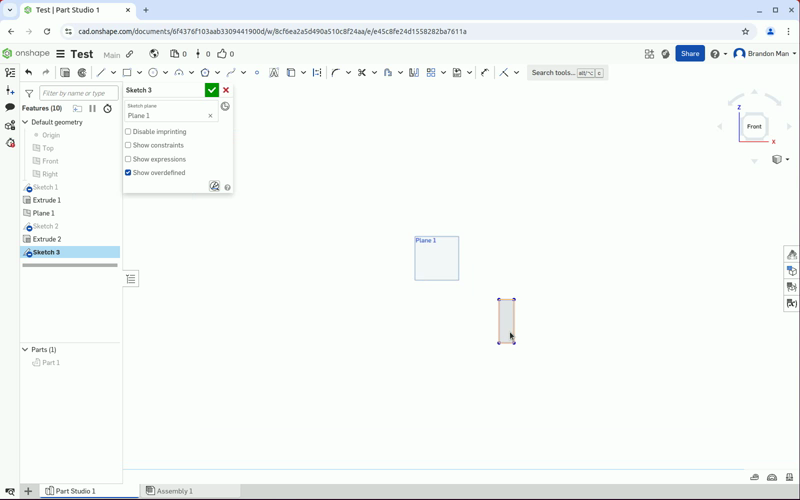
scroll(6)
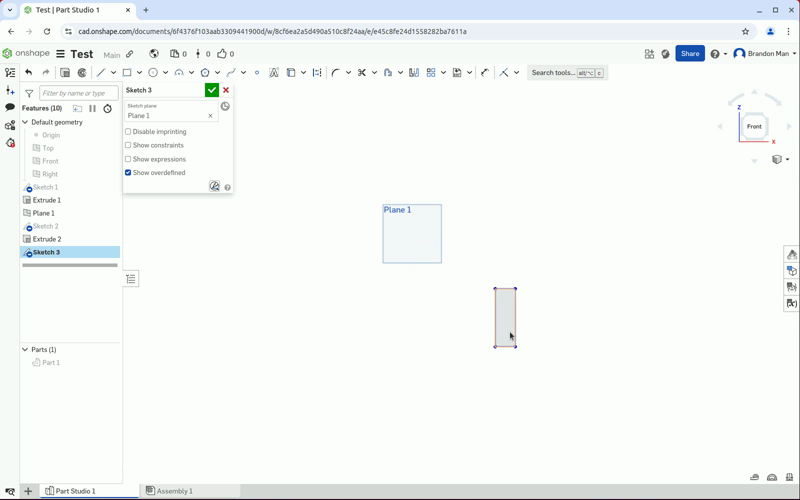
scroll(6)
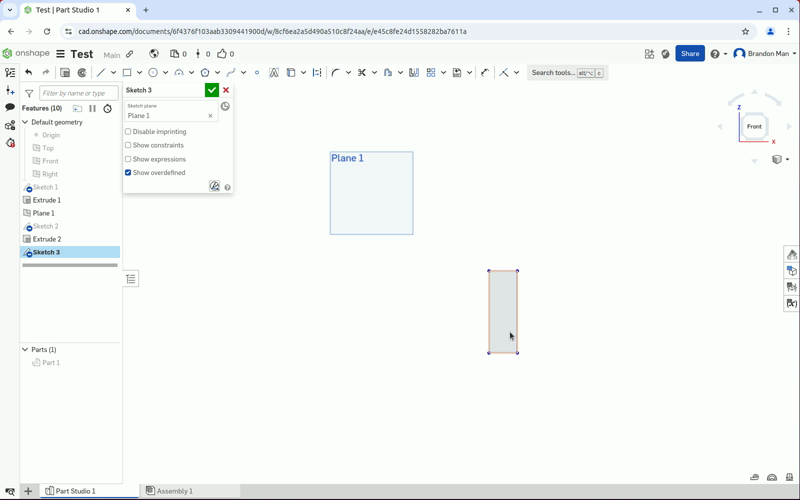
scroll(6)
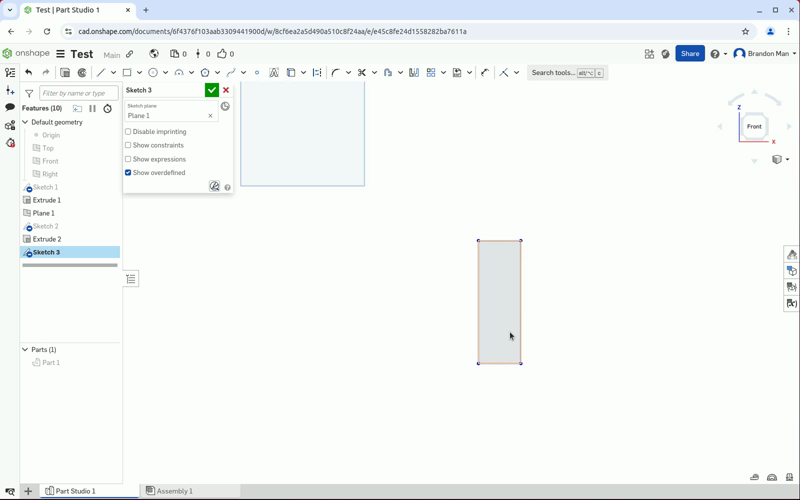
scroll(6)
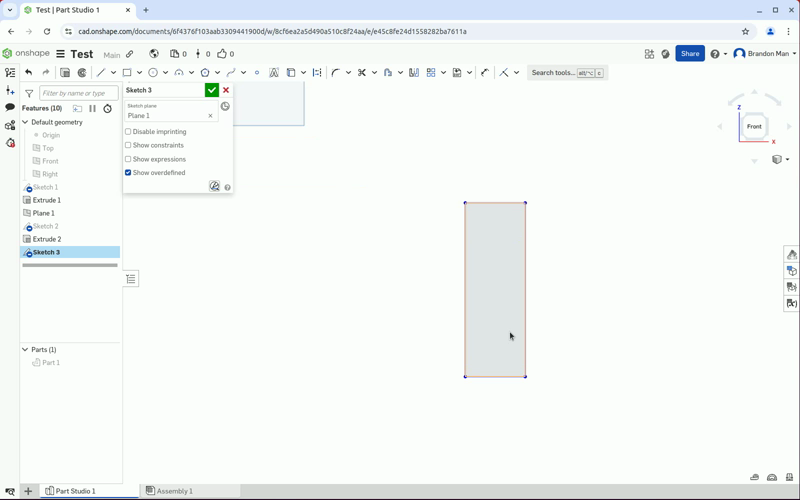
scroll(6)
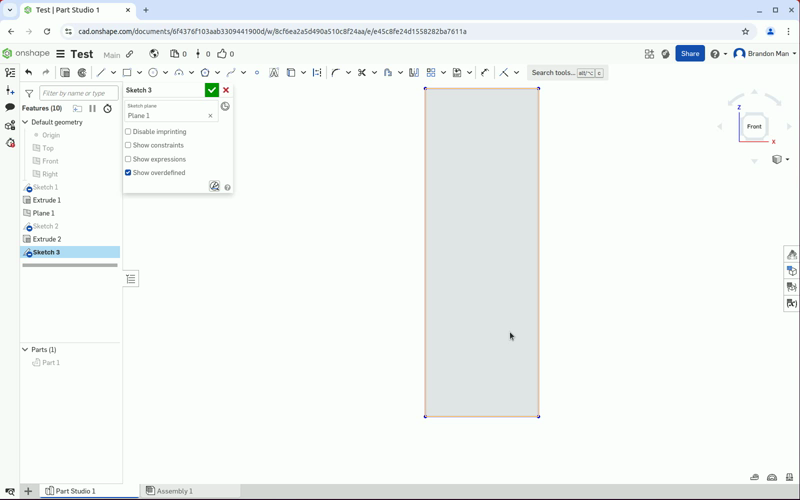
click(510, 331)
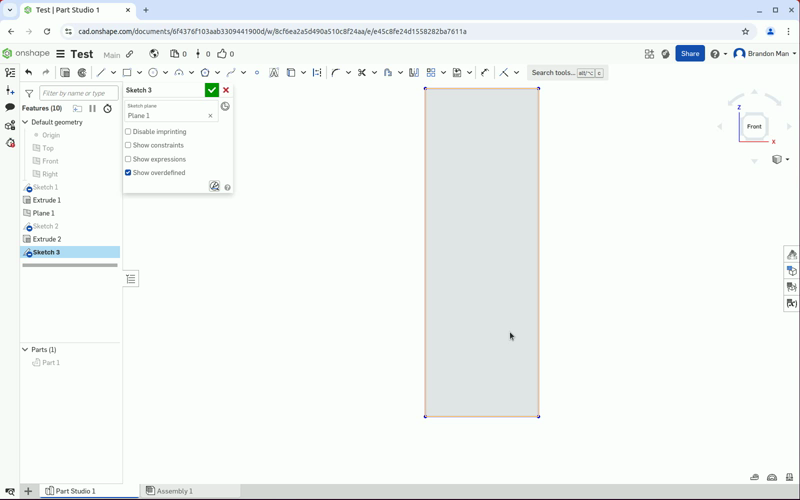
scroll(-6)
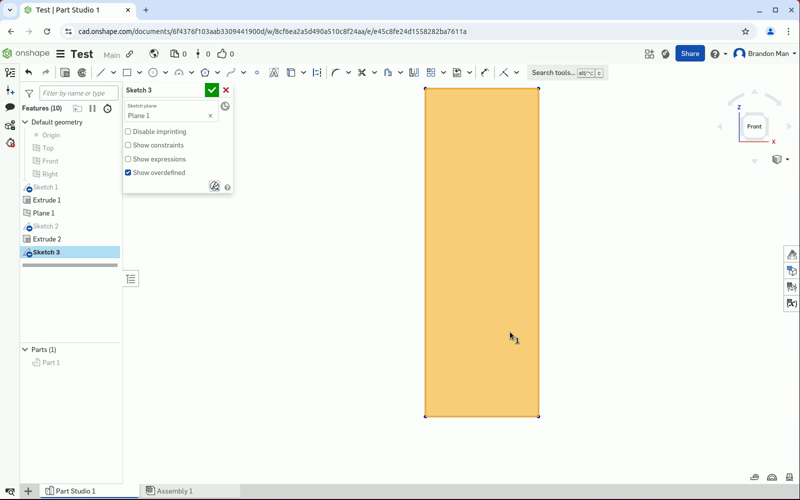
scroll(-6)
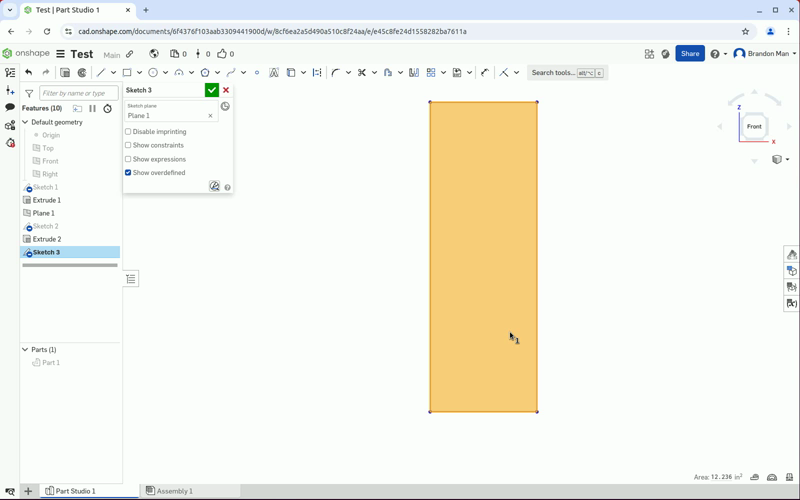
scroll(-6)
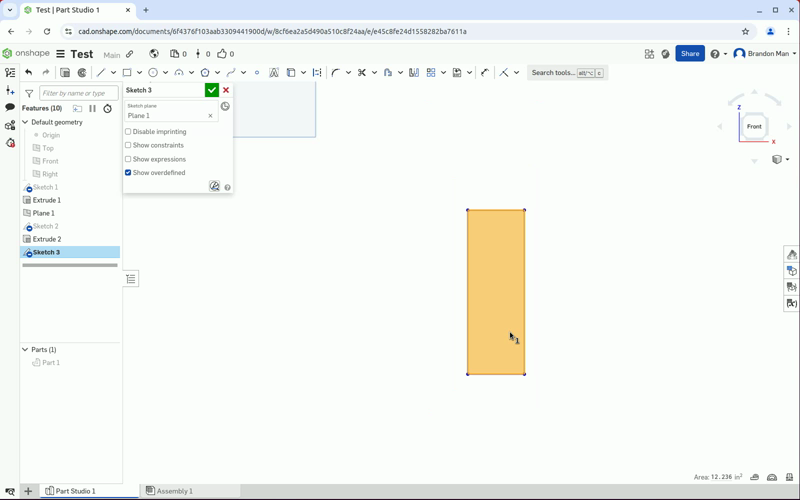
scroll(-6)
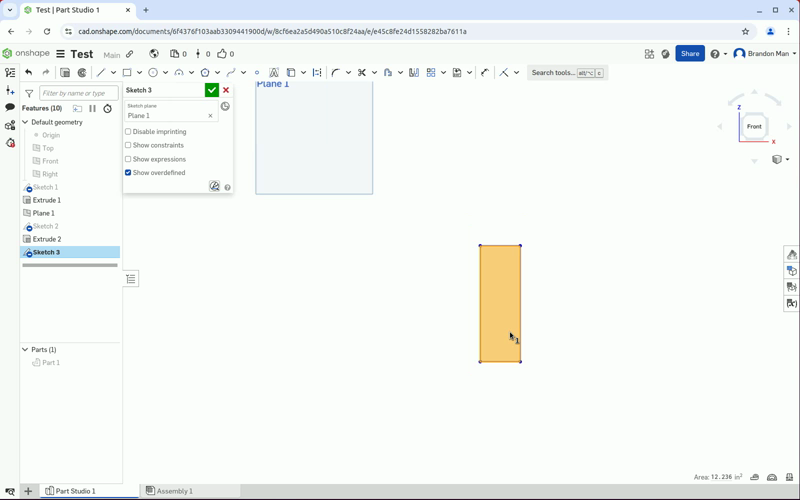
scroll(-6)
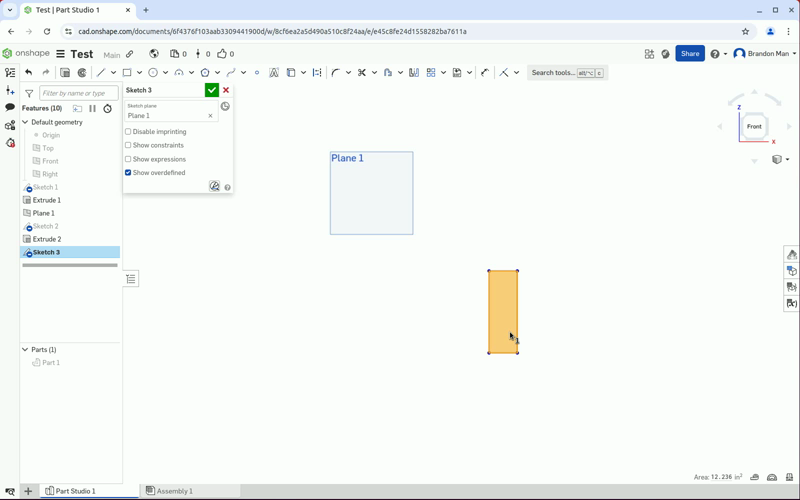
scroll(-6)
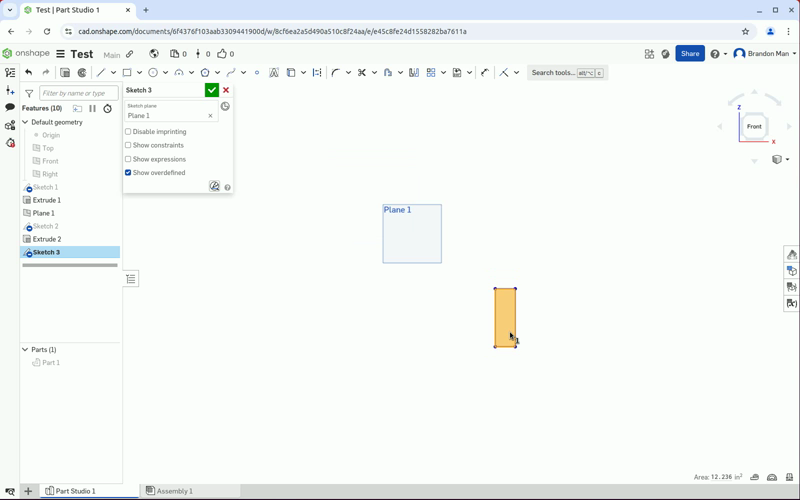
scroll(-6)
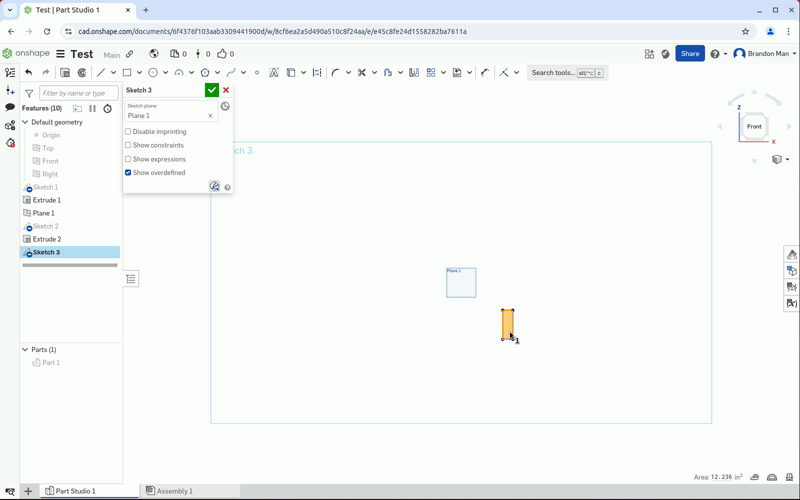
mouse_move(73, 352)
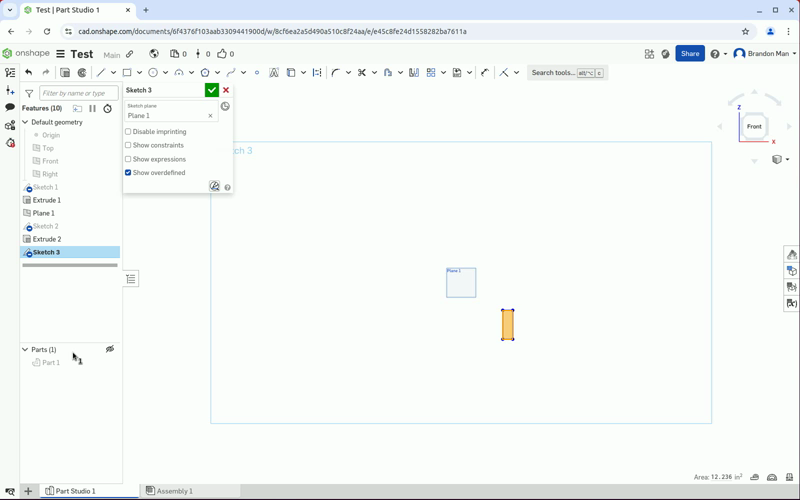
key(shift+y)
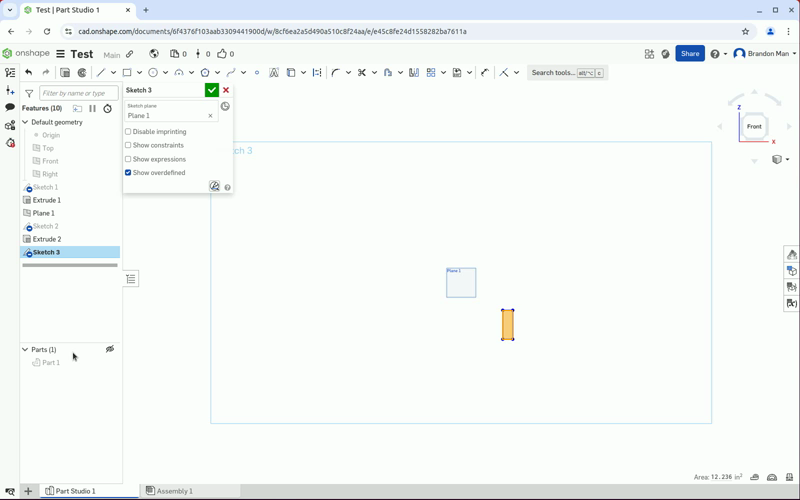
key(shift+e)
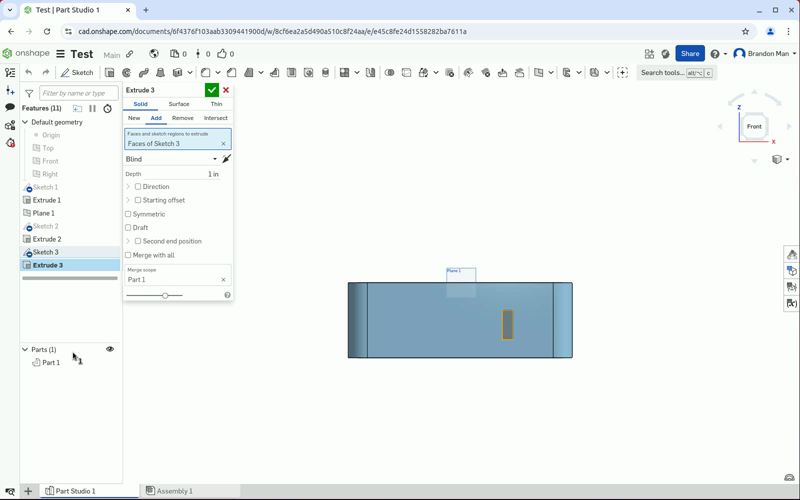
mouse_move(143, 106)
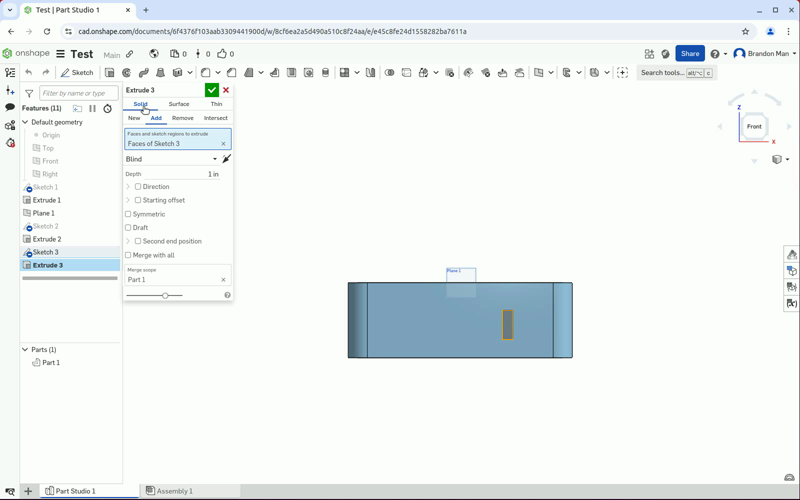
click(143, 106)
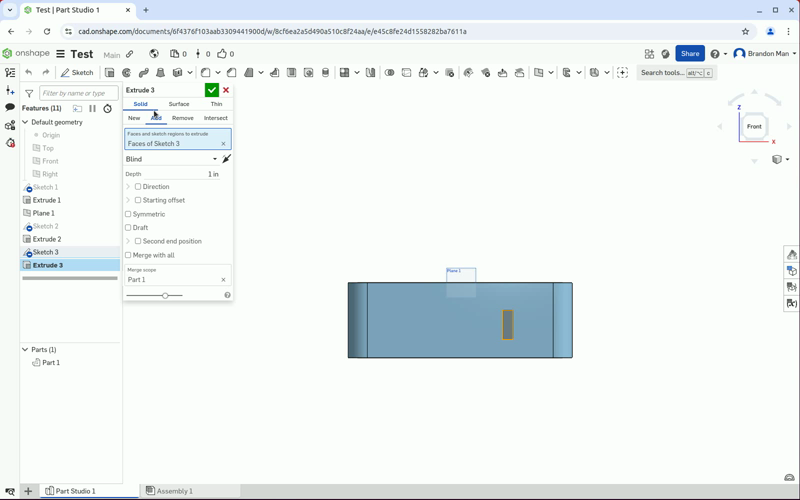
mouse_move(186, 120)
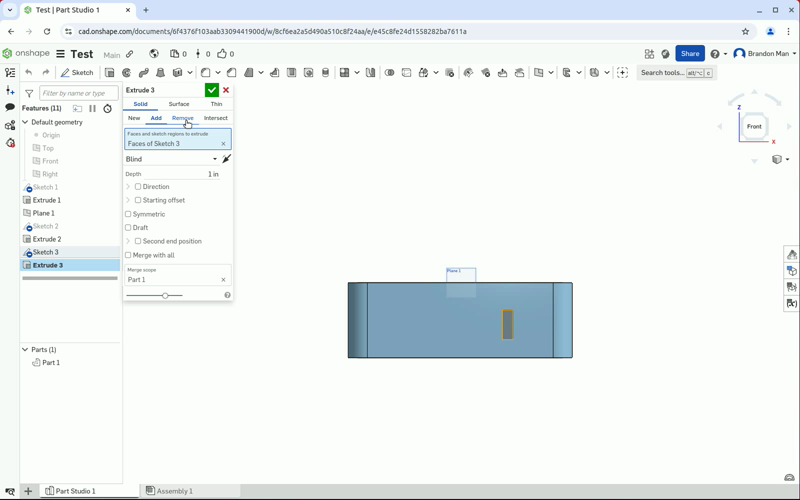
click(186, 120)
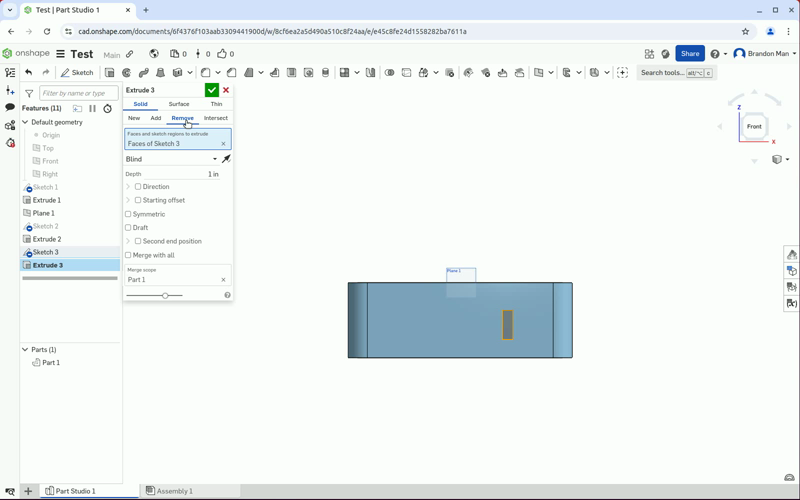
key(tab, 4)
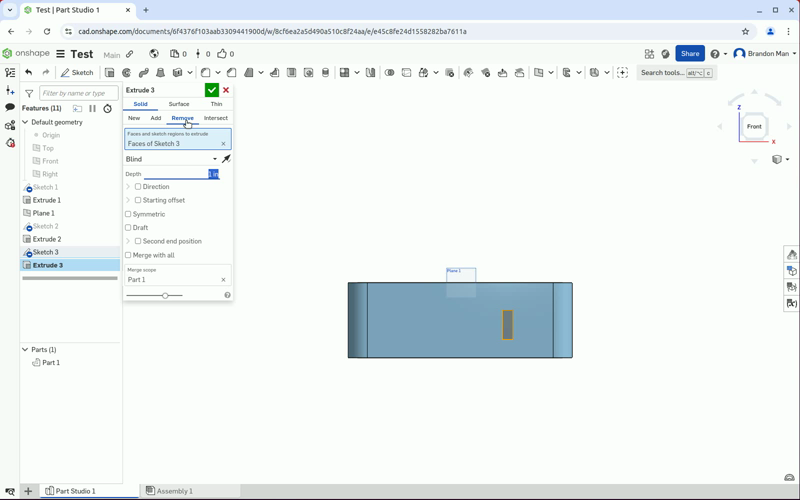
text(1.926)
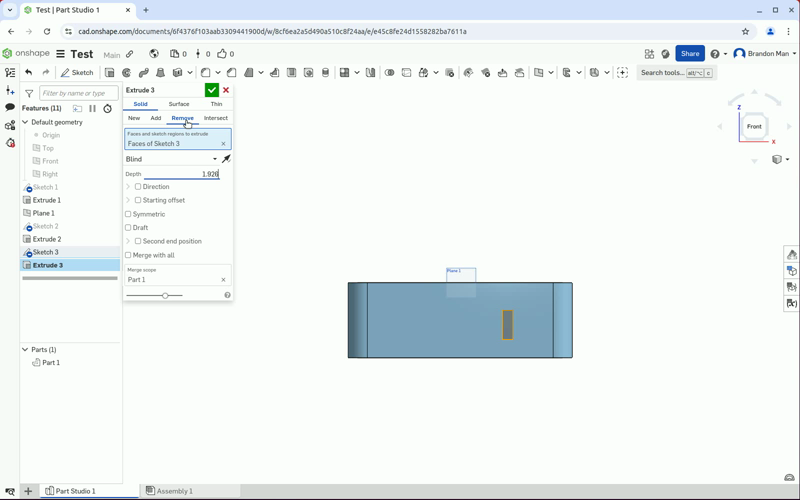
key(tab, 6)
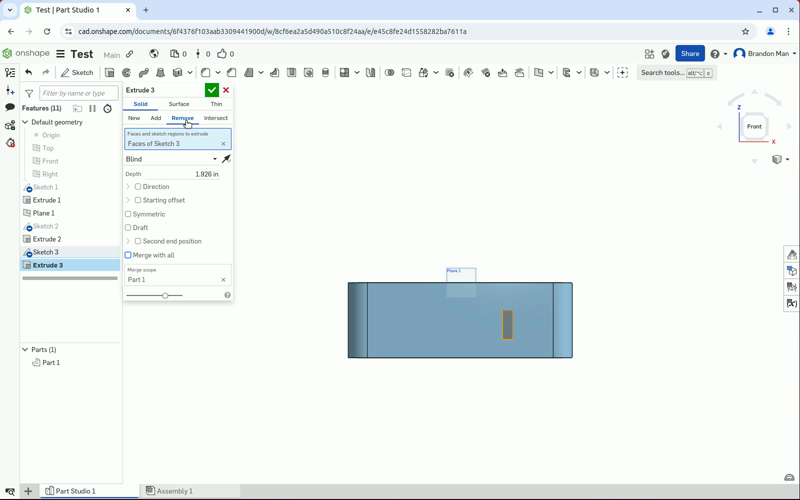
key(space)
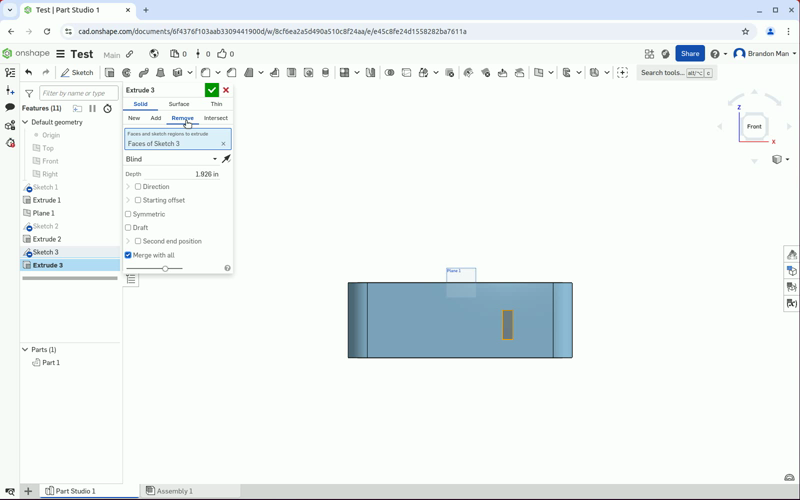
key(enter)
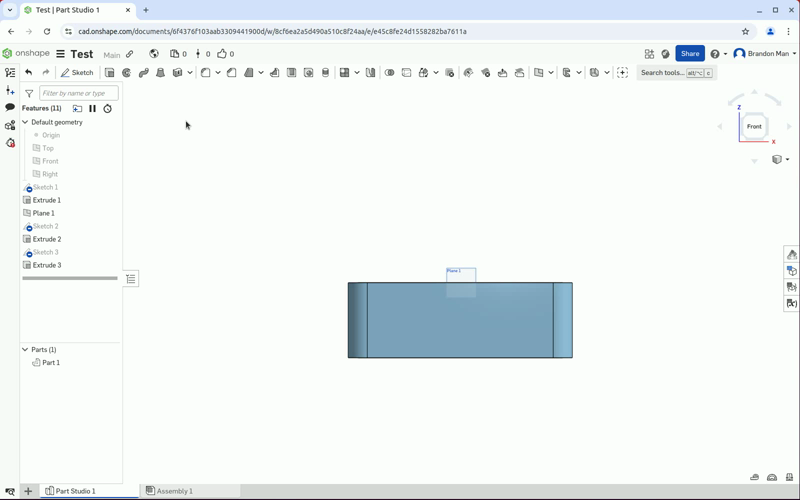
key(shift+h)
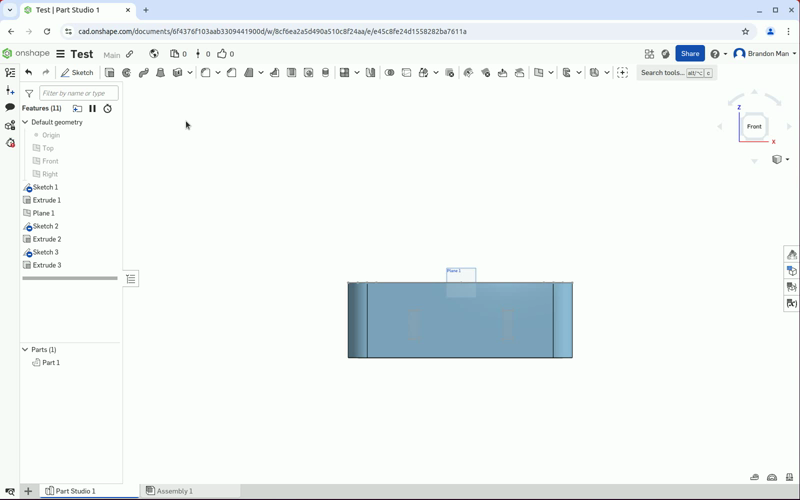
key(shift+h)
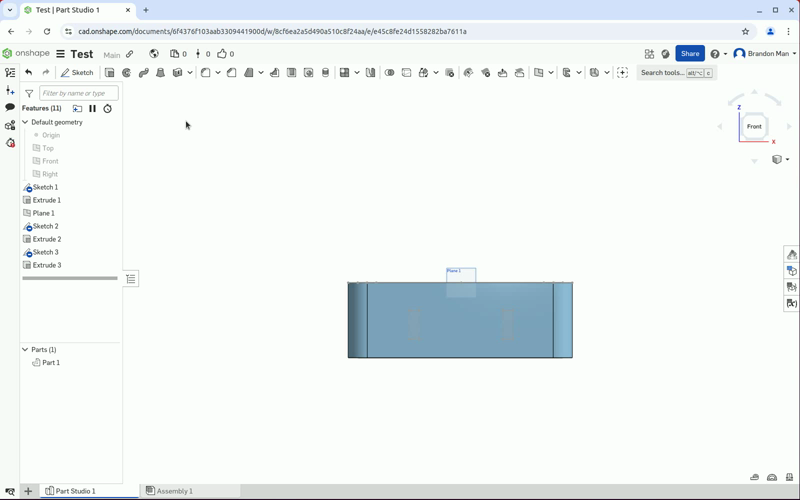
key(shift+7)
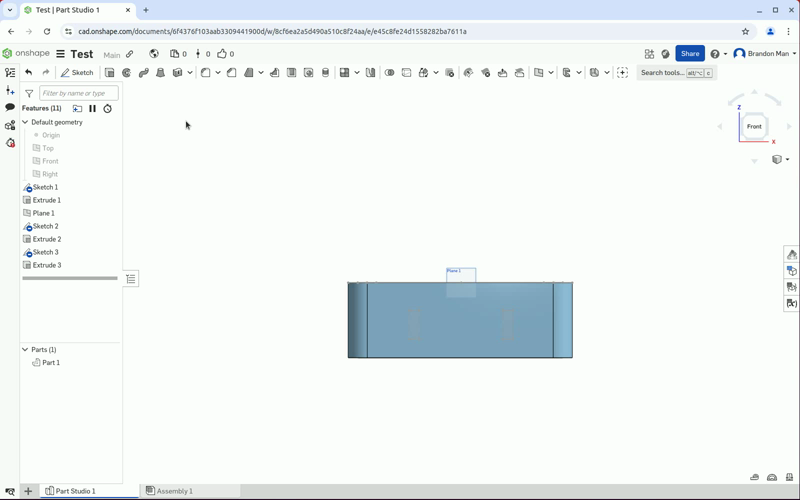
key(left, 2)
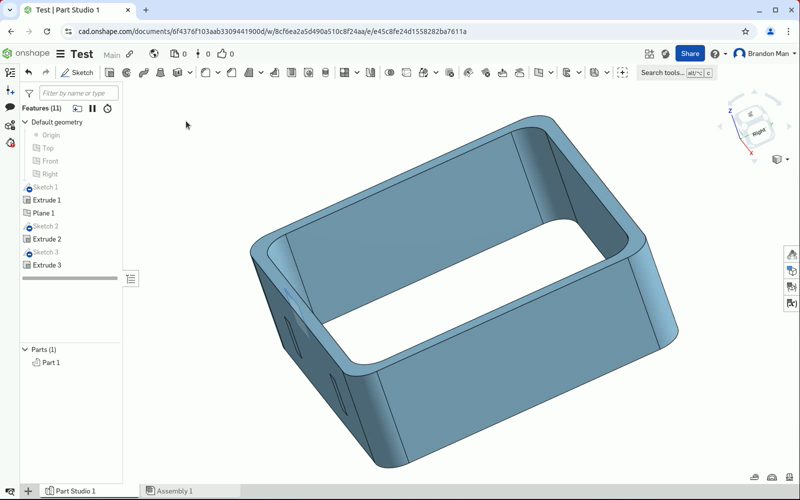
key(down, 2)
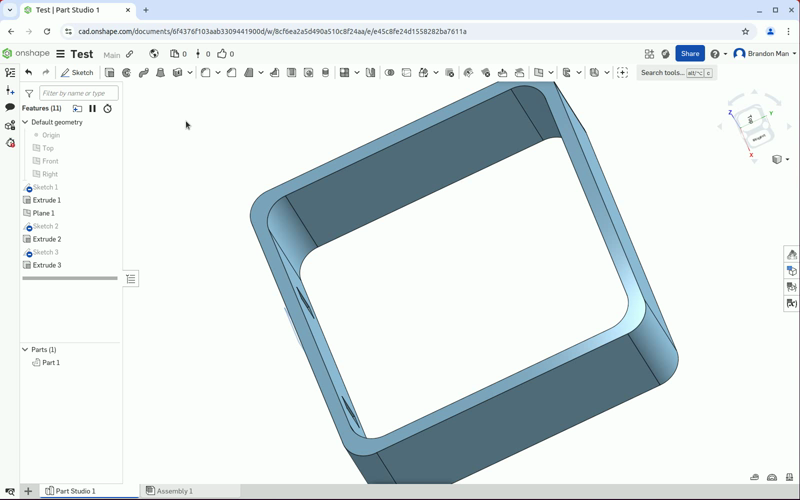
key(up, 2)
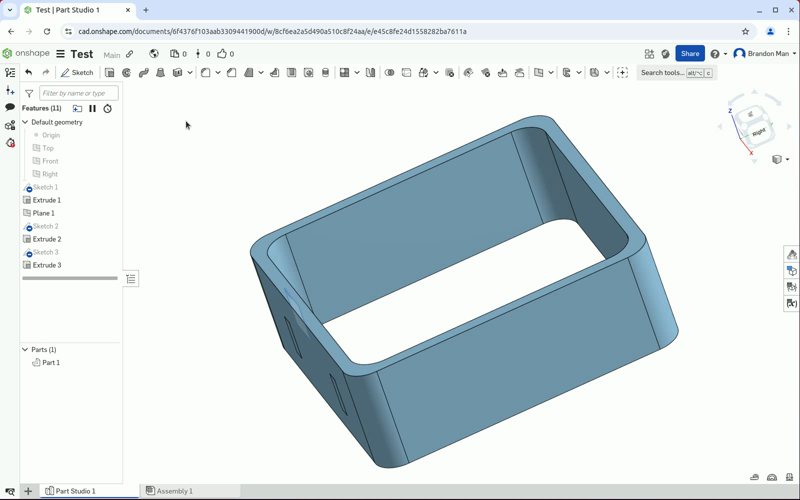
key(right, 2)
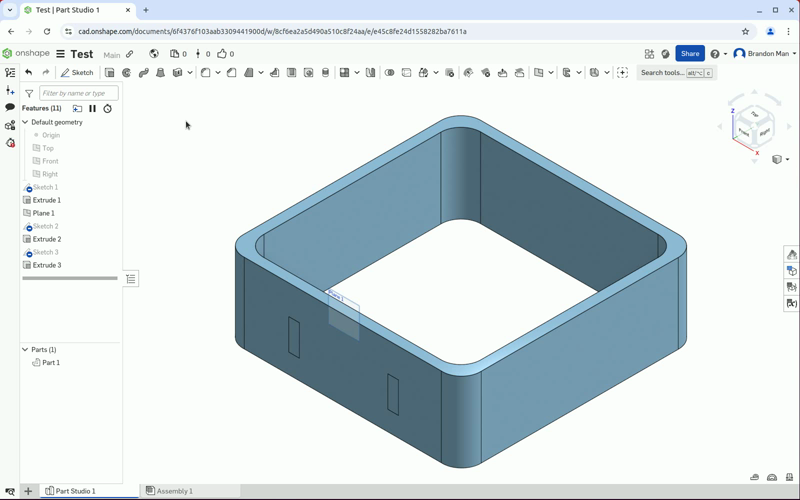
mouse_move(73, 189)
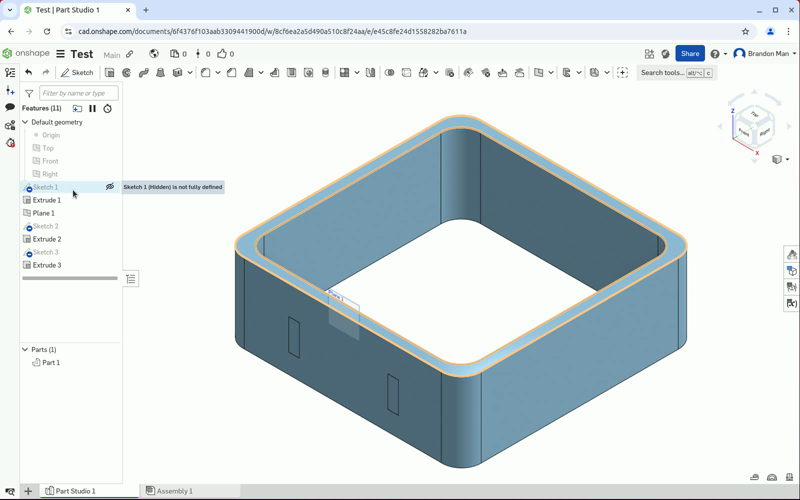
click(73, 189)